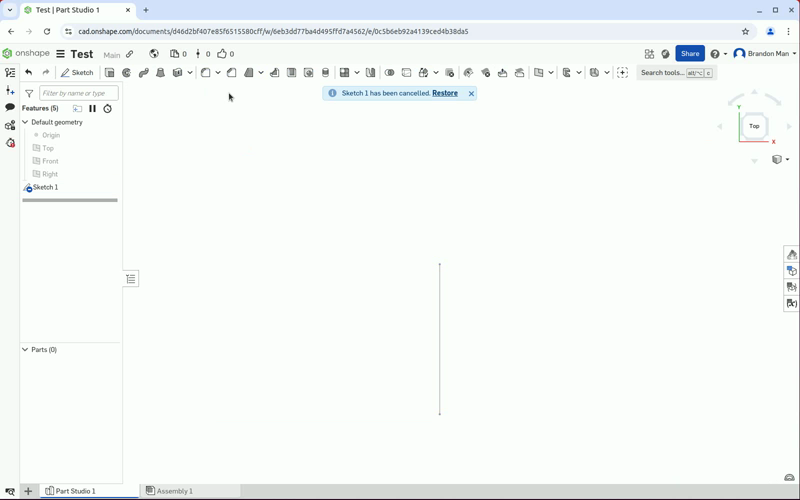
key(shift+h)
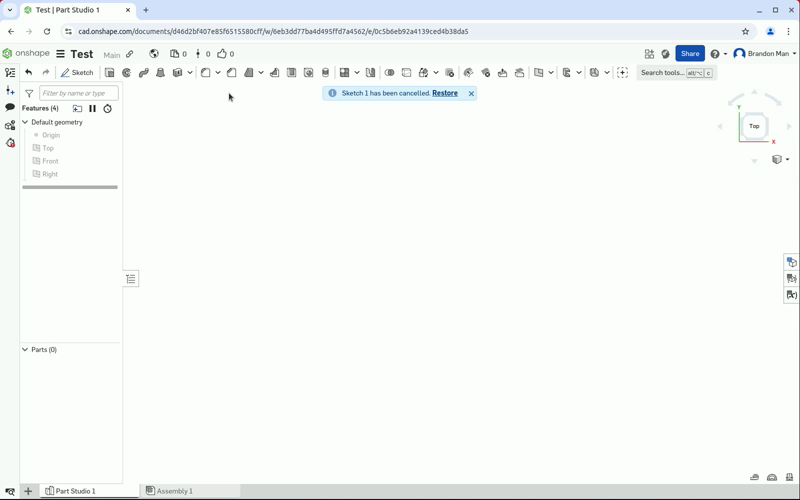
mouse_move(73, 352)
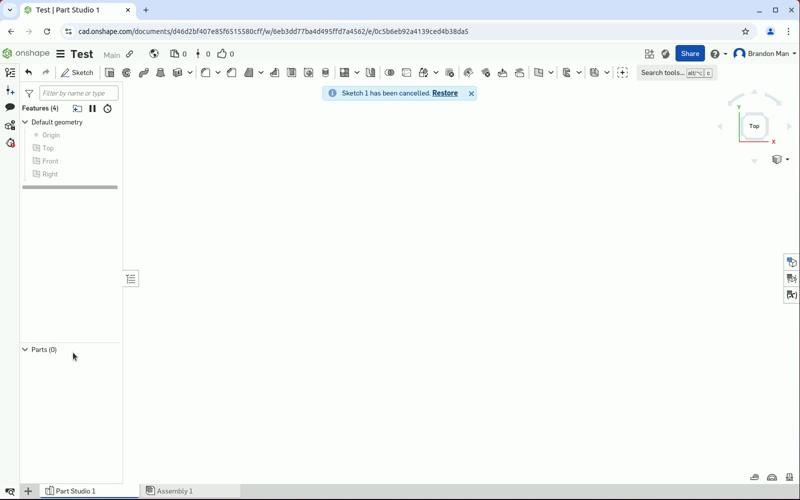
key(y)
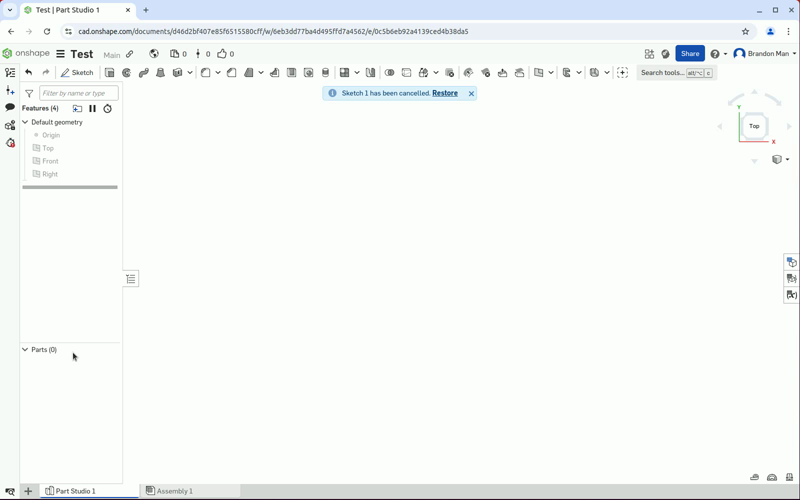
key(shift+p)
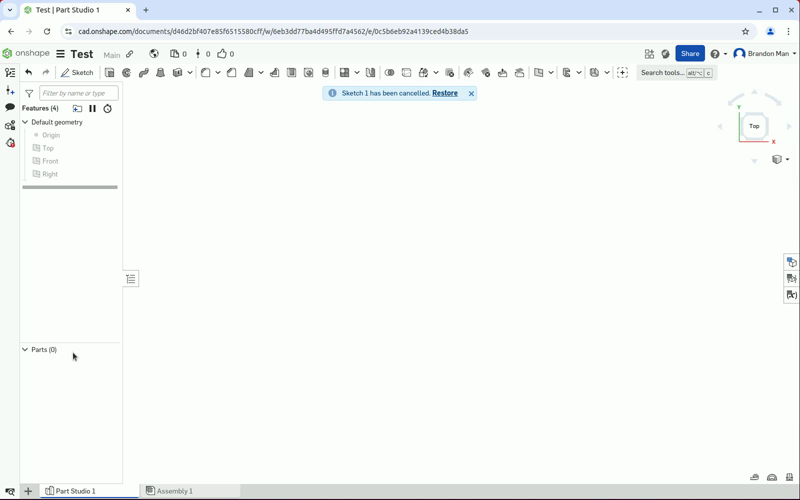
key(space)
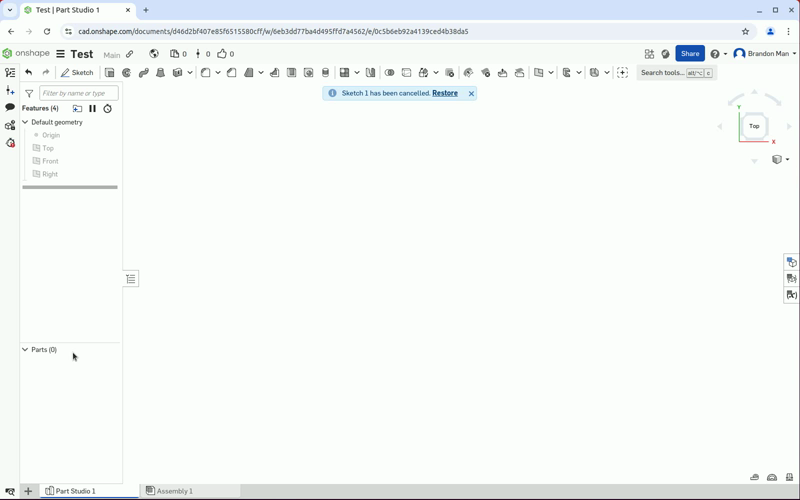
key_down(shift)
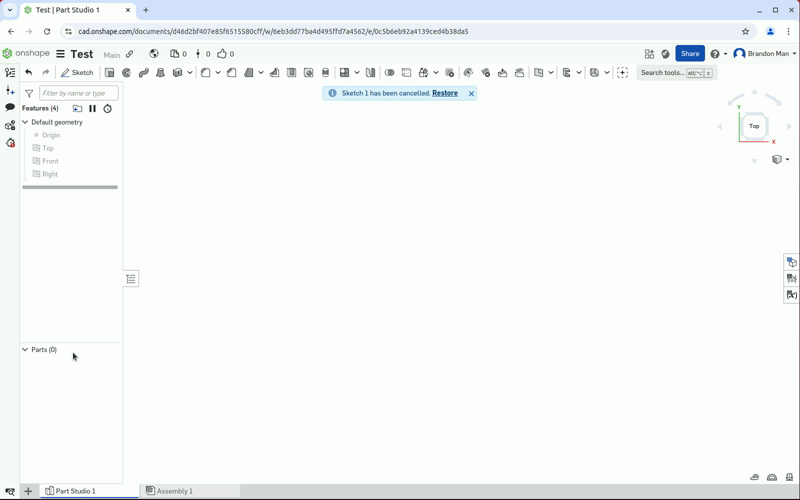
key(up)
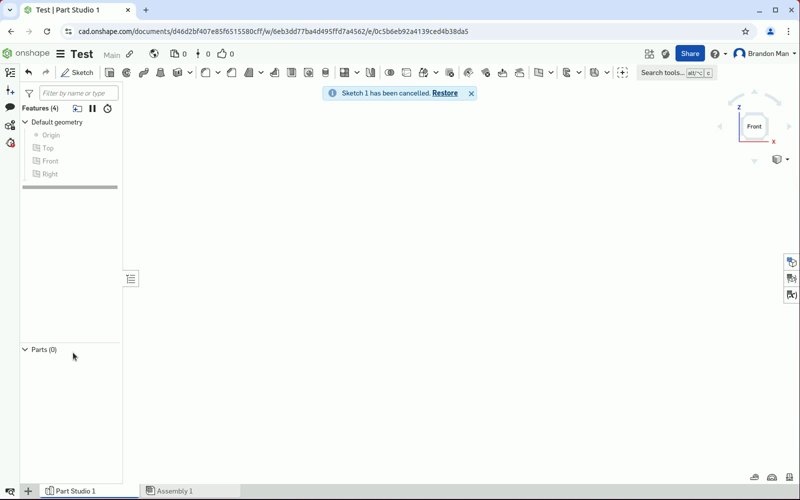
key_up(shift)
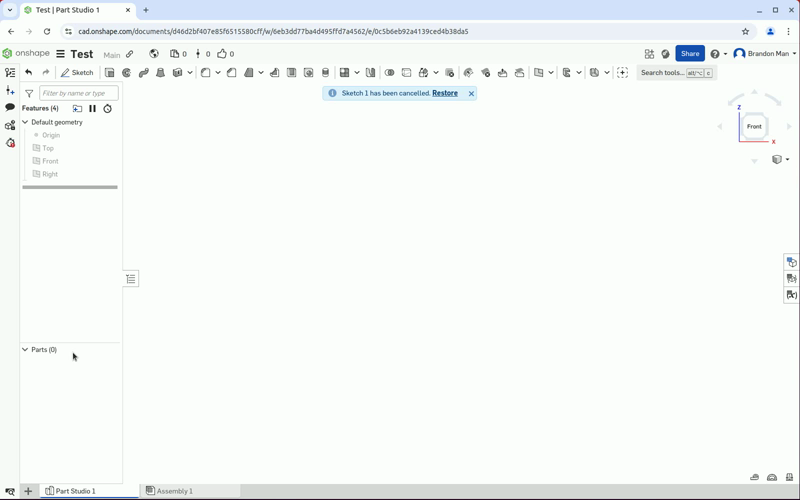
mouse_move(73, 352)
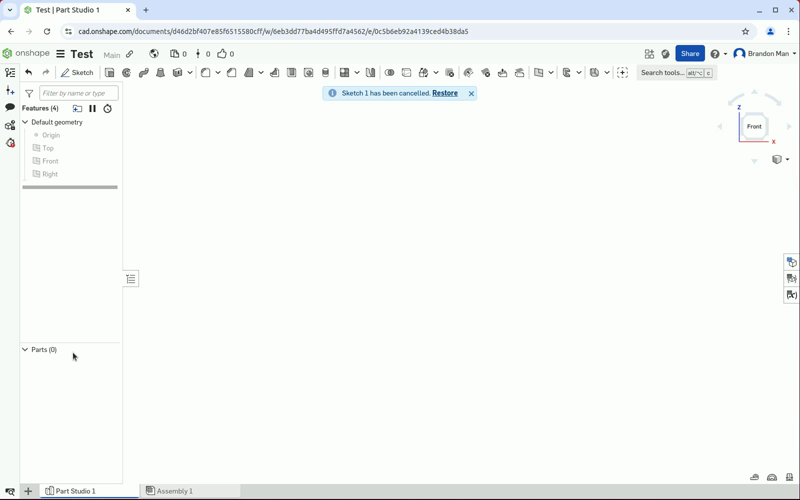
key(shift+y)
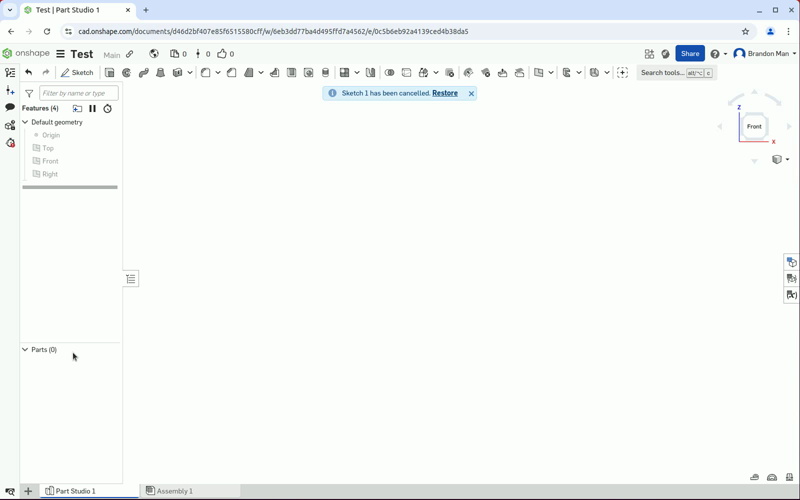
key(shift+s)
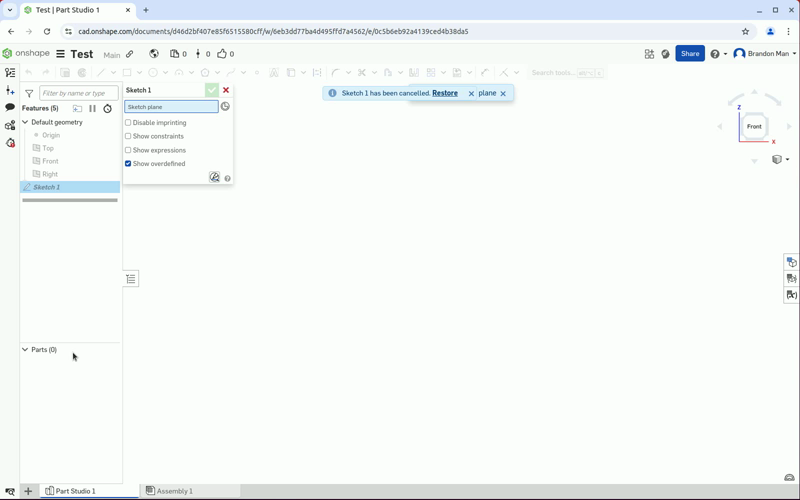
mouse_move(73, 163)
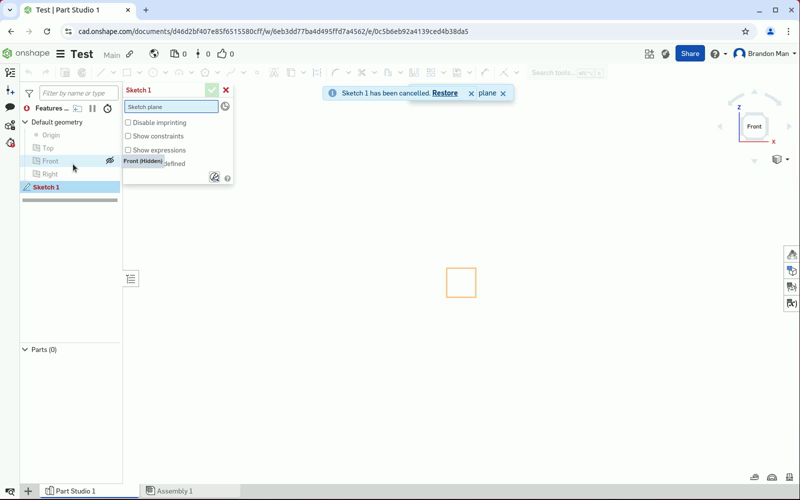
click(73, 163)
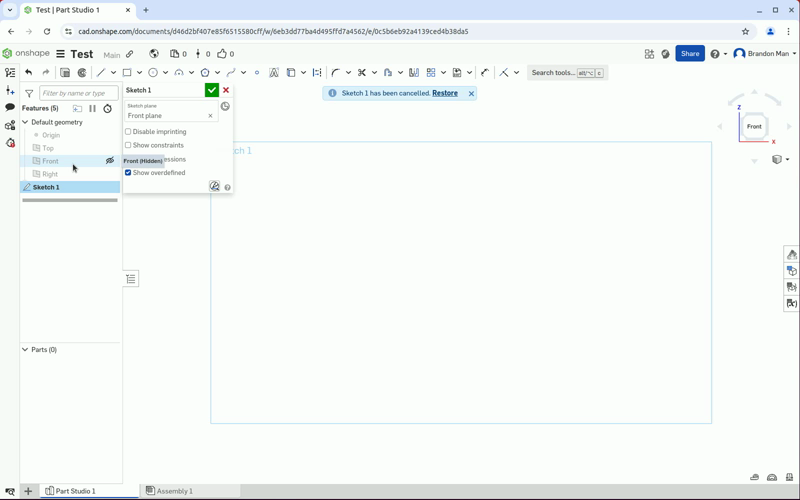
mouse_move(73, 352)
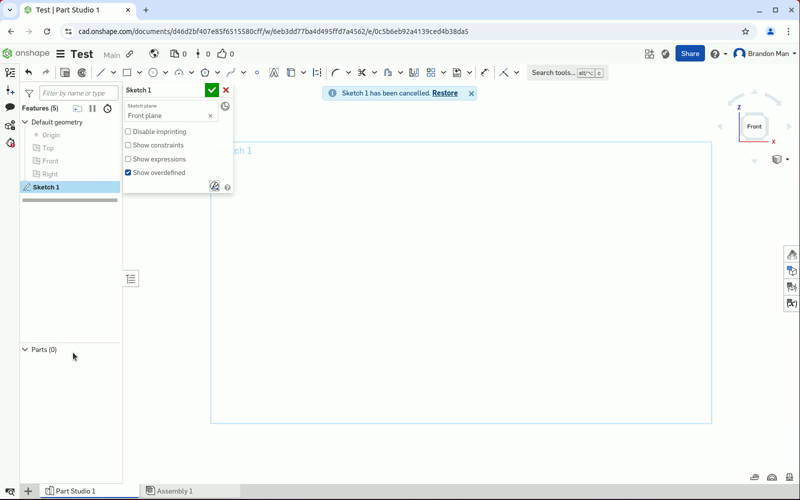
key(y)
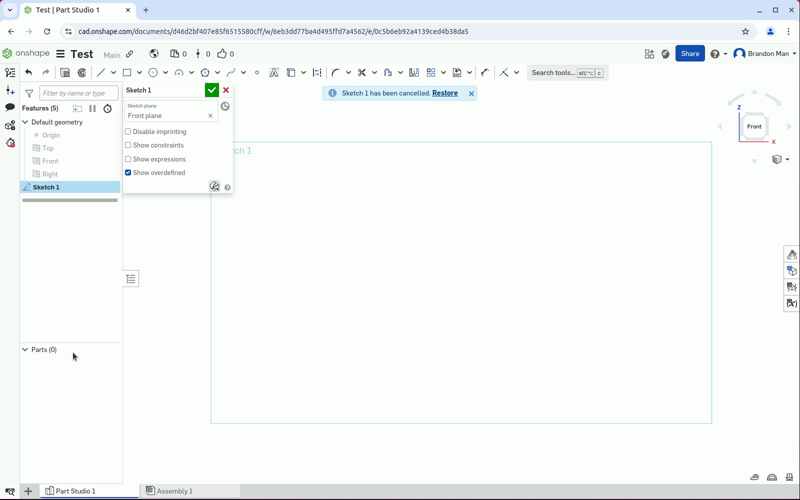
key(l)
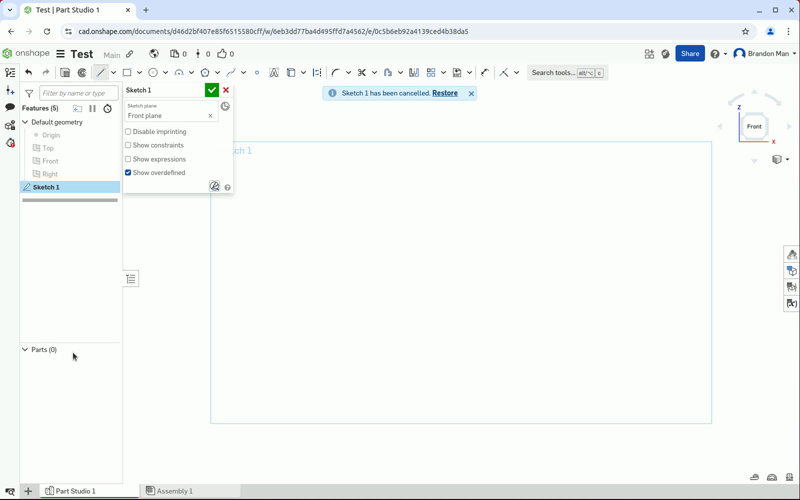
key_down(shift)
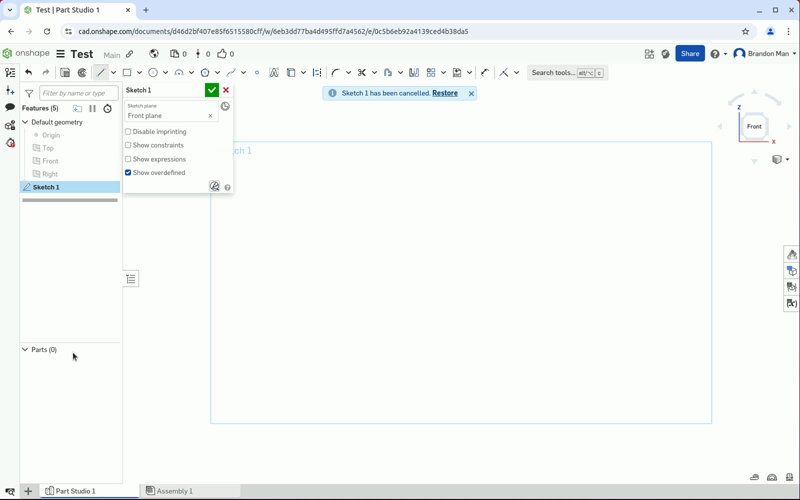
mouse_move(418, 394)
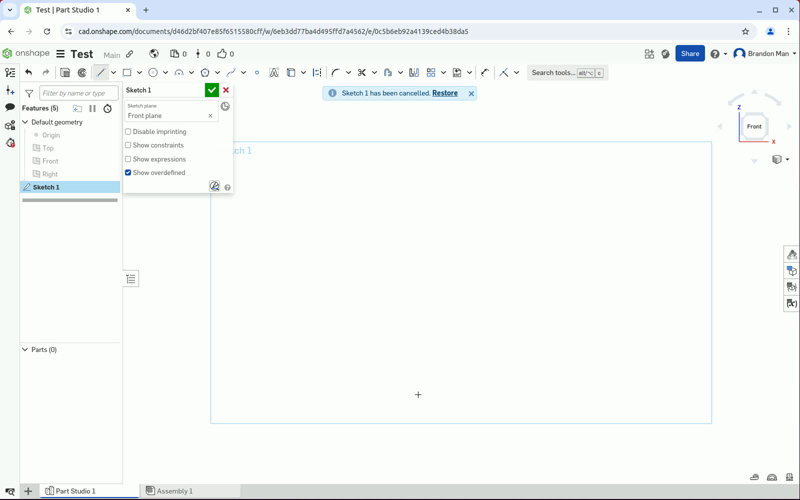
click(418, 394)
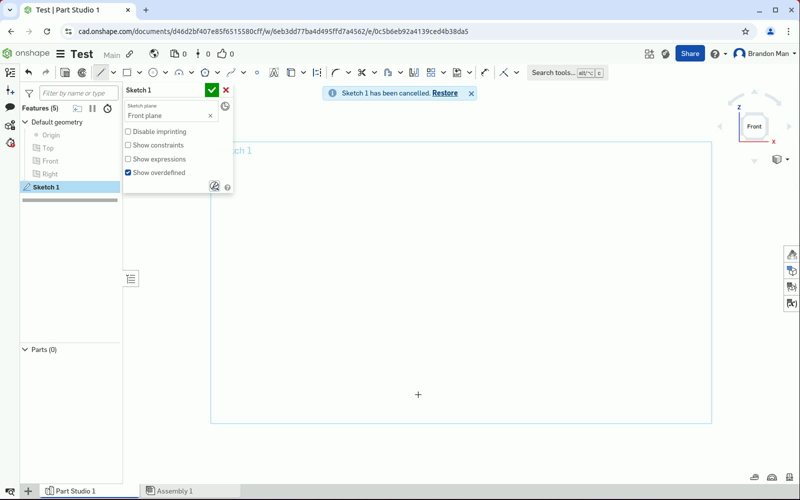
key_up(shift)
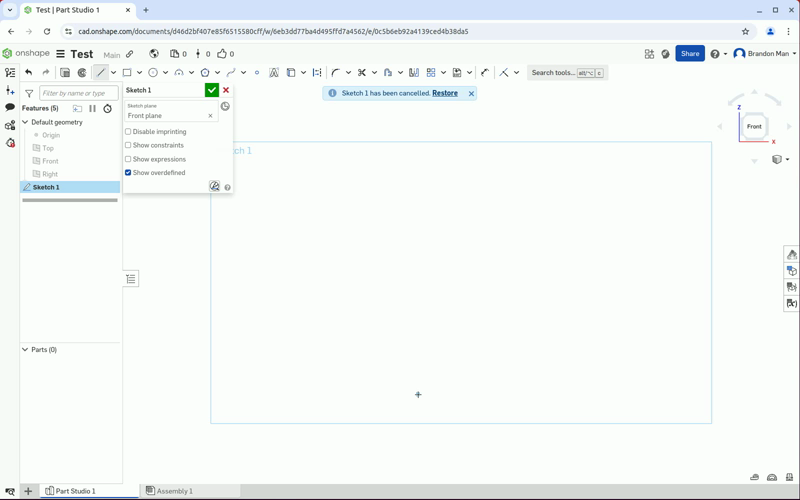
key_down(shift)
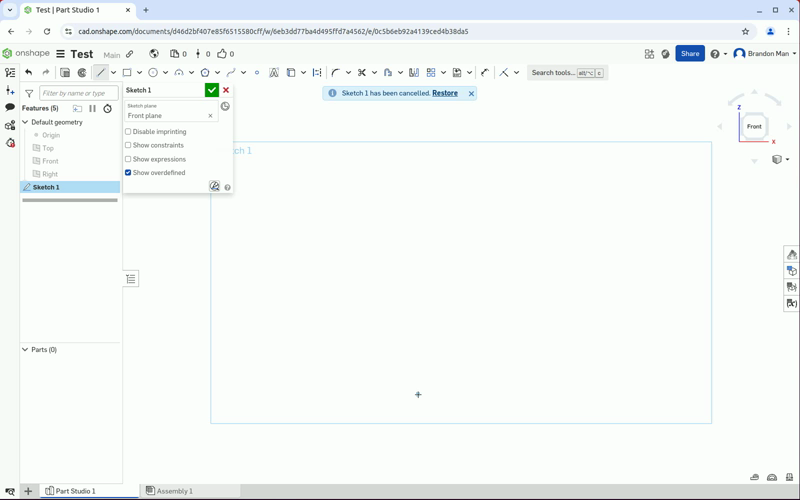
mouse_move(502, 394)
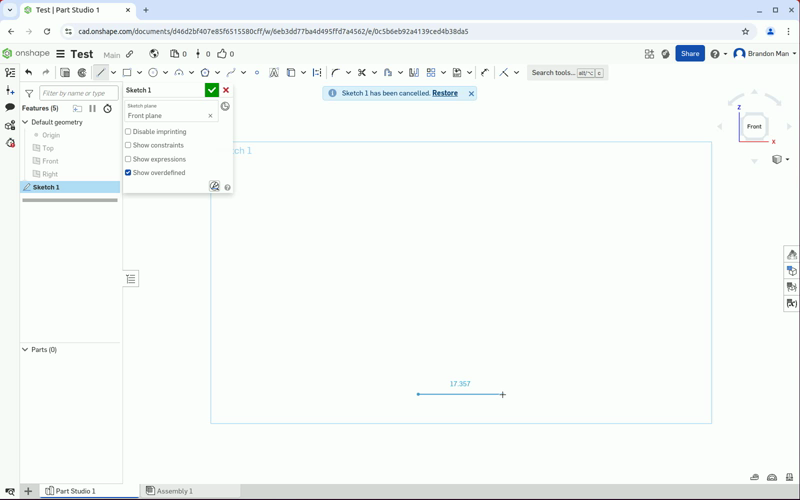
click(502, 394)
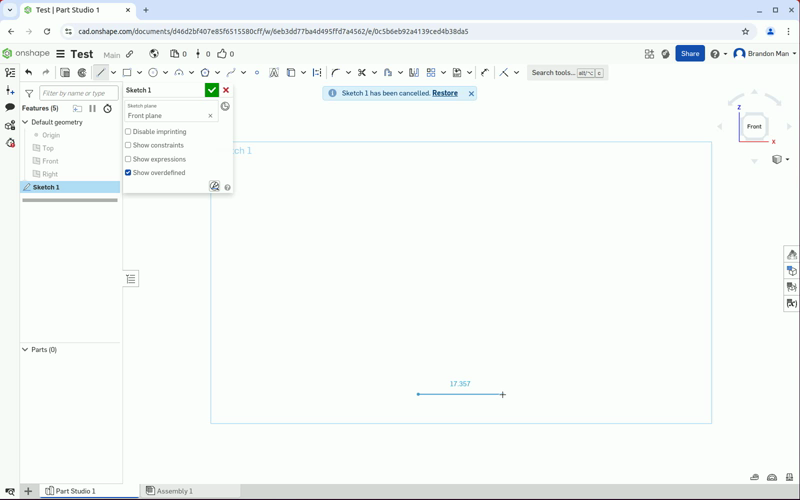
key_up(shift)
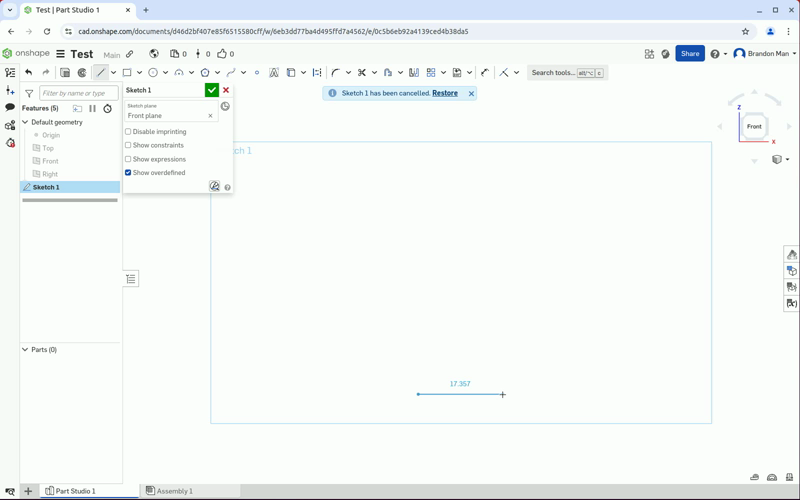
key_down(shift)
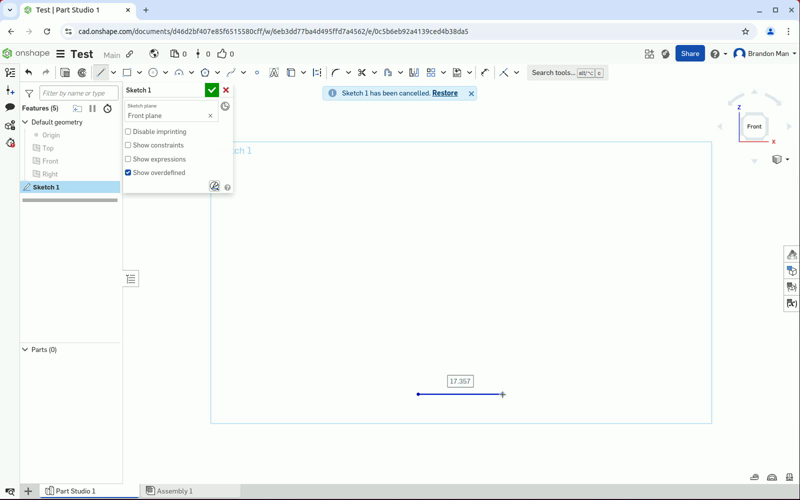
mouse_move(502, 172)
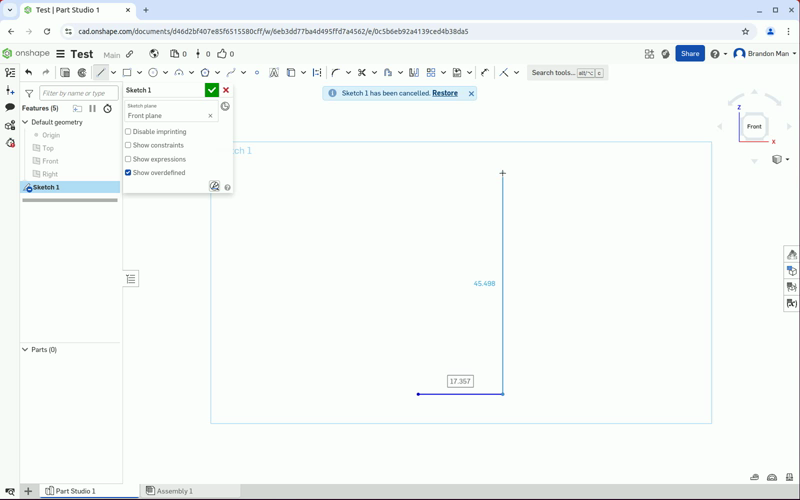
click(502, 172)
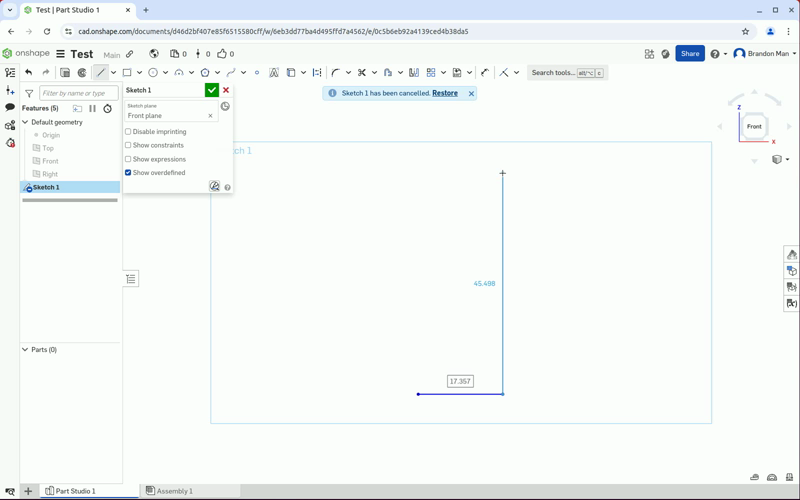
key_up(shift)
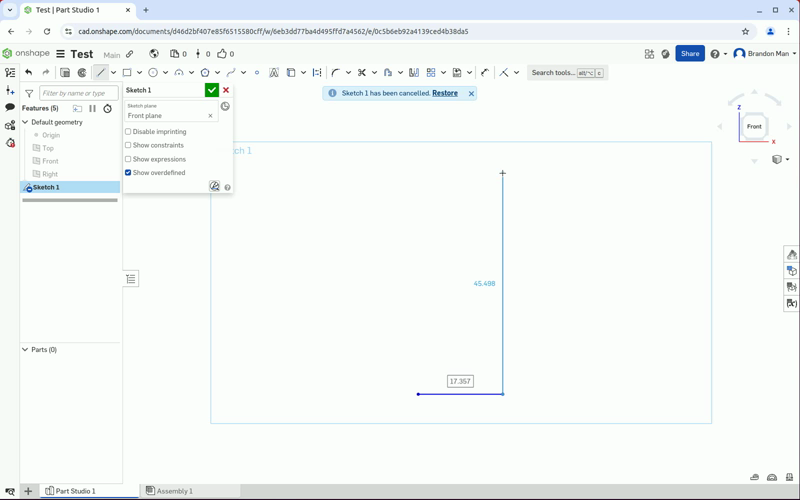
key_down(shift)
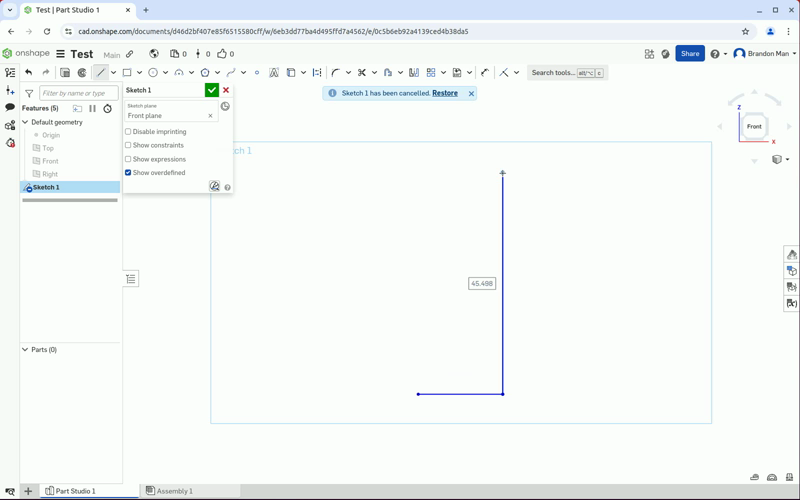
mouse_move(418, 172)
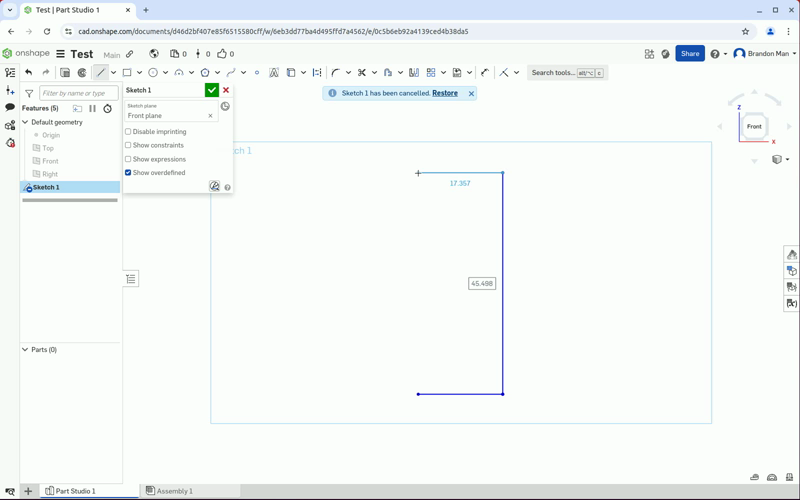
click(418, 172)
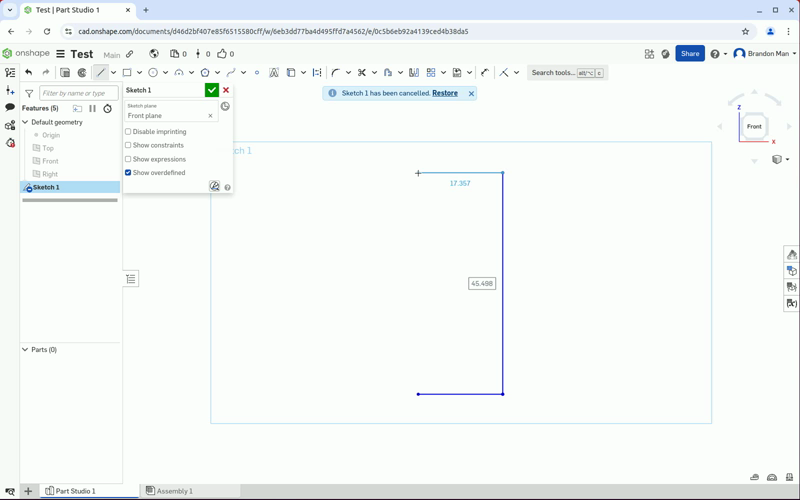
key_up(shift)
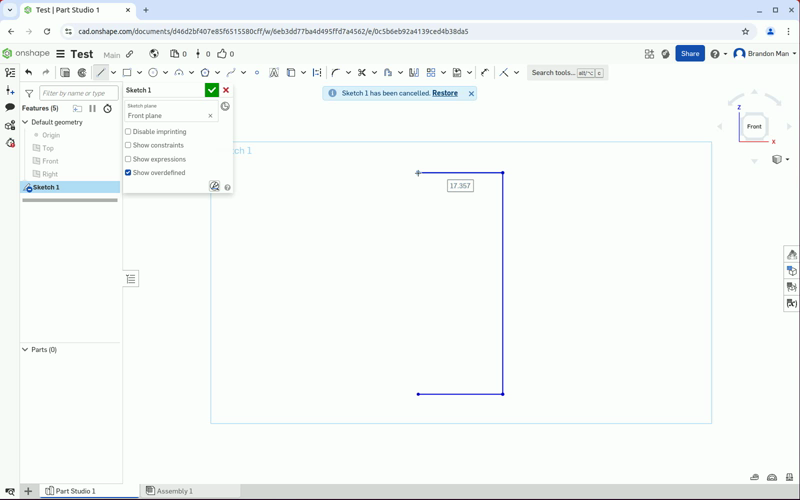
key_down(shift)
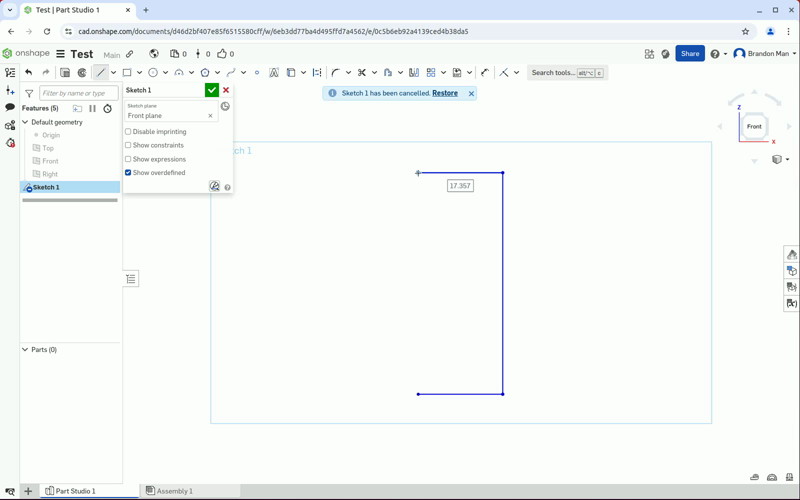
mouse_move(418, 394)
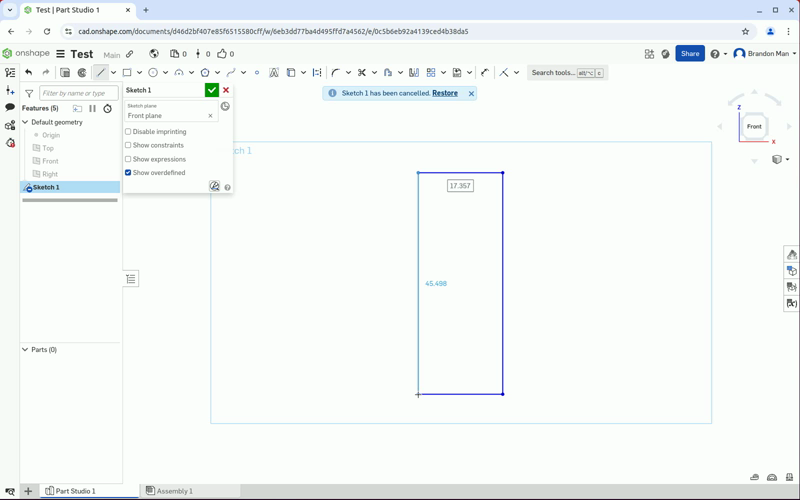
key_up(shift)
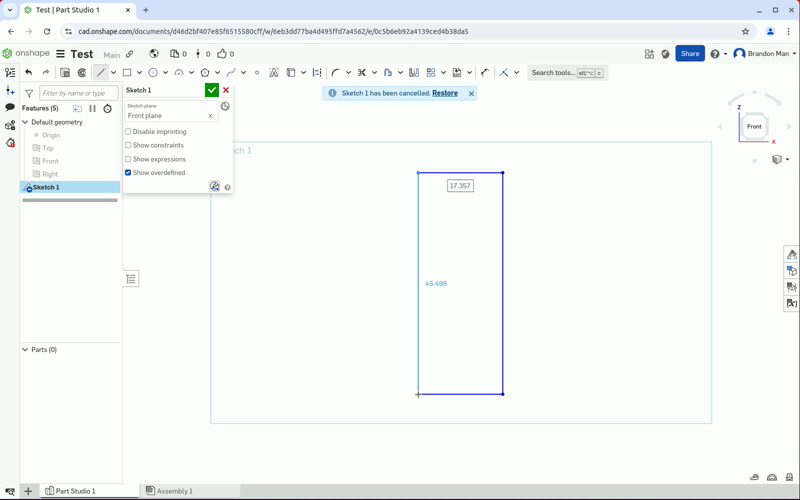
click(418, 394)
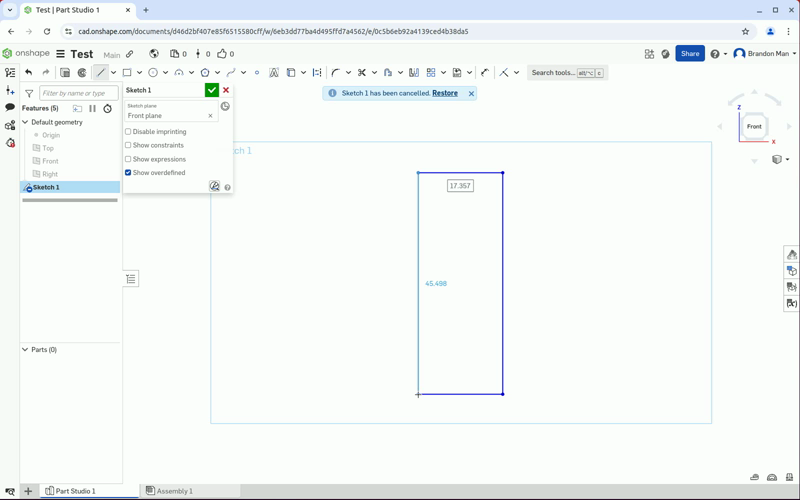
key(esc)
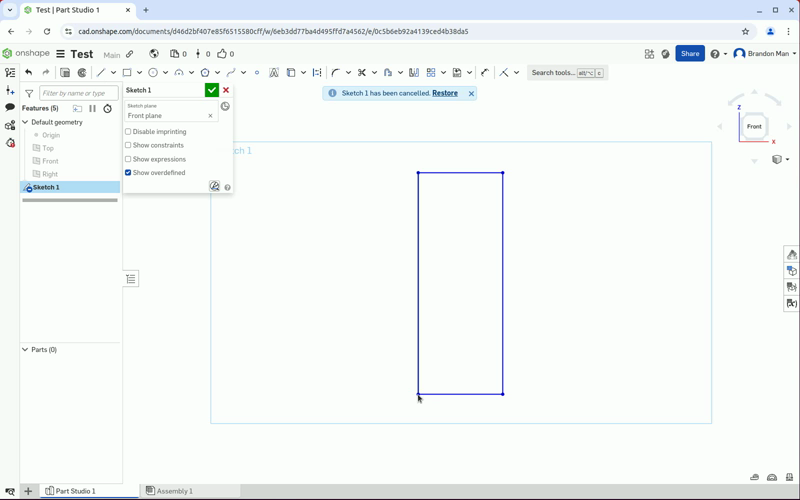
key(l)
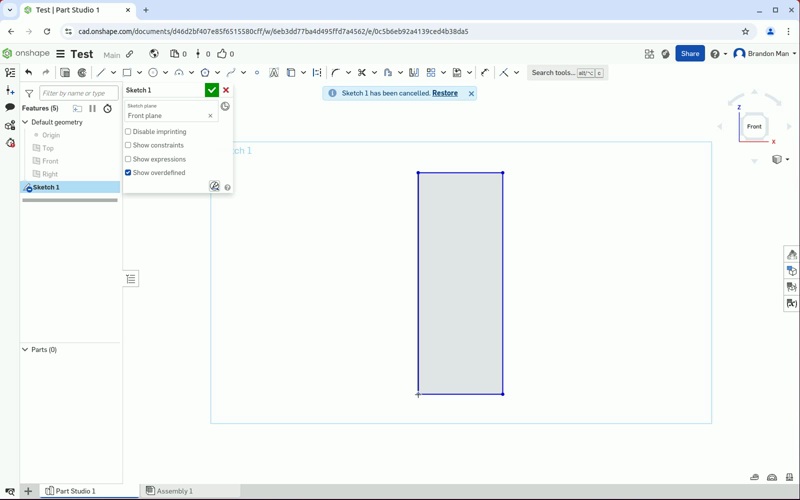
key_down(shift)
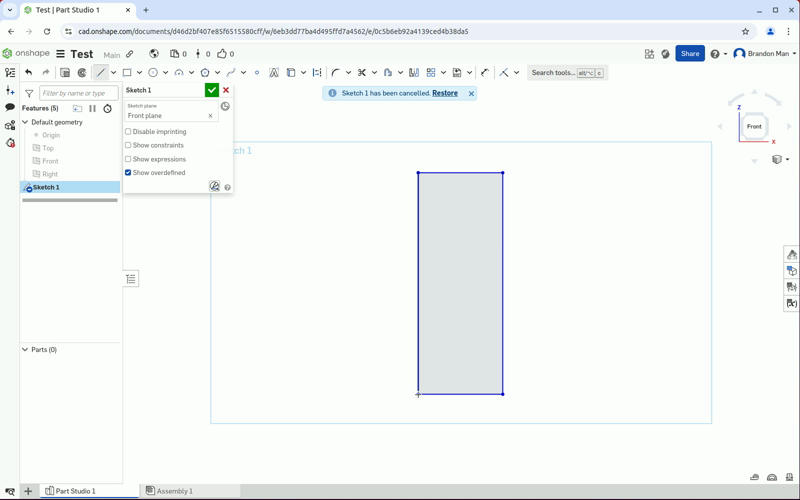
mouse_move(430, 373)
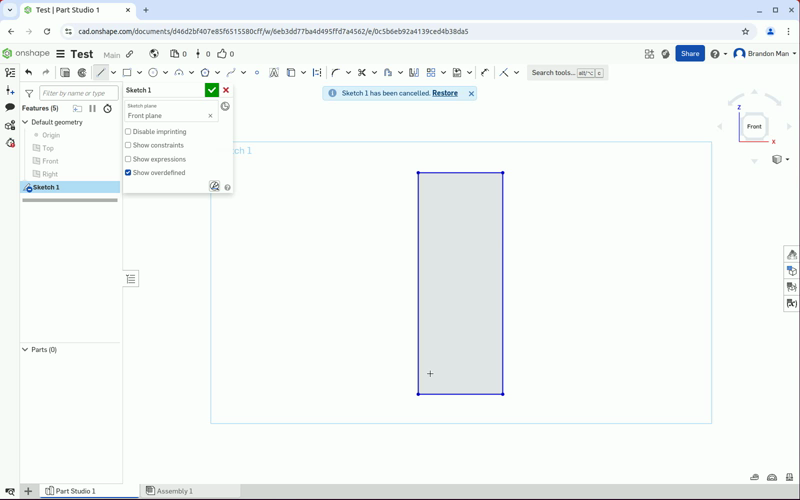
click(430, 373)
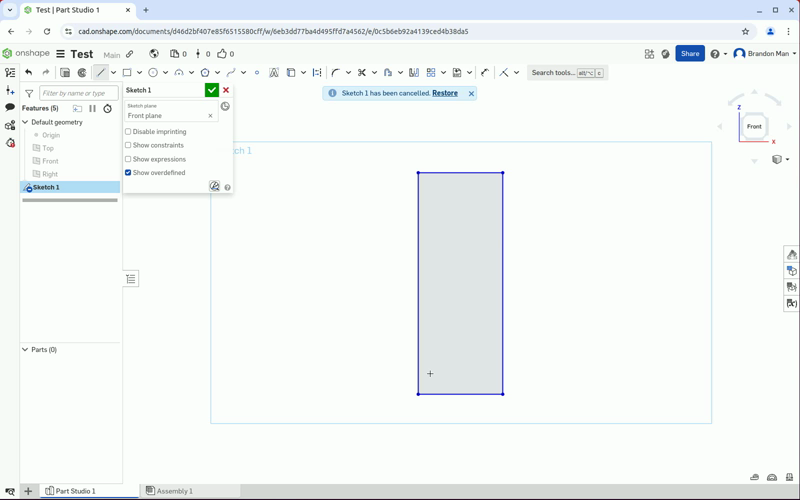
key_up(shift)
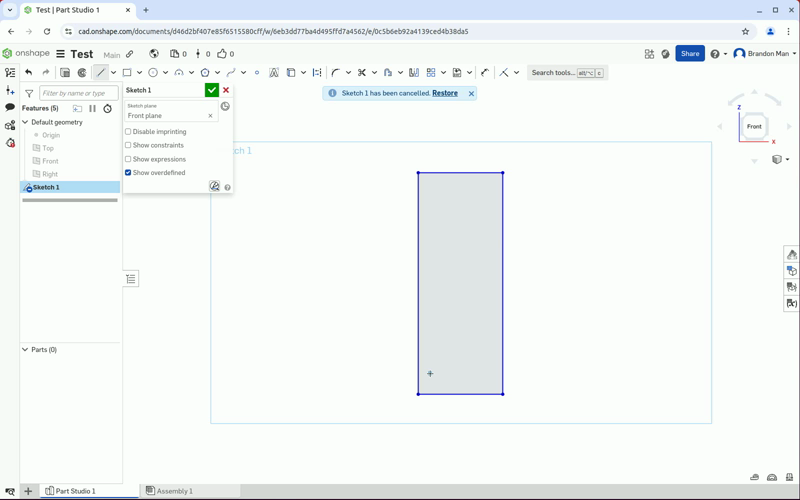
key_down(shift)
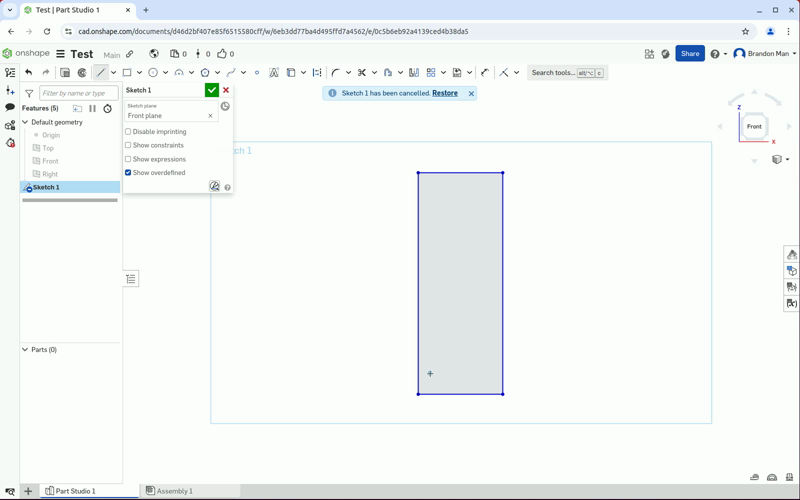
mouse_move(460, 373)
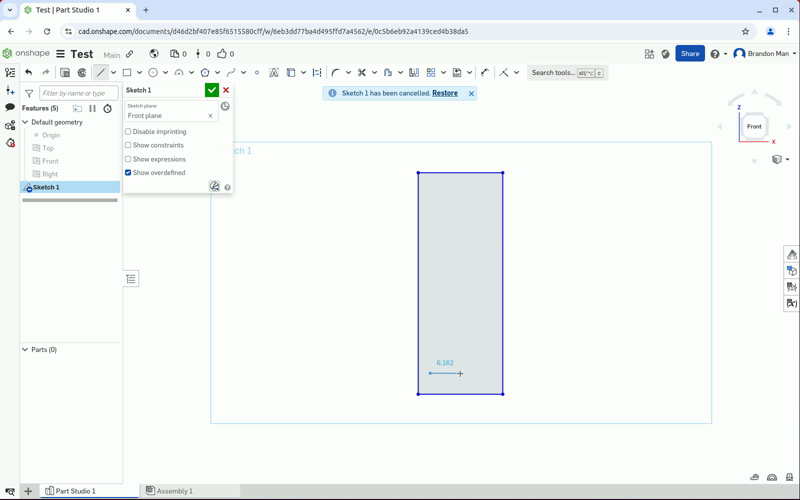
mouse_move(488, 373)
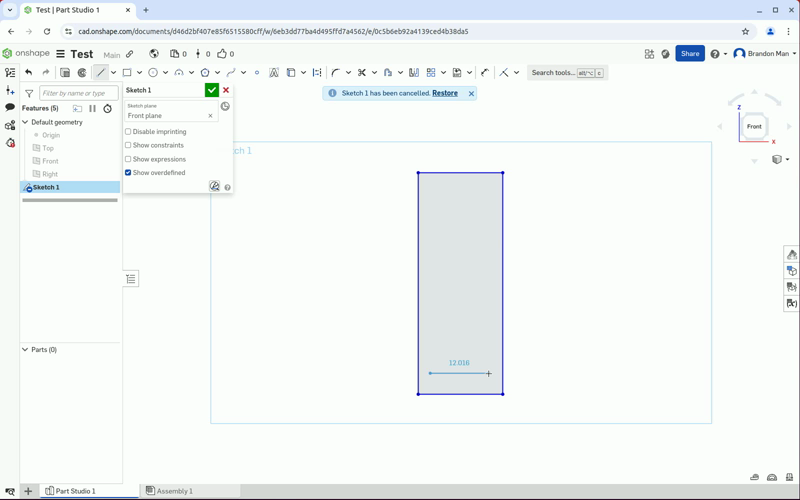
click(488, 373)
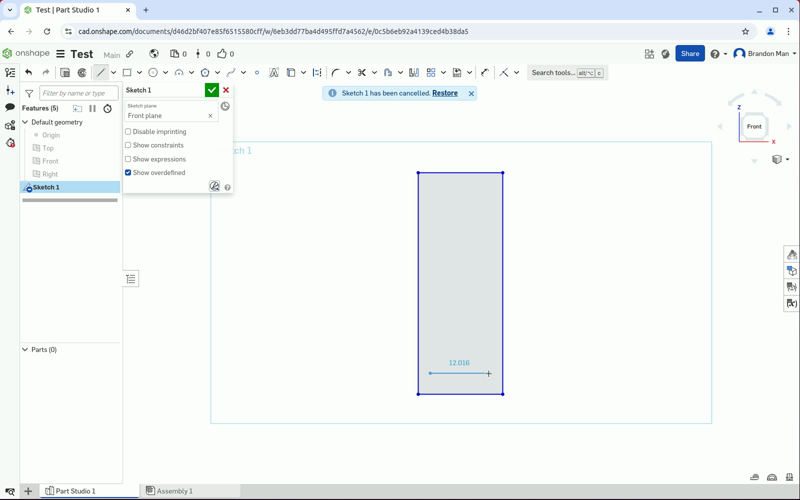
key_up(shift)
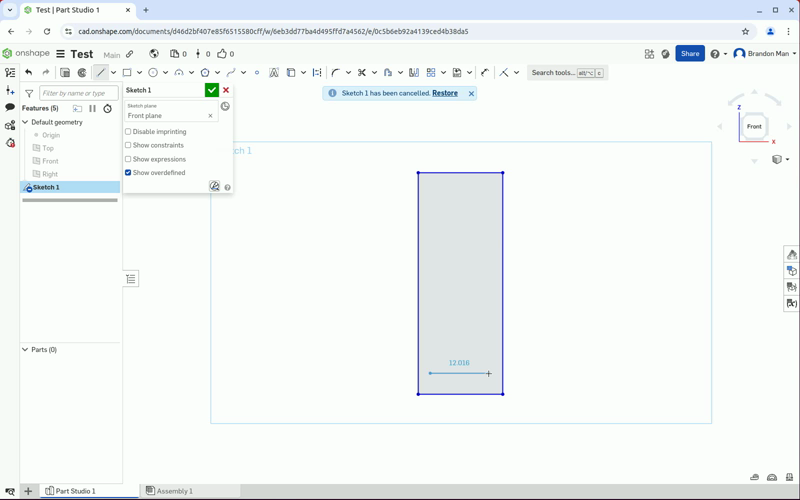
key_down(shift)
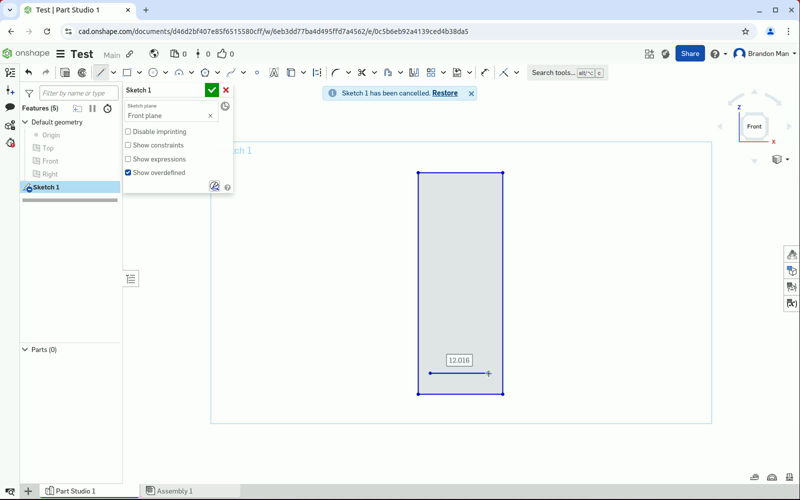
mouse_move(488, 184)
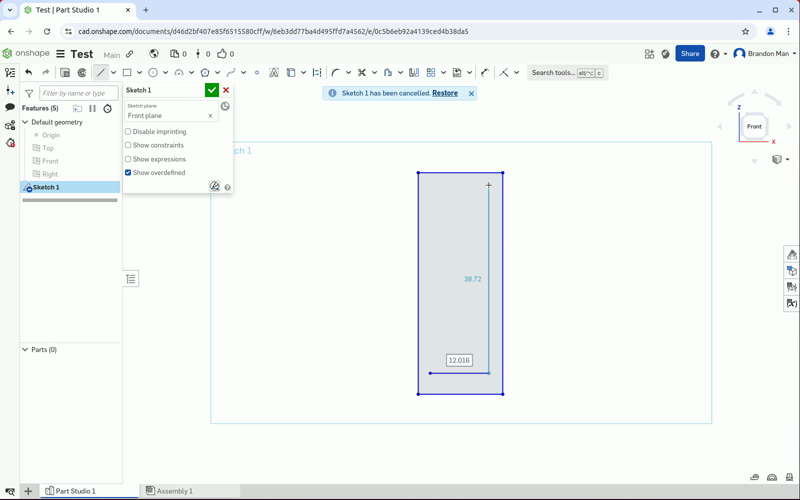
click(488, 184)
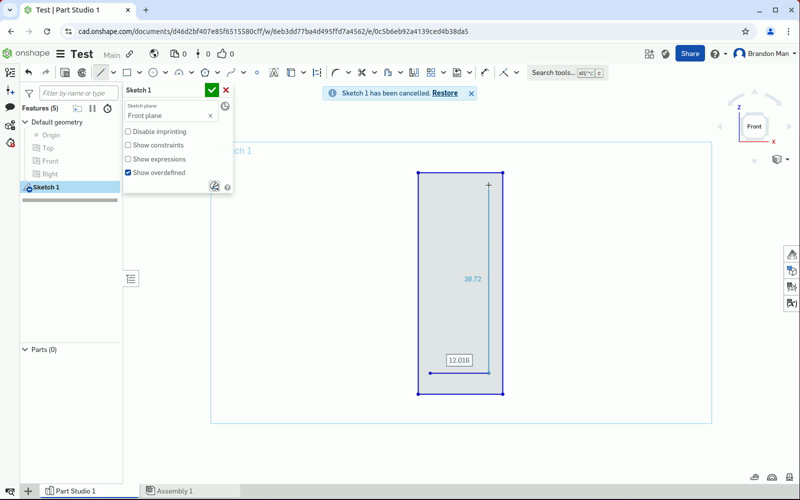
key_up(shift)
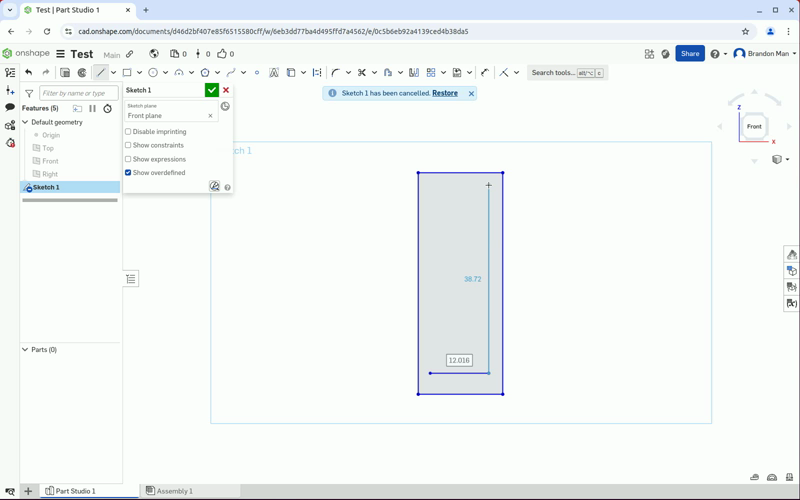
key_down(shift)
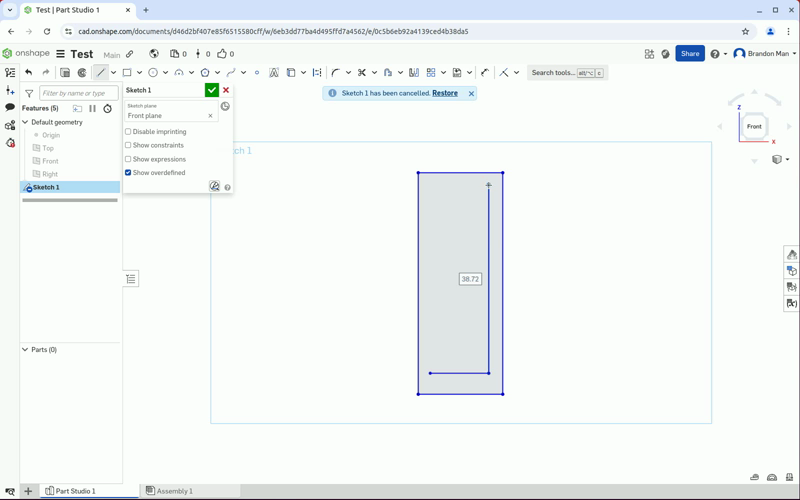
mouse_move(518, 184)
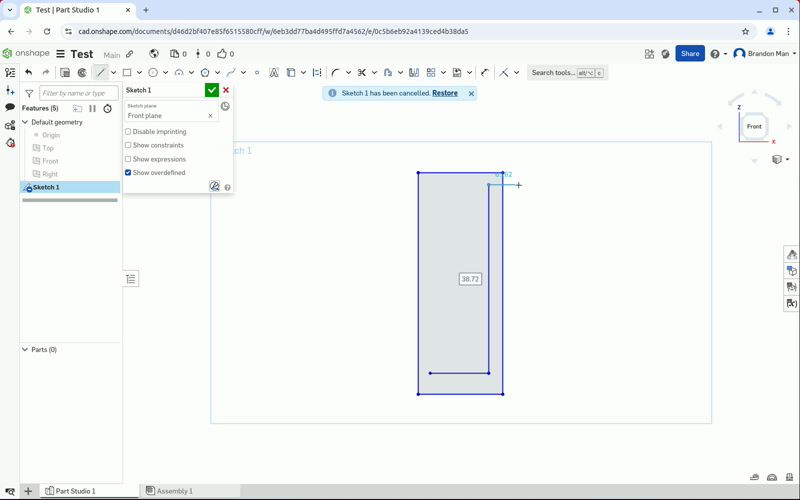
mouse_move(430, 184)
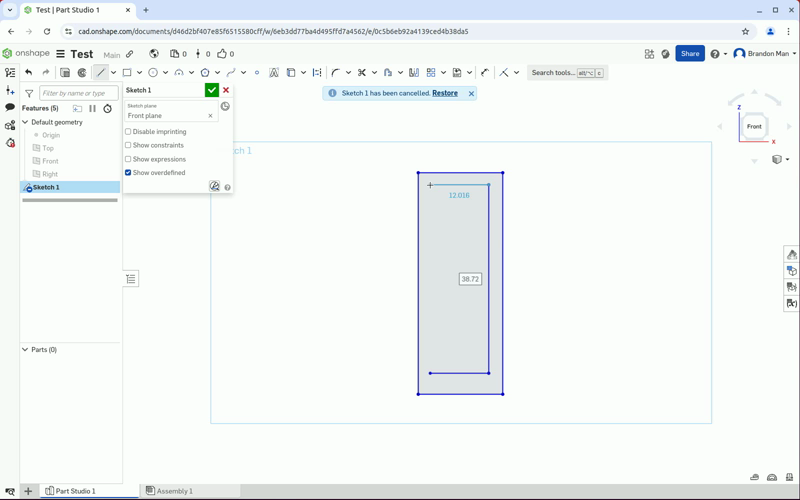
click(430, 184)
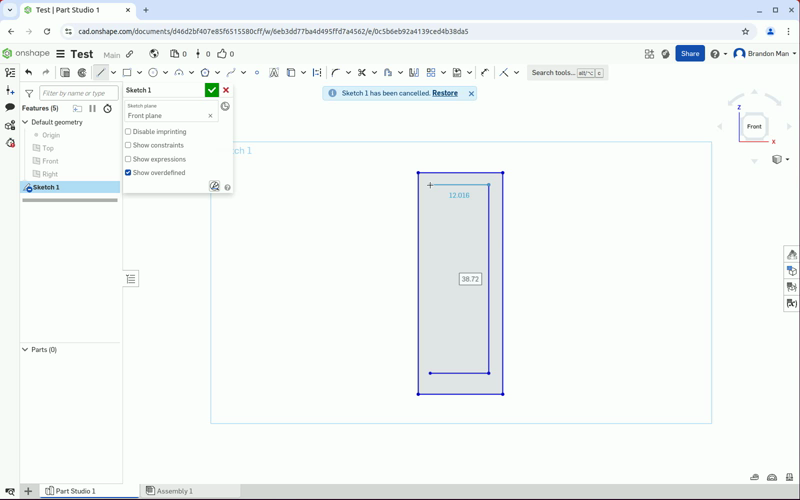
key_up(shift)
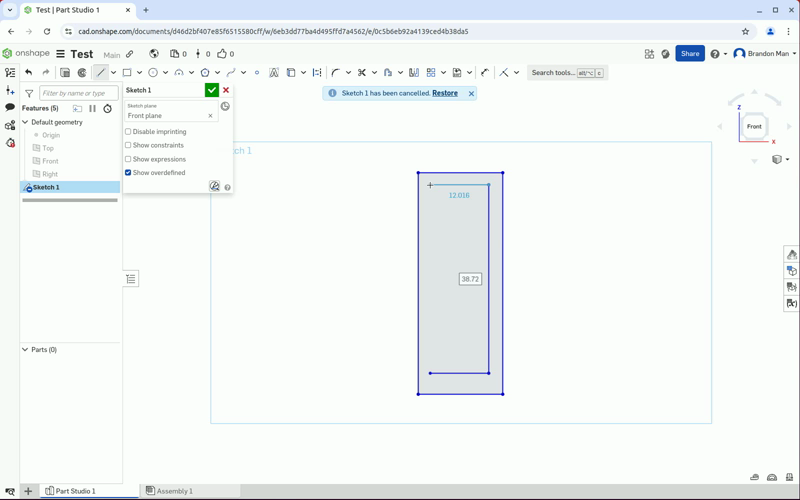
key_down(shift)
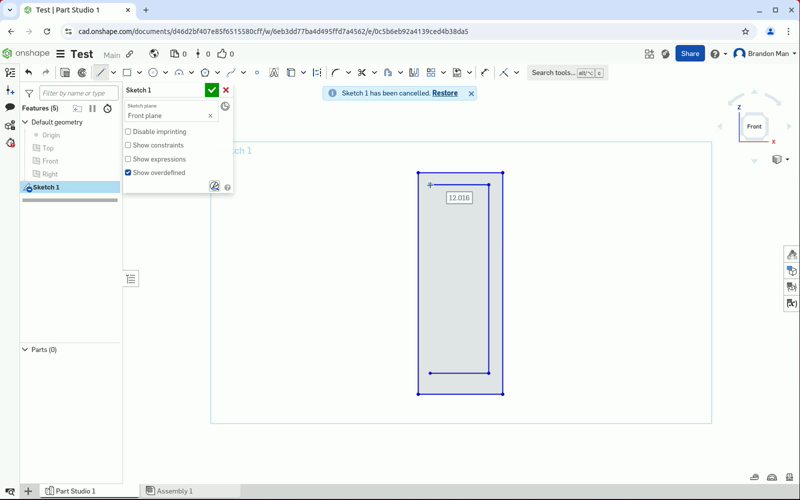
mouse_move(430, 373)
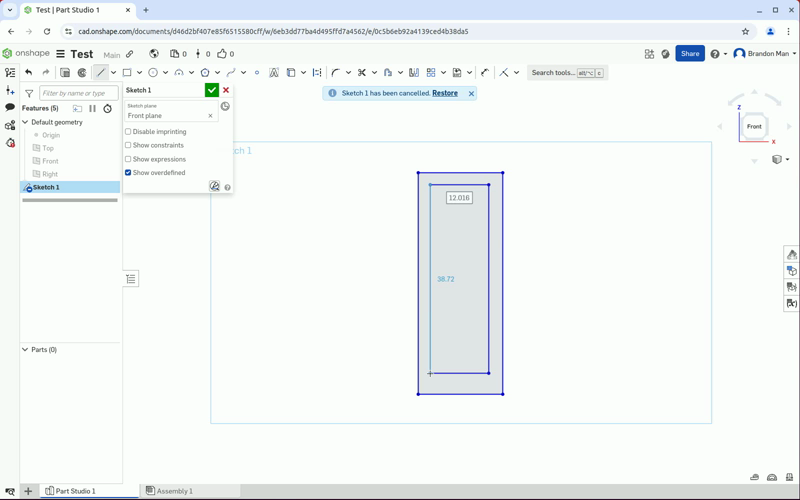
key_up(shift)
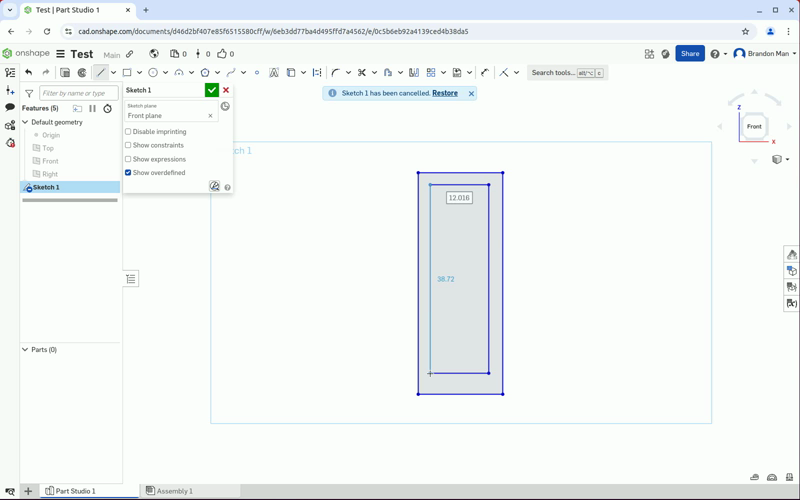
click(430, 373)
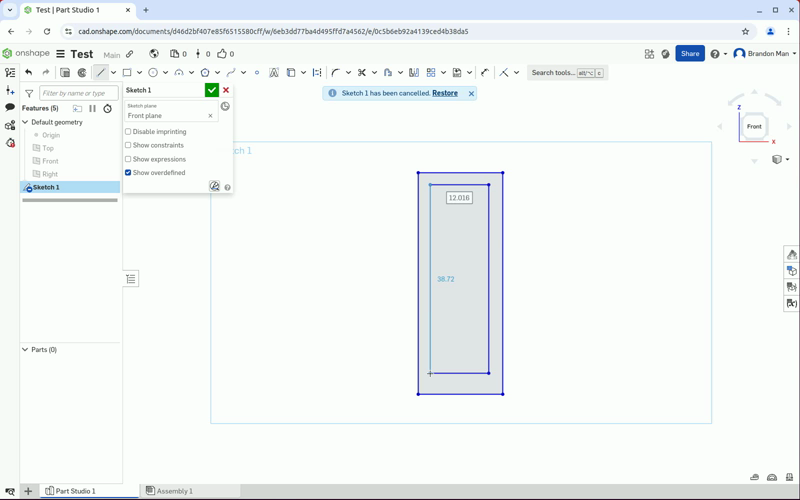
key(esc)
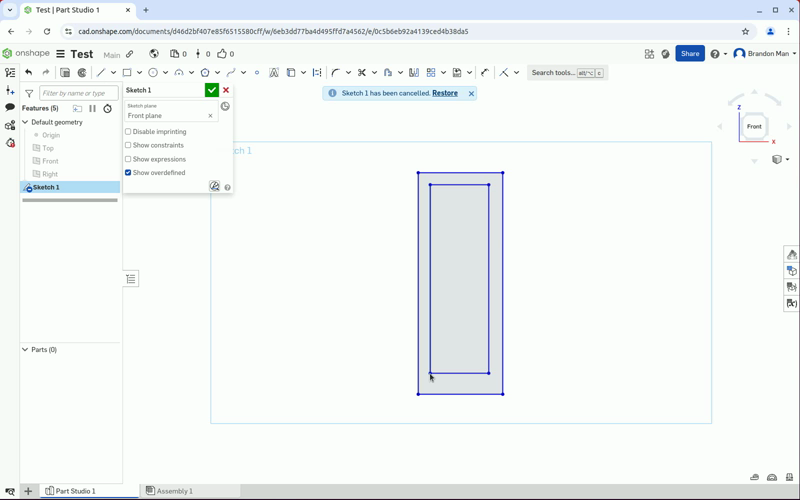
mouse_move(494, 370)
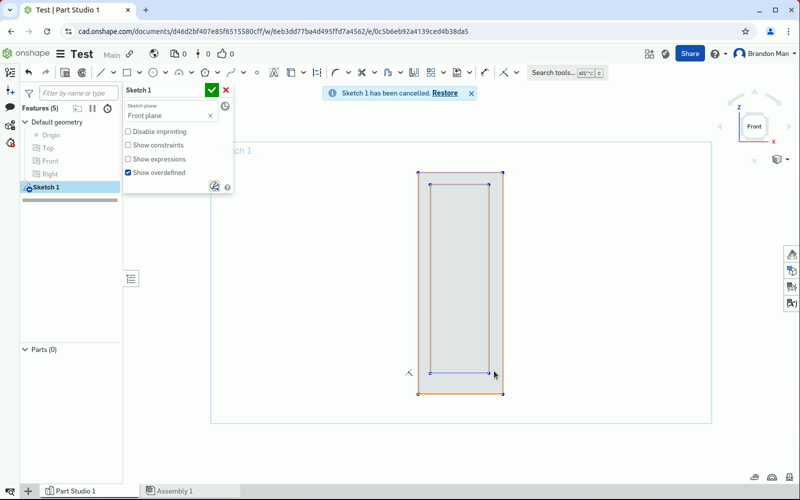
click(494, 370)
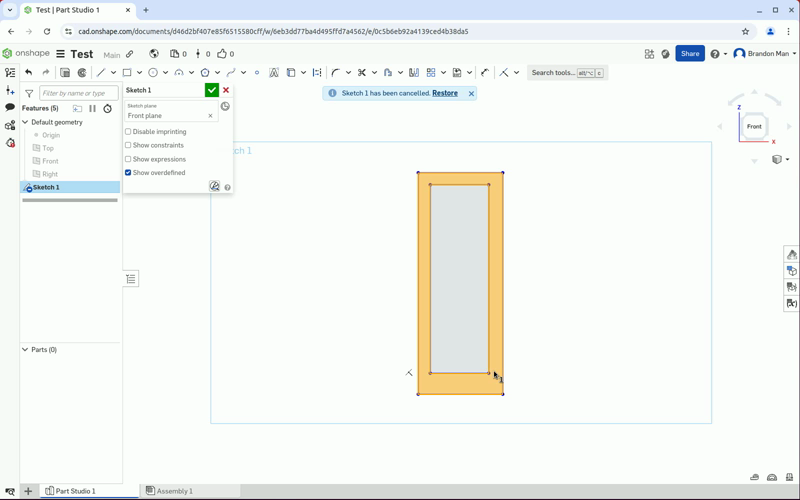
mouse_move(73, 352)
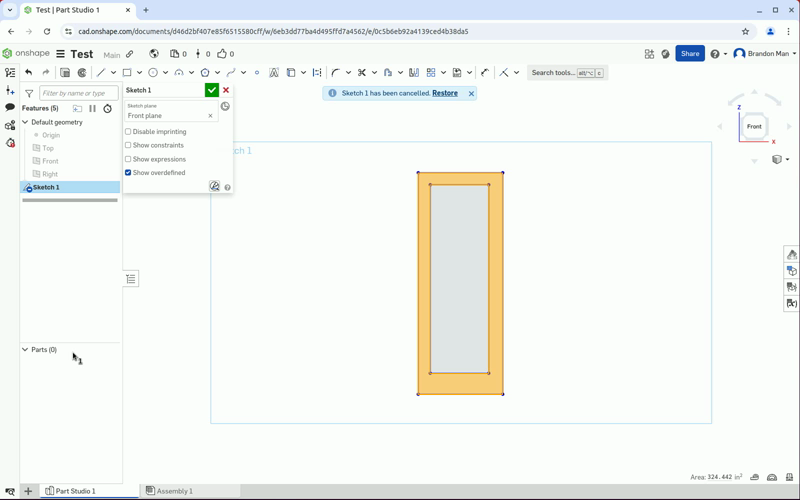
key(shift+y)
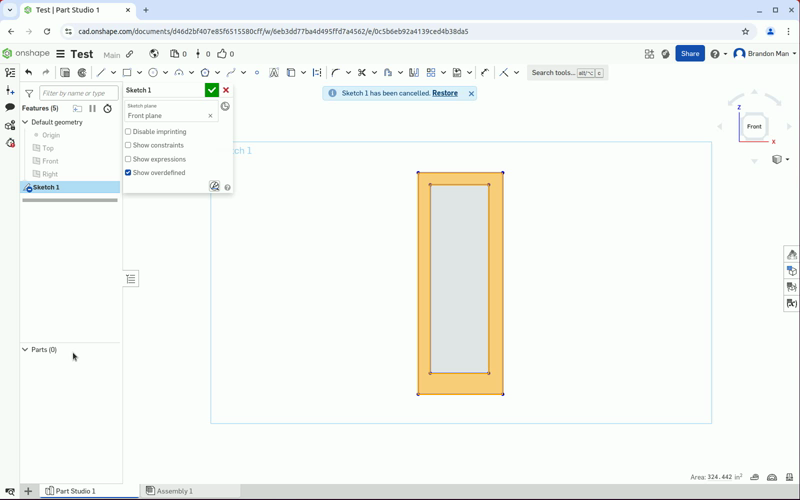
key(shift+e)
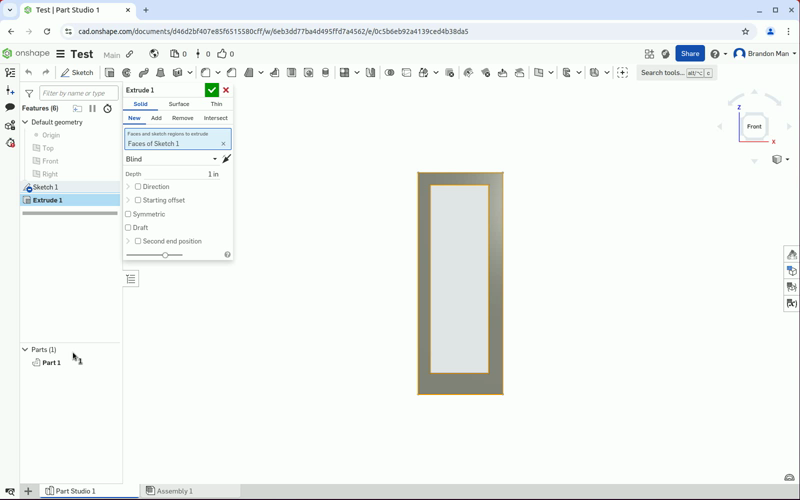
mouse_move(143, 106)
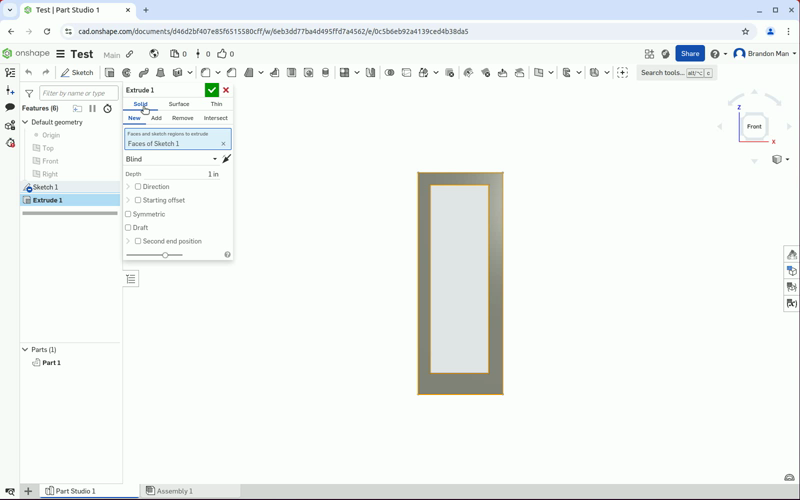
click(143, 106)
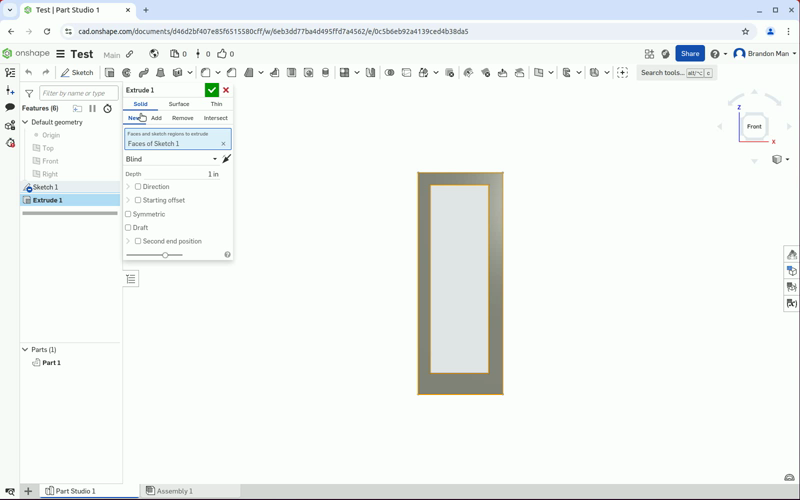
mouse_move(137, 120)
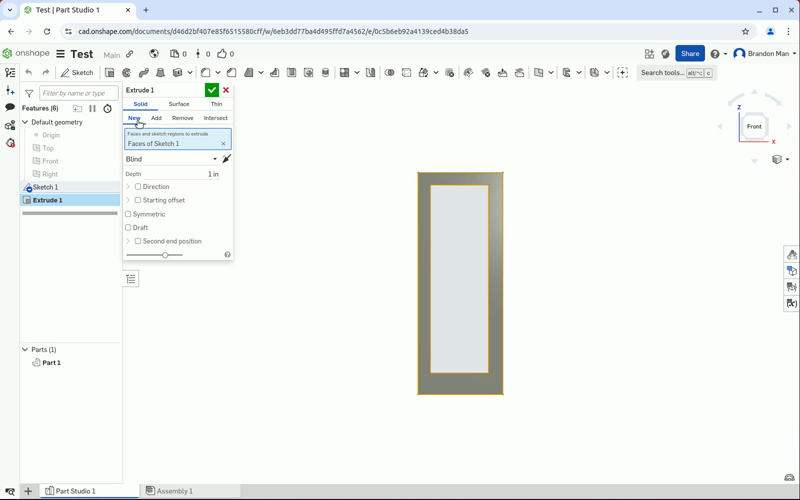
click(137, 120)
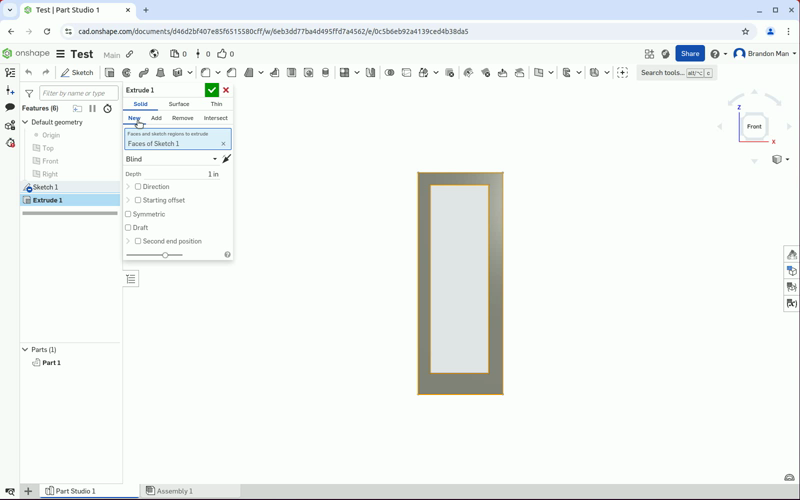
key(tab, 4)
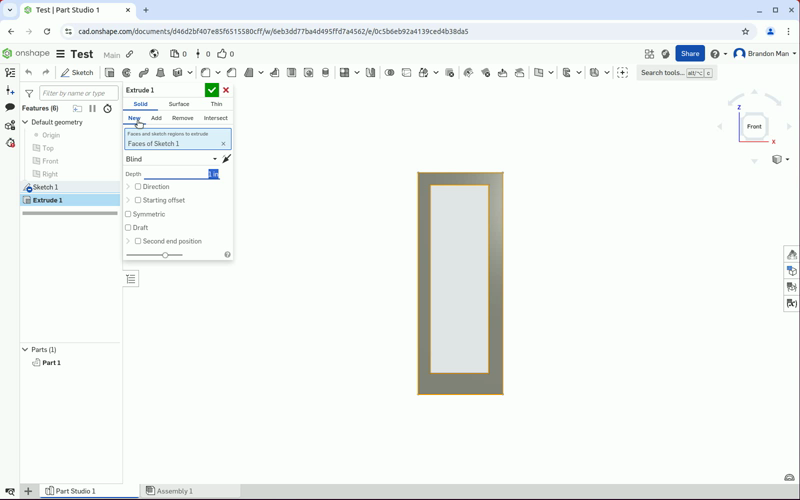
text(0.481)
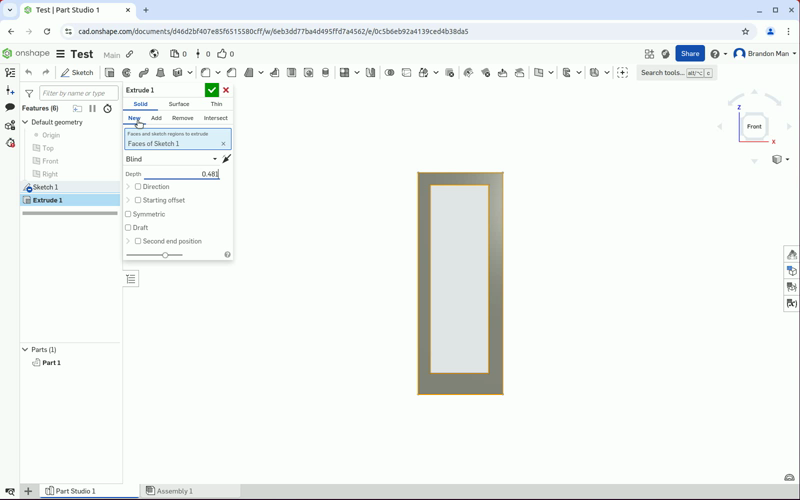
key(tab, 3)
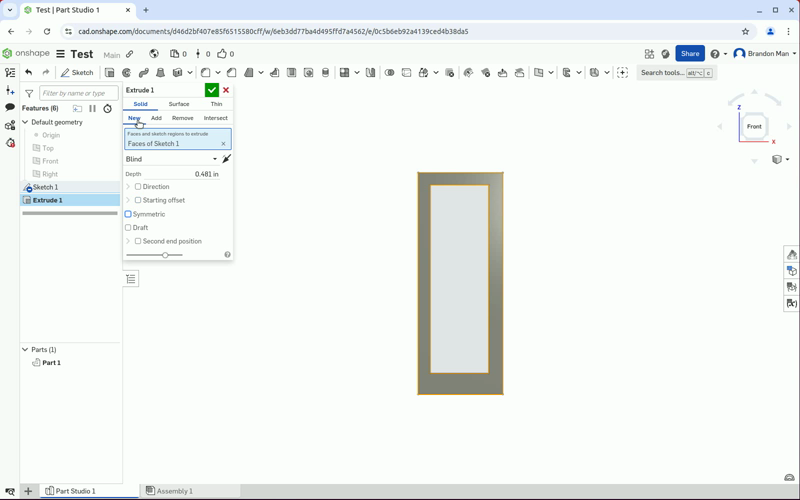
key(tab, 2)
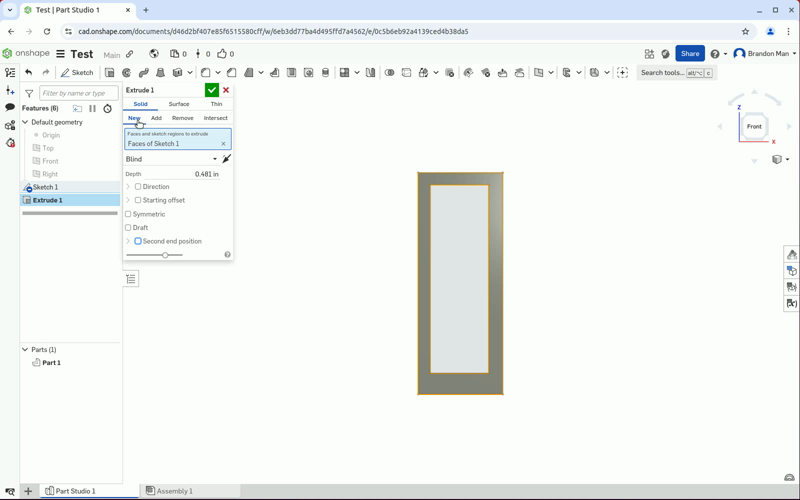
key(space)
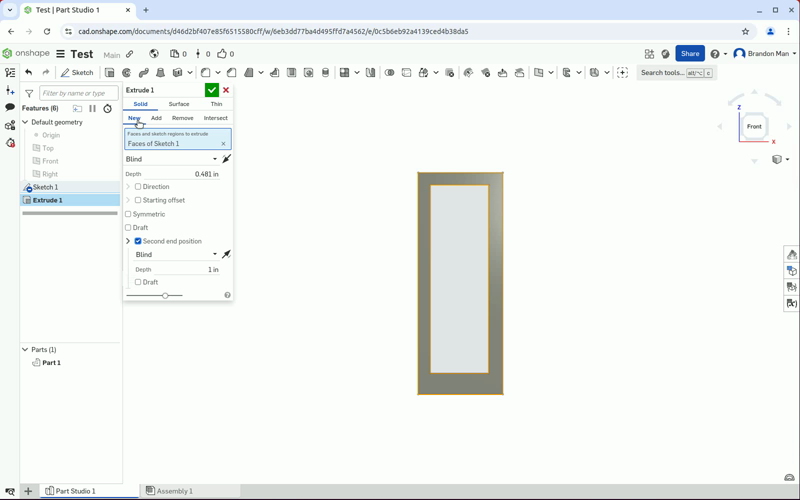
key(tab, 3)
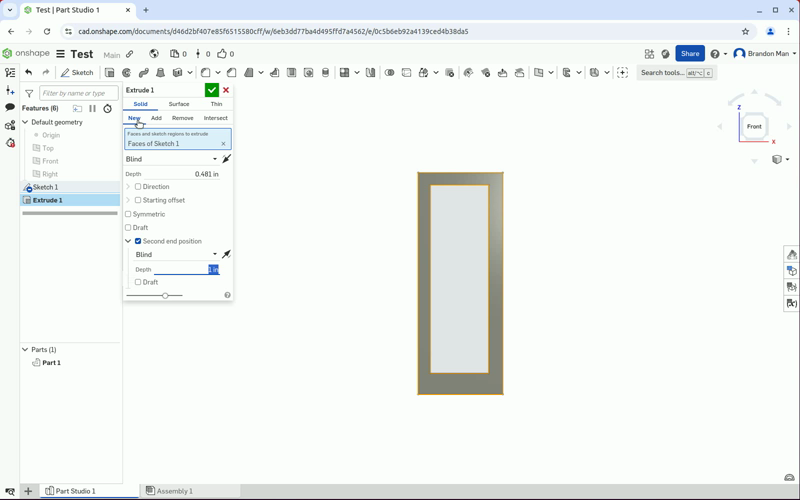
text(0.481)
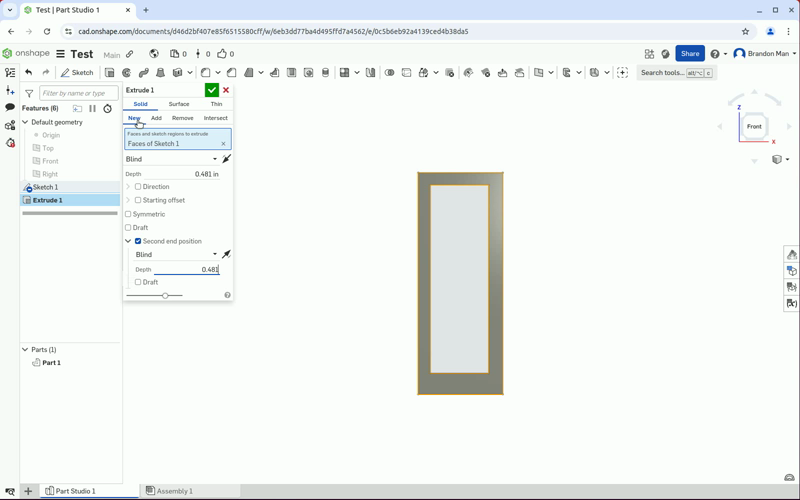
key(enter)
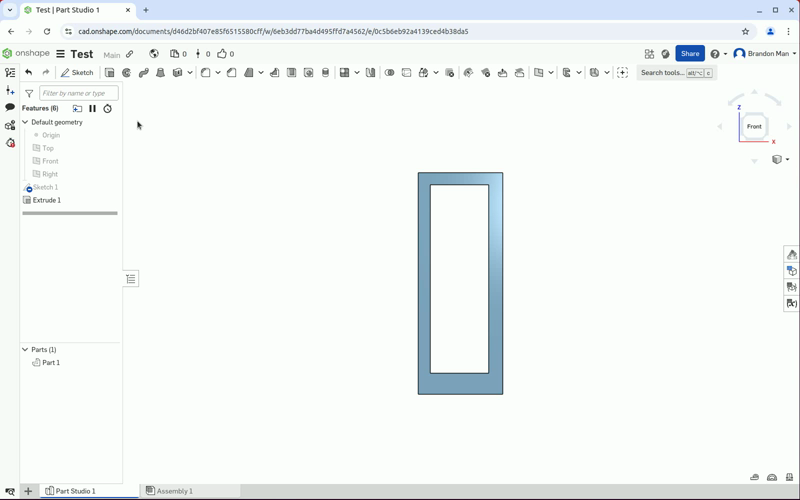
key(shift+h)
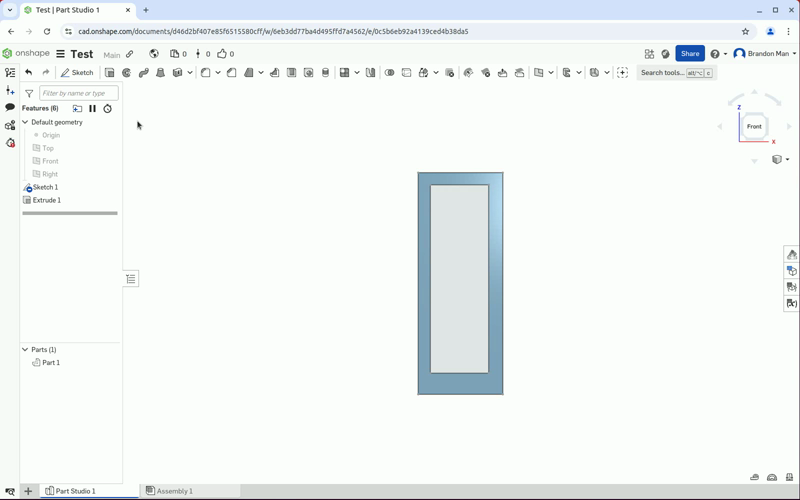
key(shift+h)
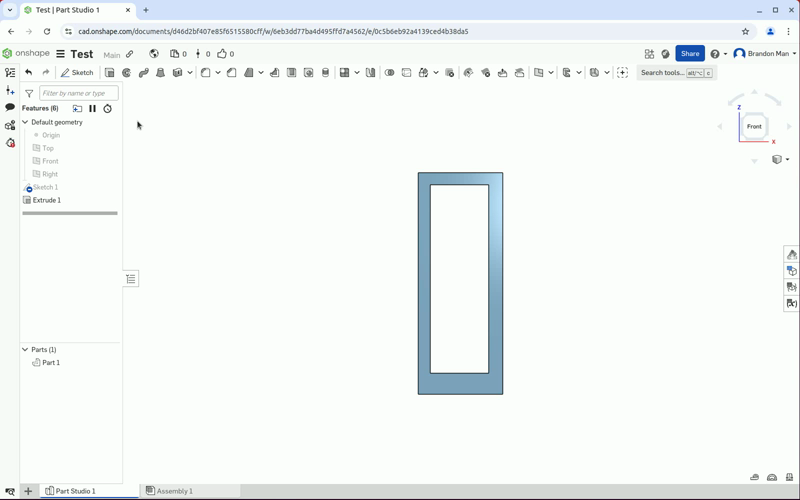
mouse_move(73, 189)
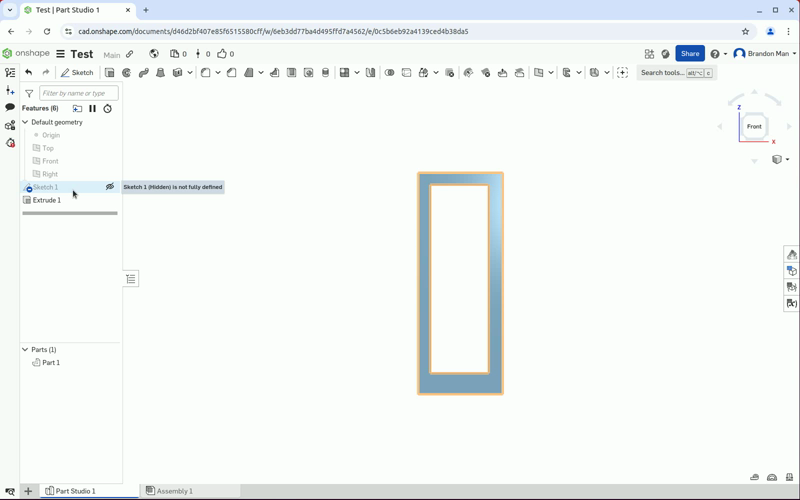
click(73, 189)
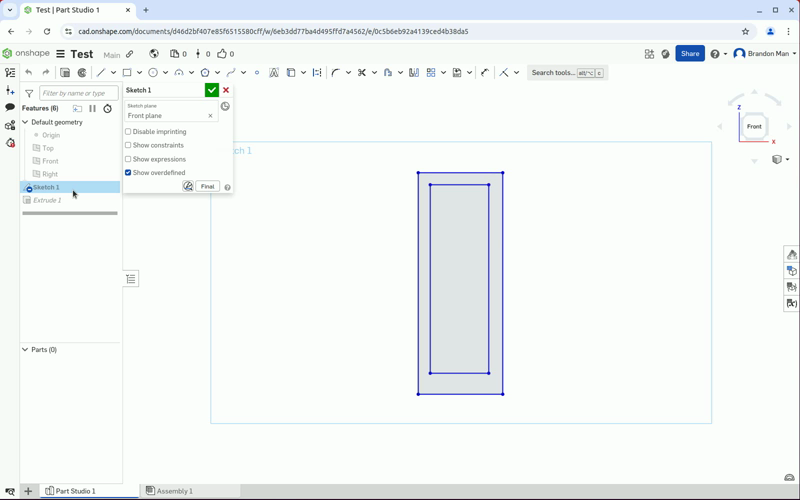
mouse_move(229, 92)
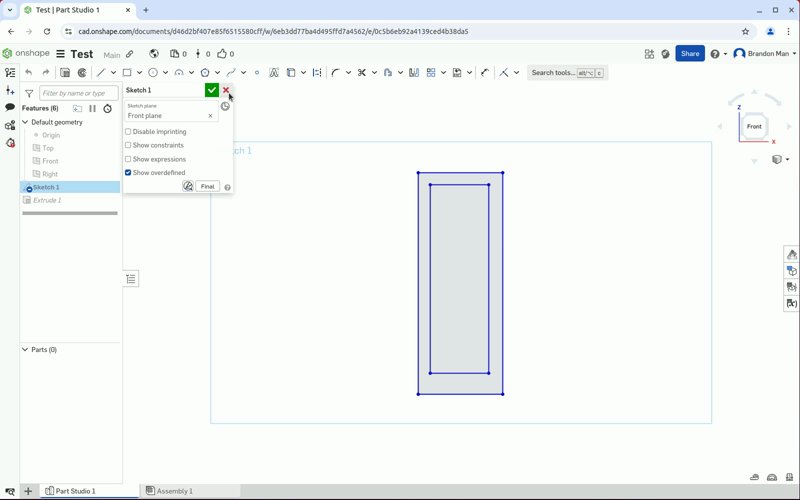
click(229, 92)
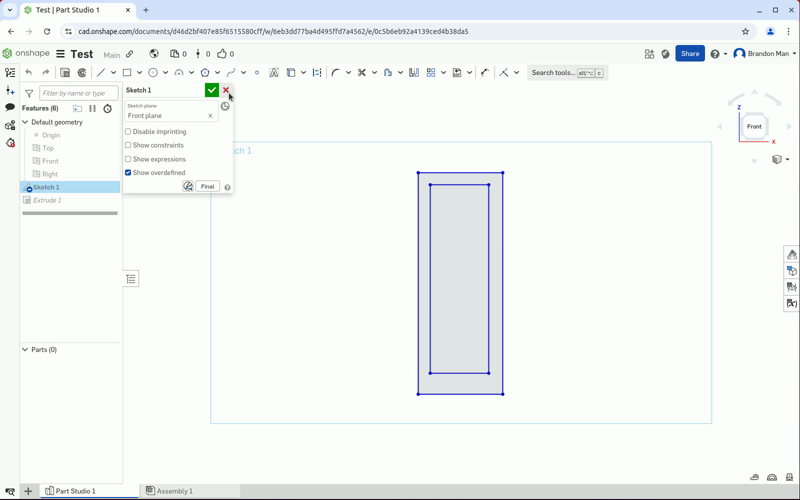
key(shift+s)
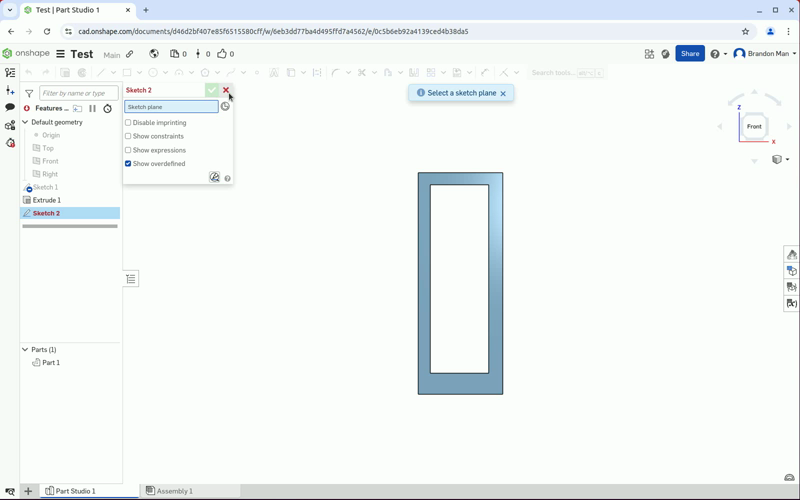
mouse_move(73, 163)
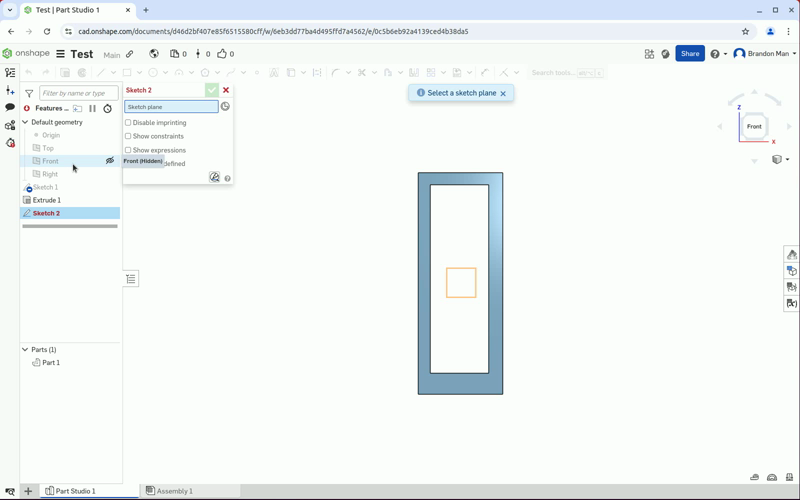
click(73, 163)
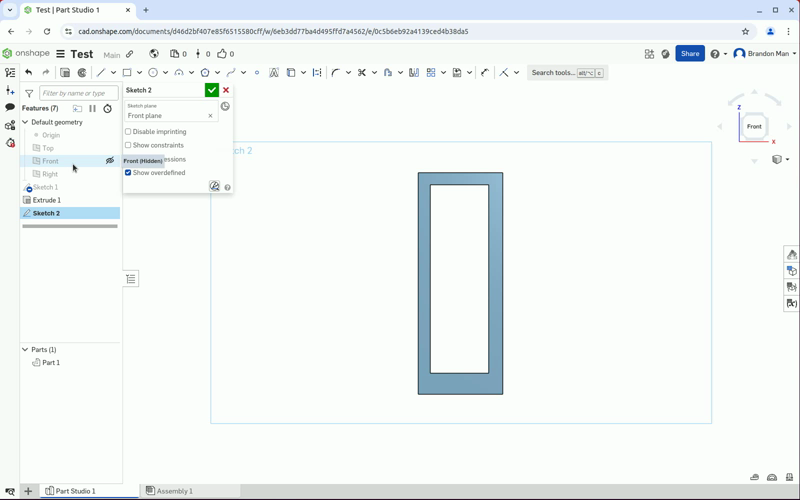
mouse_move(73, 352)
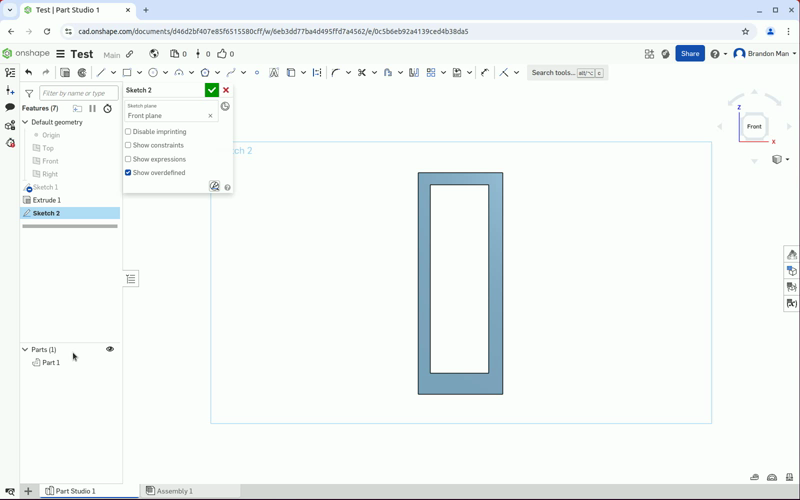
key(y)
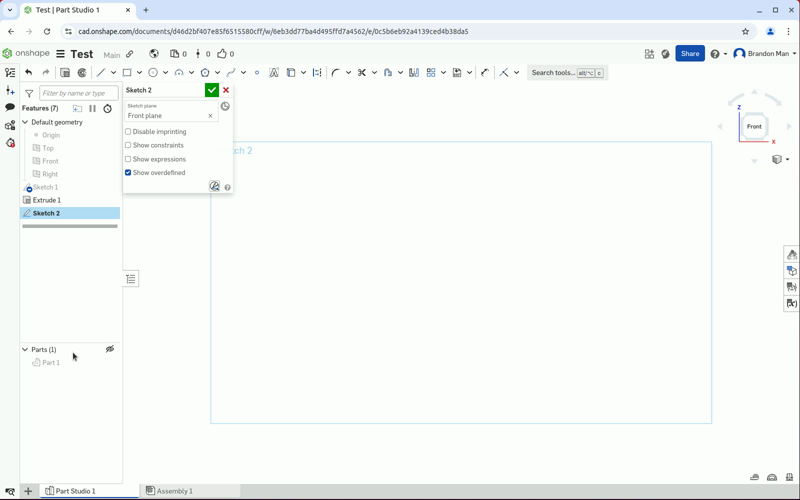
key(l)
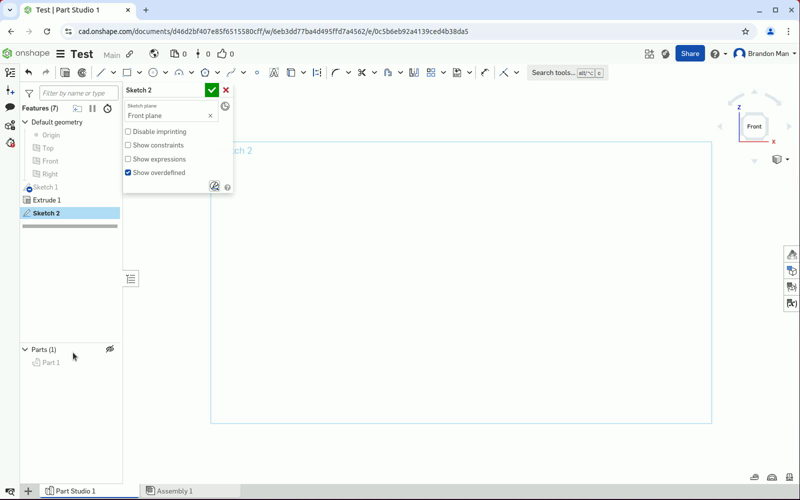
key_down(shift)
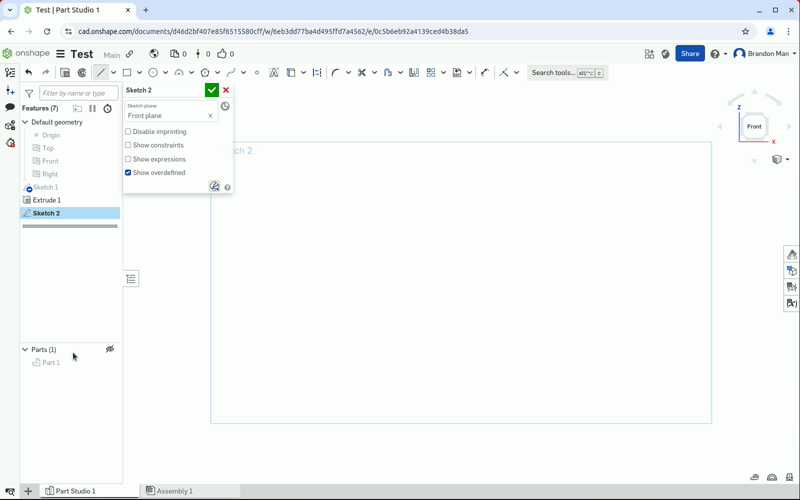
mouse_move(431, 373)
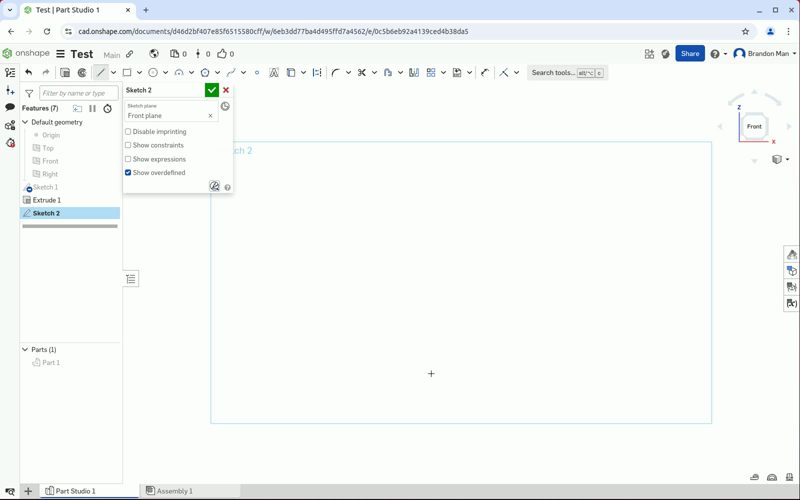
click(431, 373)
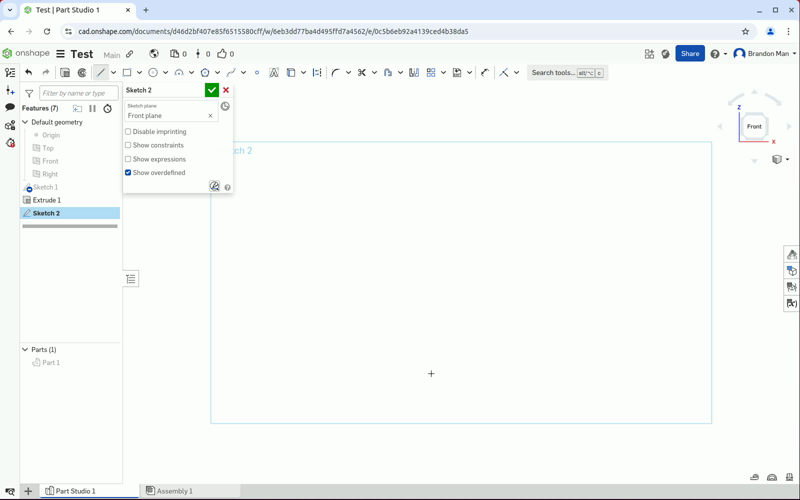
key_up(shift)
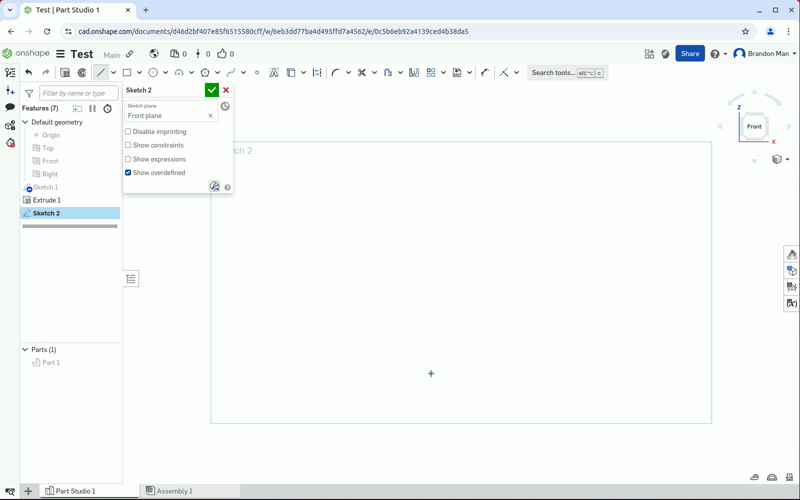
key_down(shift)
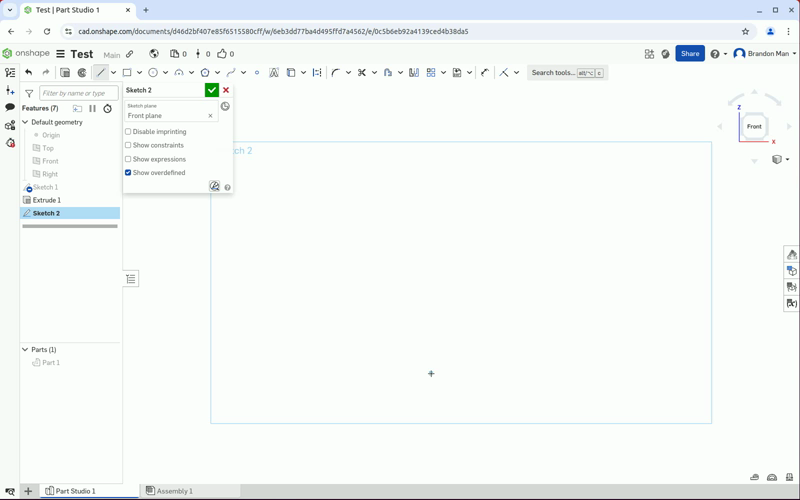
mouse_move(461, 373)
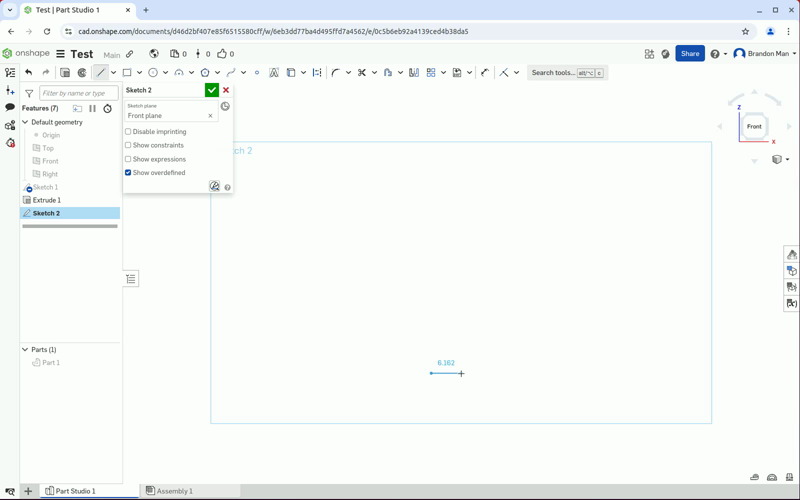
mouse_move(489, 373)
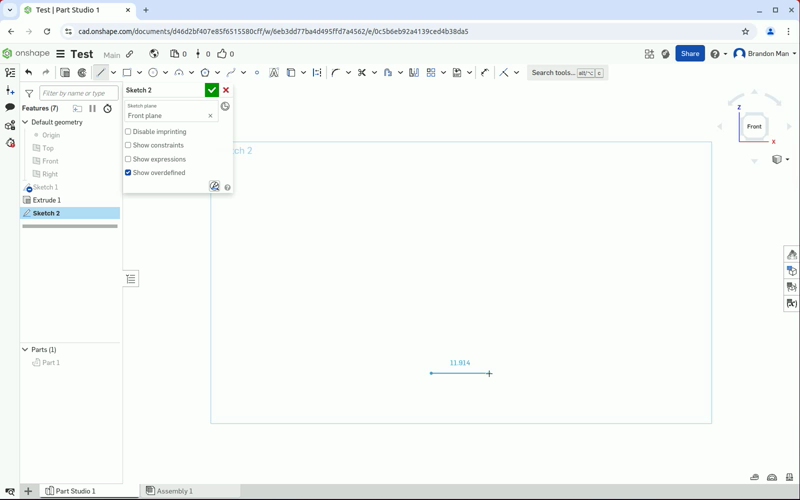
click(489, 373)
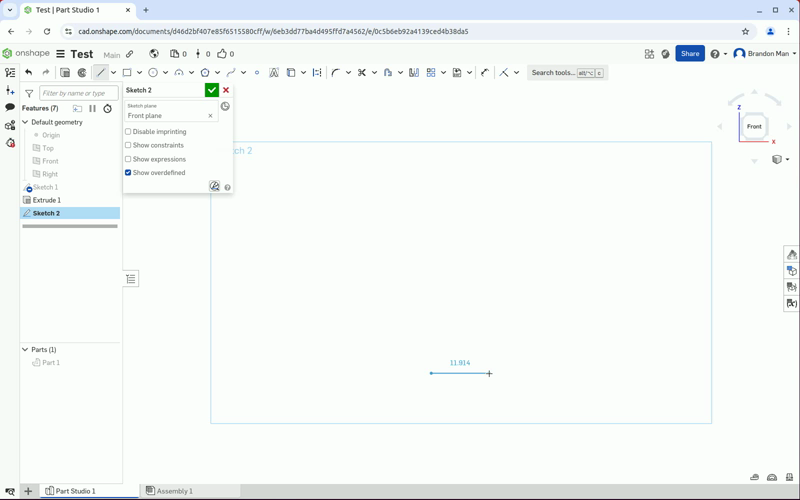
key_up(shift)
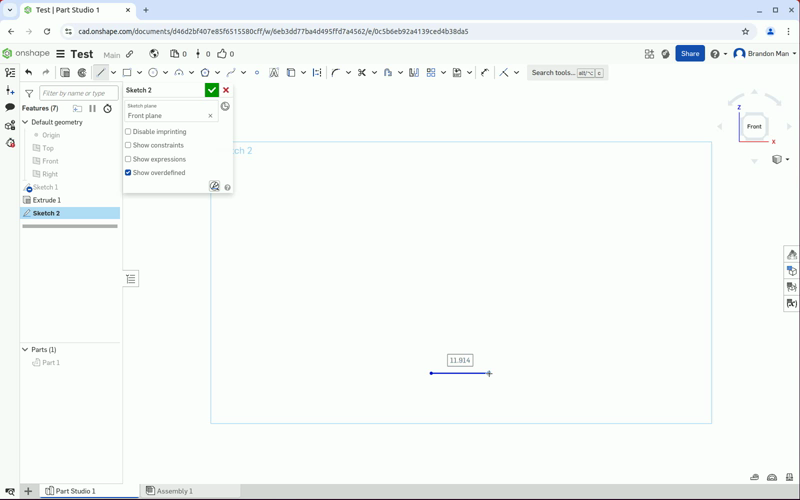
key_down(shift)
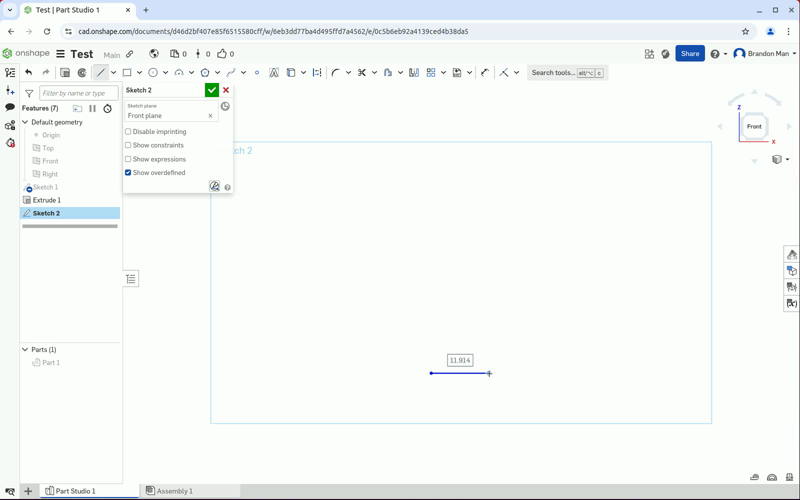
mouse_move(489, 185)
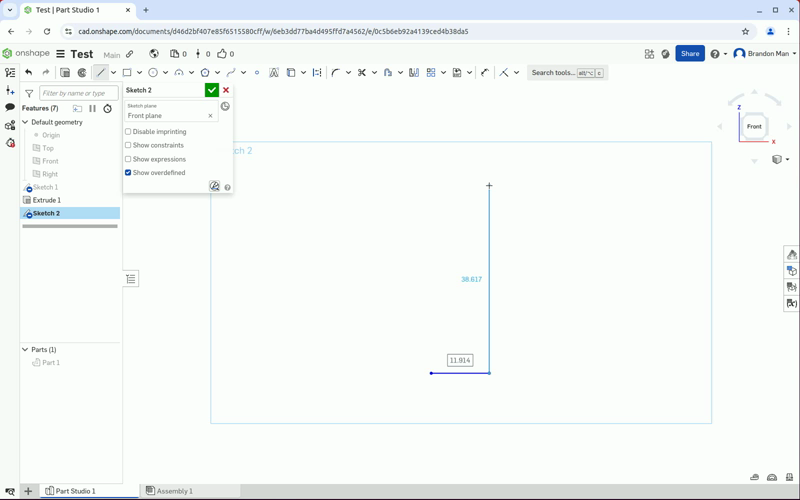
click(489, 185)
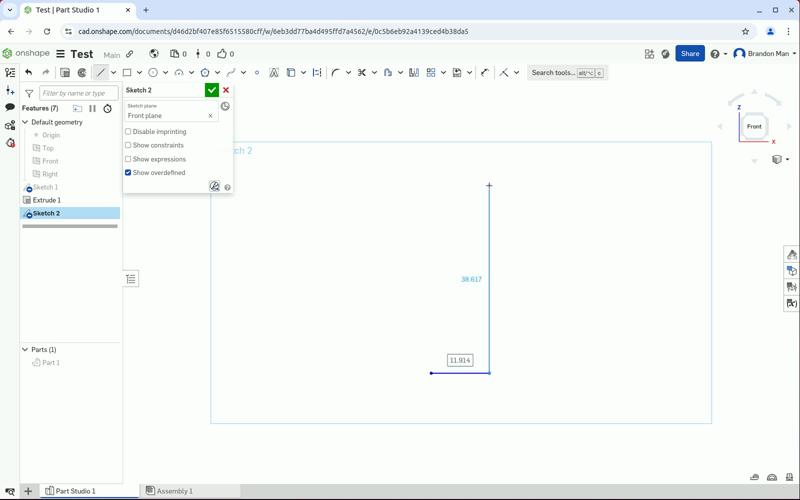
key_up(shift)
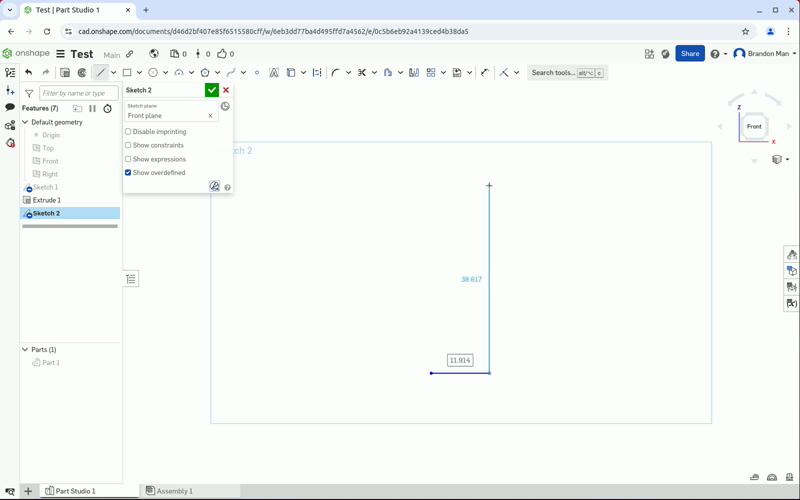
key_down(shift)
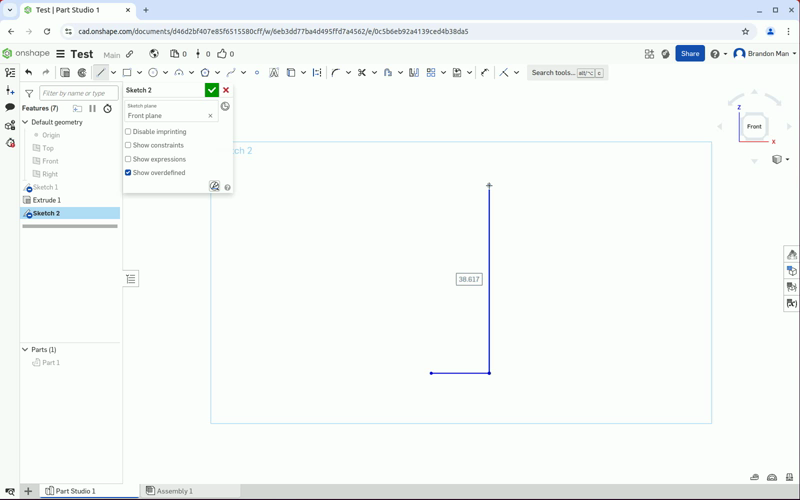
mouse_move(519, 185)
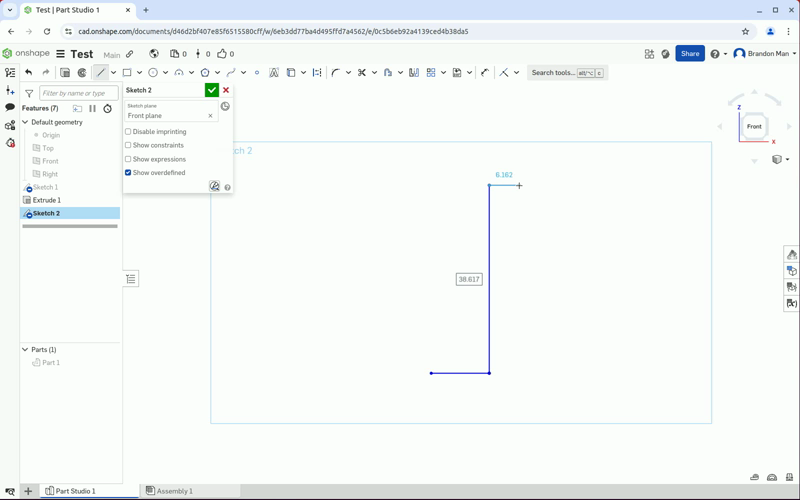
mouse_move(431, 185)
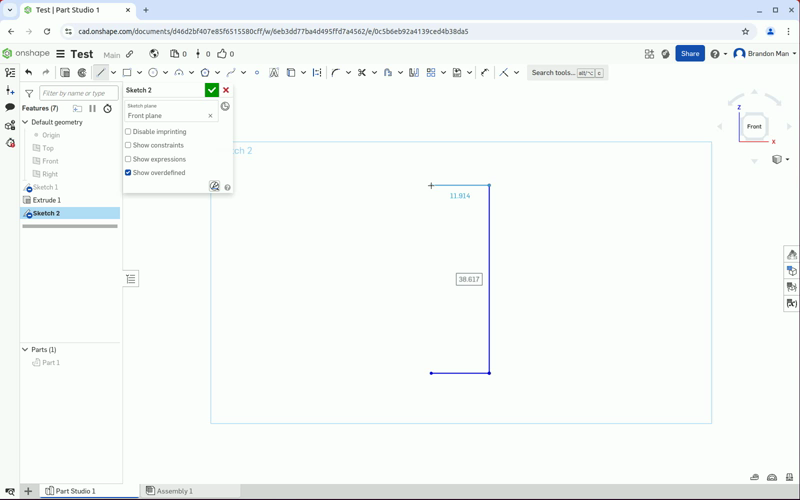
click(431, 185)
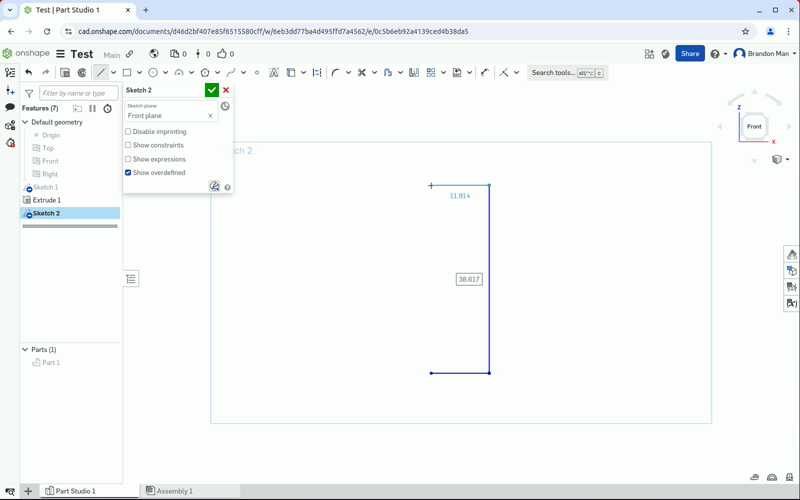
key_up(shift)
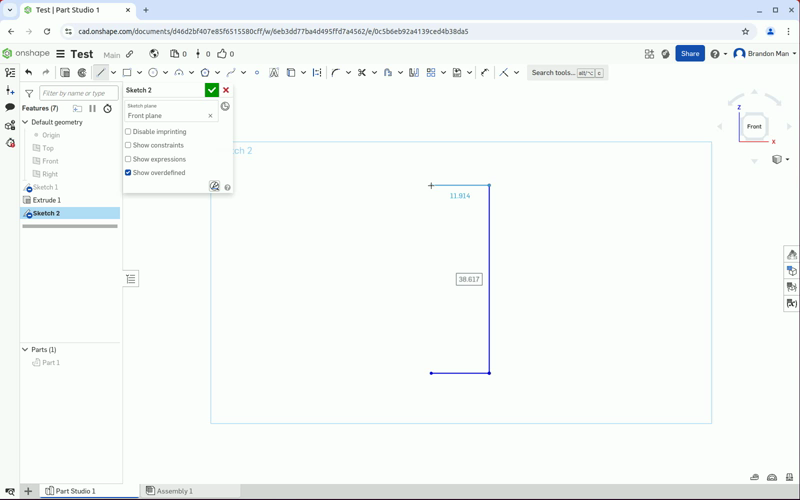
key_down(shift)
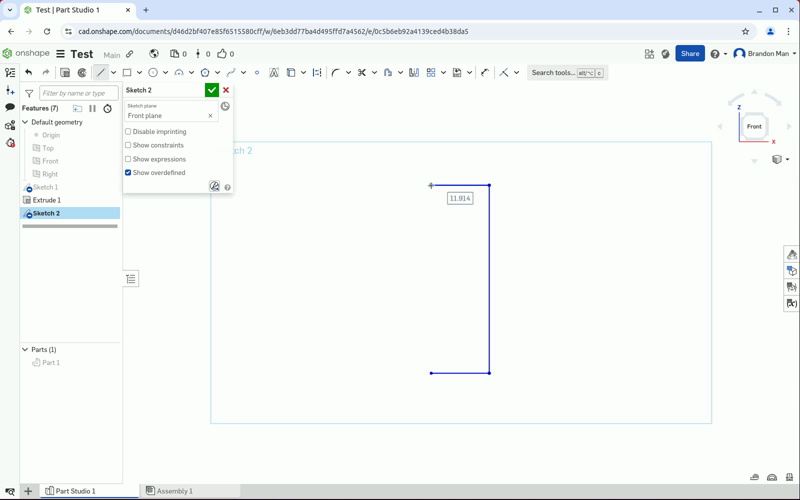
mouse_move(431, 373)
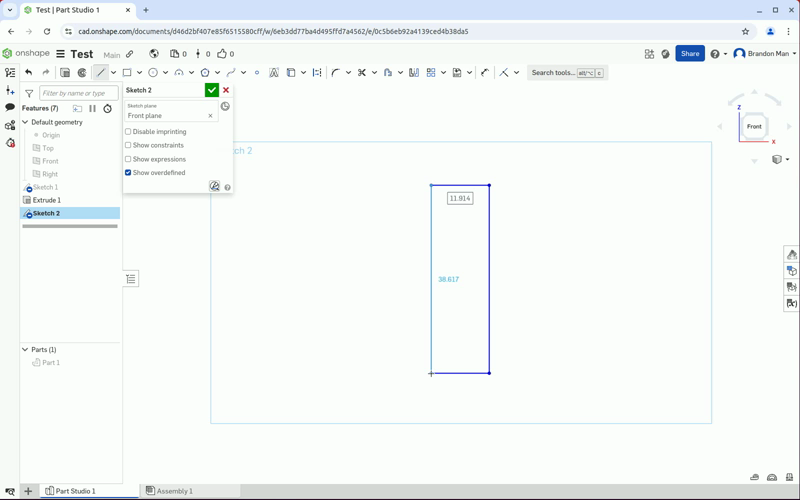
key_up(shift)
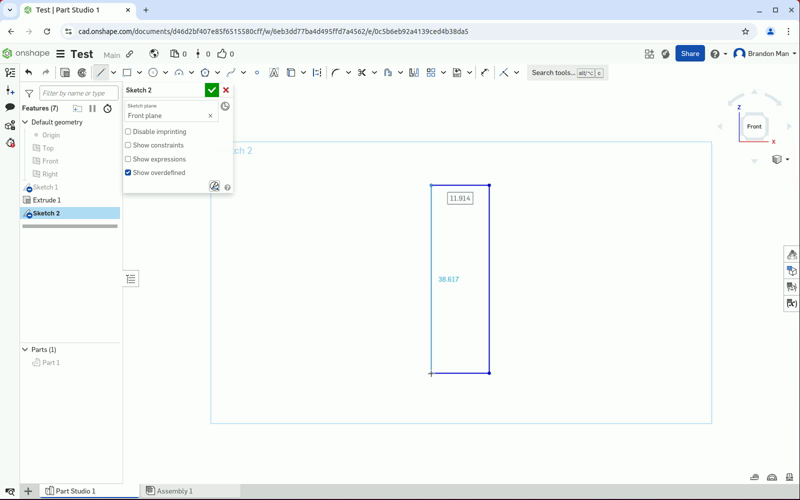
click(431, 373)
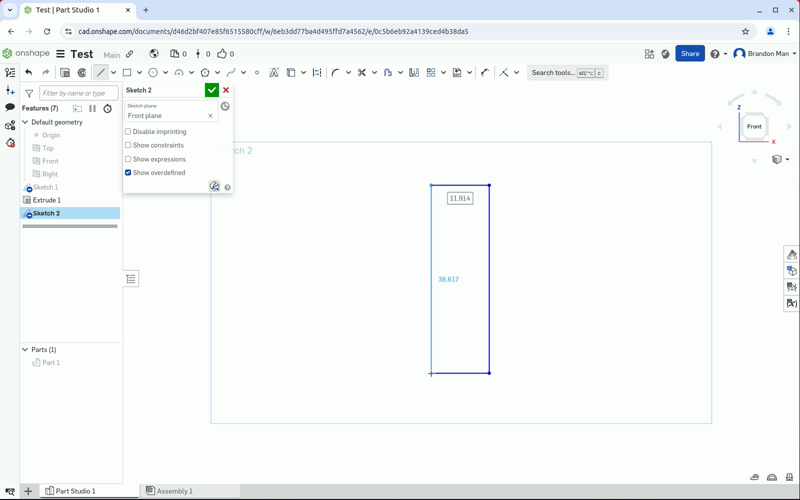
key(esc)
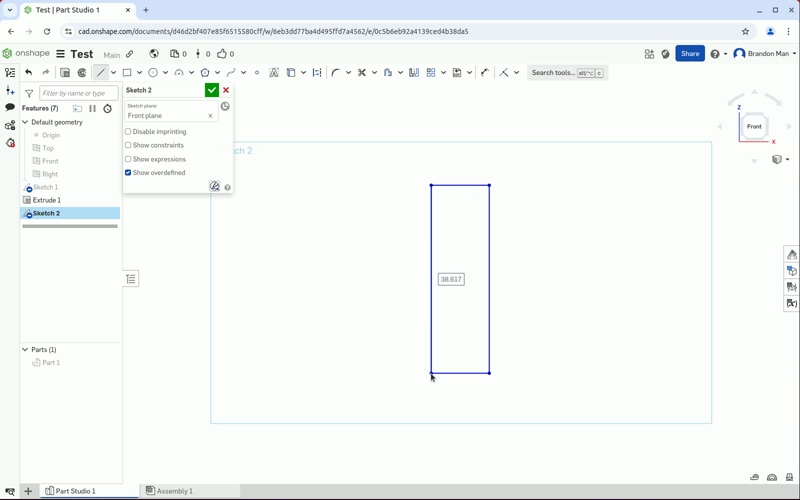
mouse_move(461, 292)
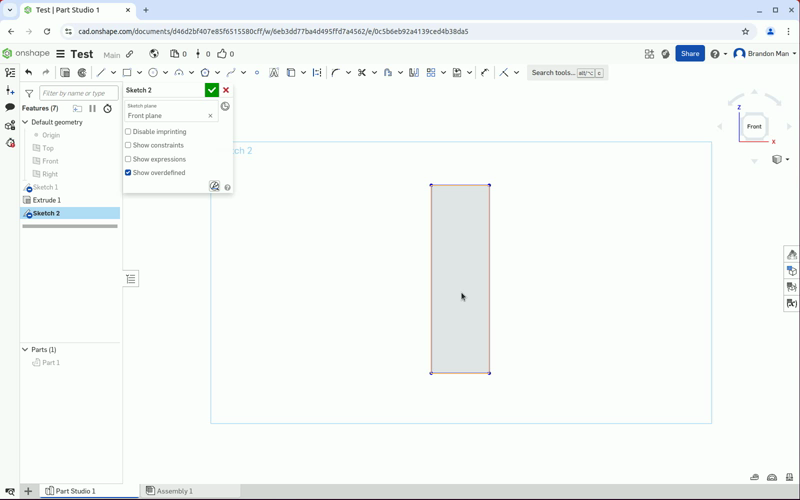
click(461, 292)
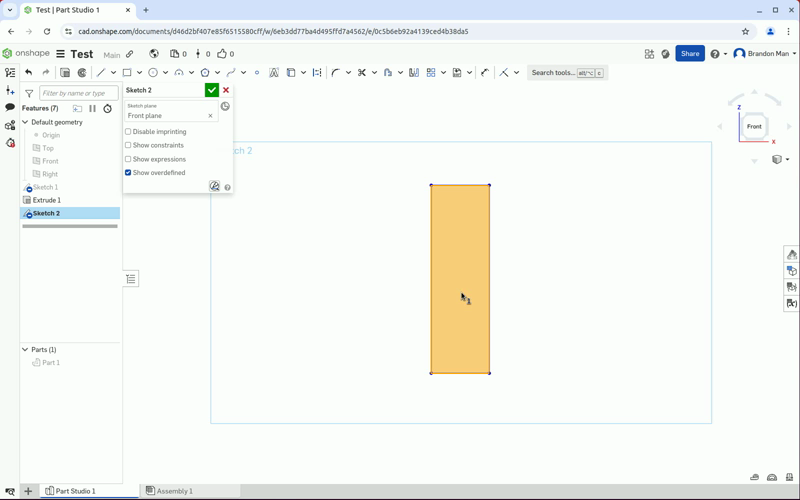
mouse_move(73, 352)
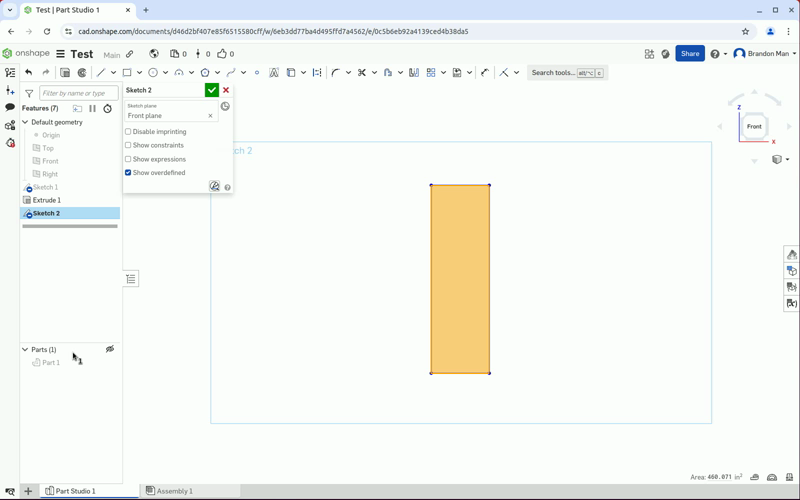
key(shift+y)
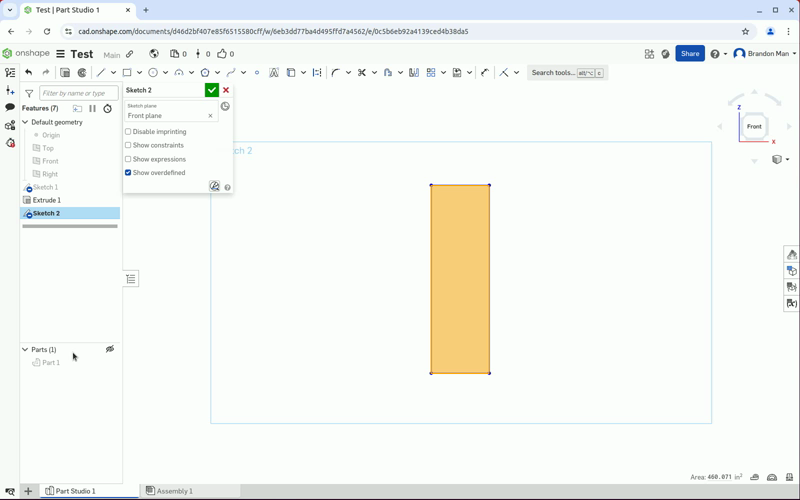
key(shift+e)
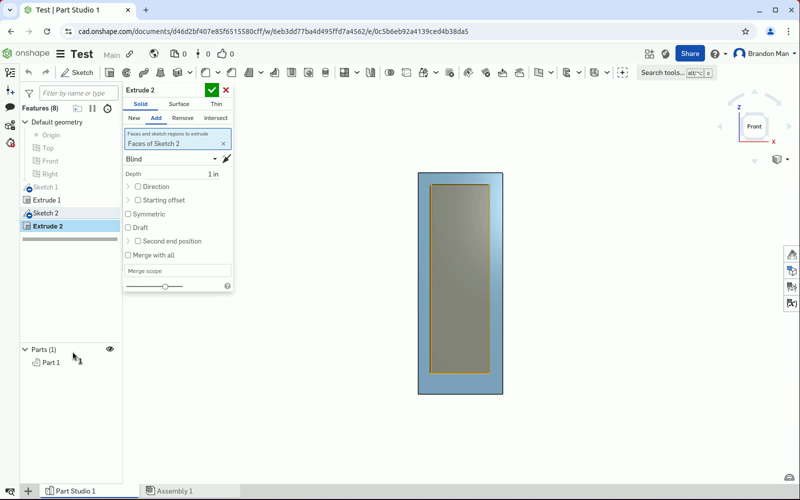
mouse_move(143, 106)
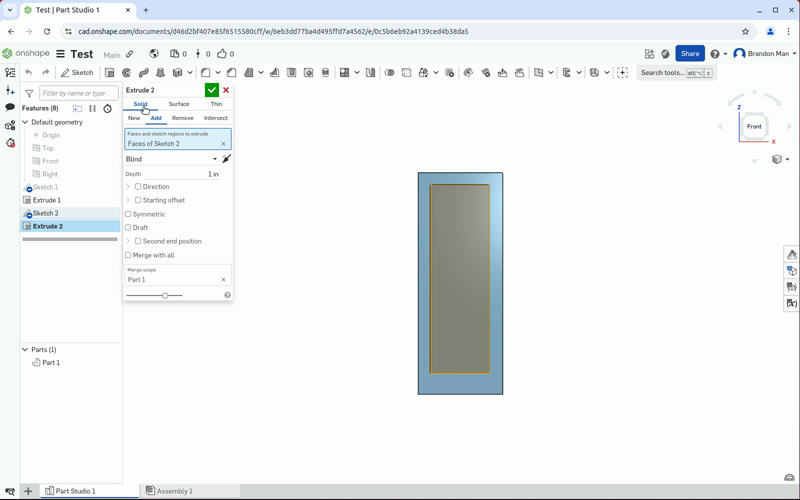
click(143, 106)
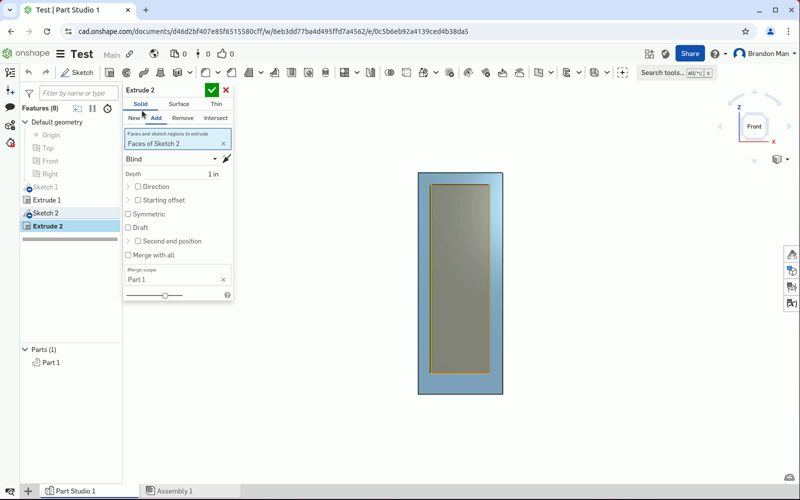
mouse_move(137, 120)
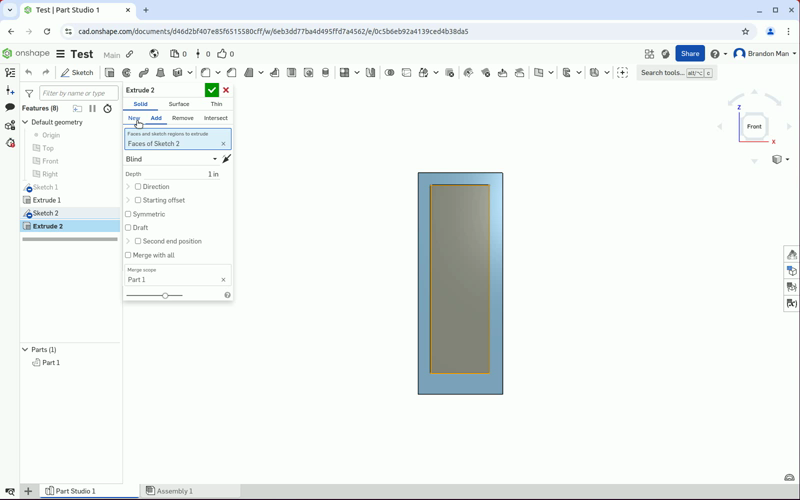
click(137, 120)
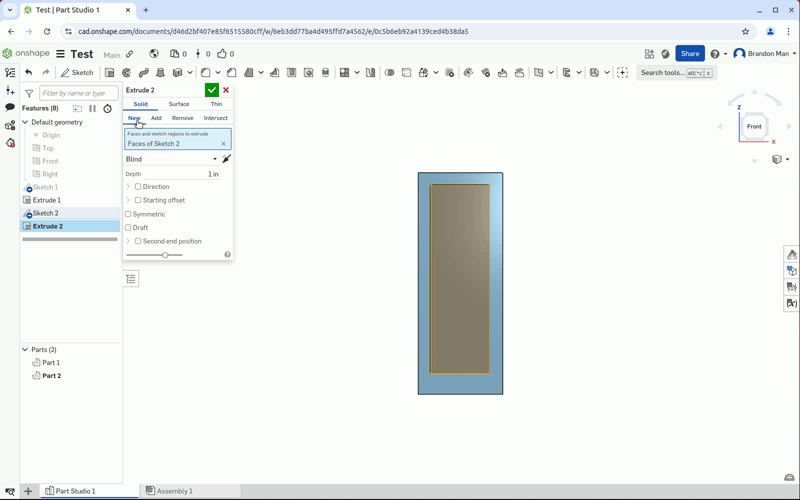
key(tab, 4)
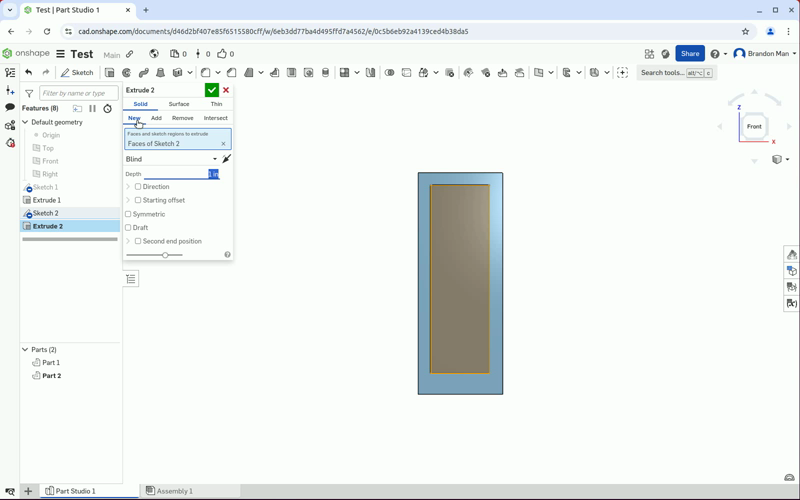
text(-0.241)
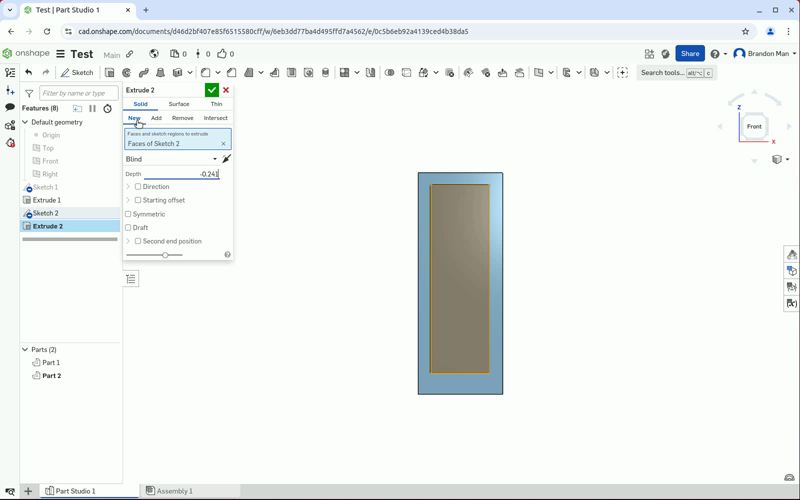
key(tab, 3)
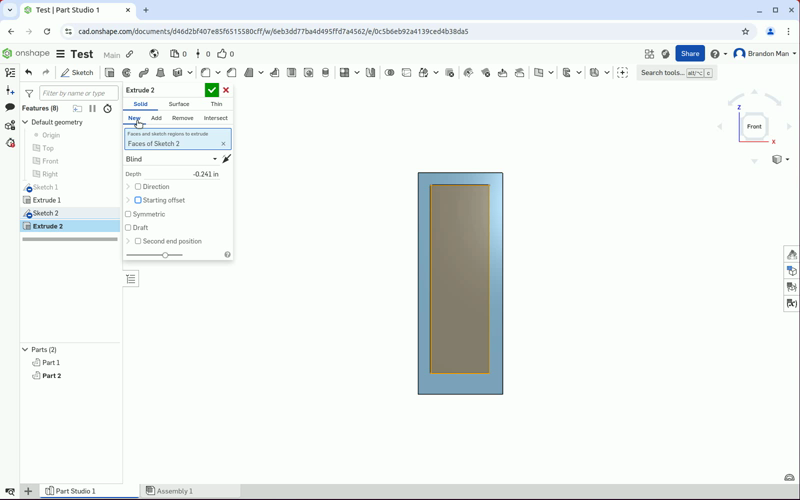
key(tab, 2)
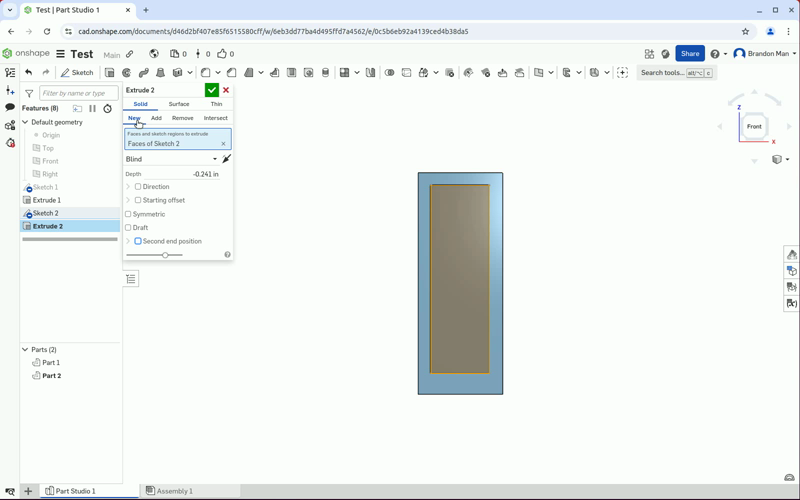
key(space)
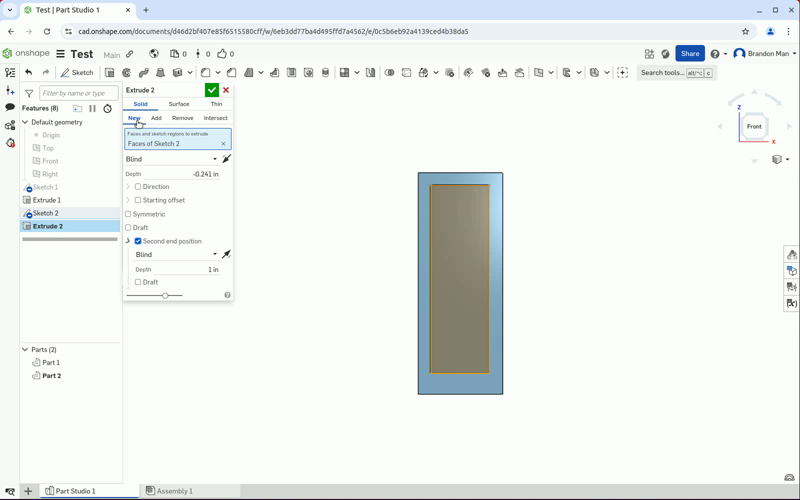
key(tab, 3)
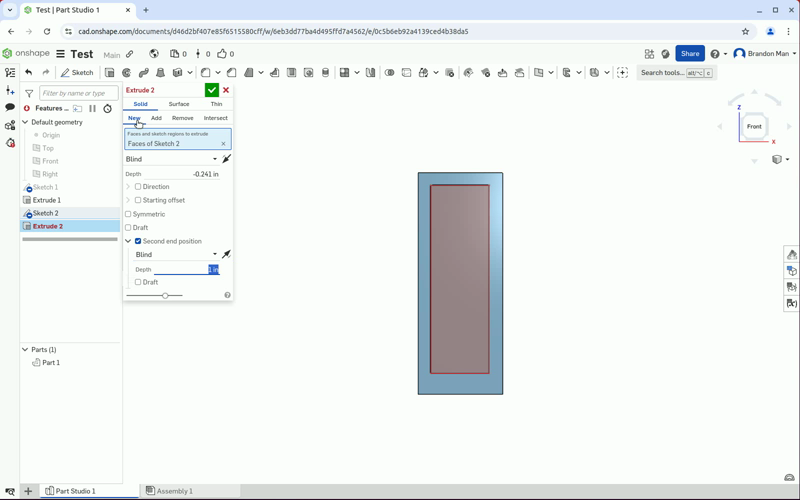
text(-0.241)
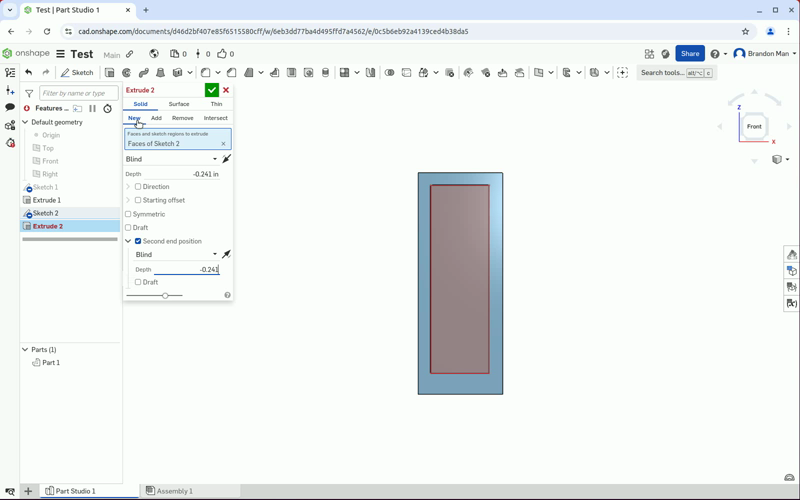
key(enter)
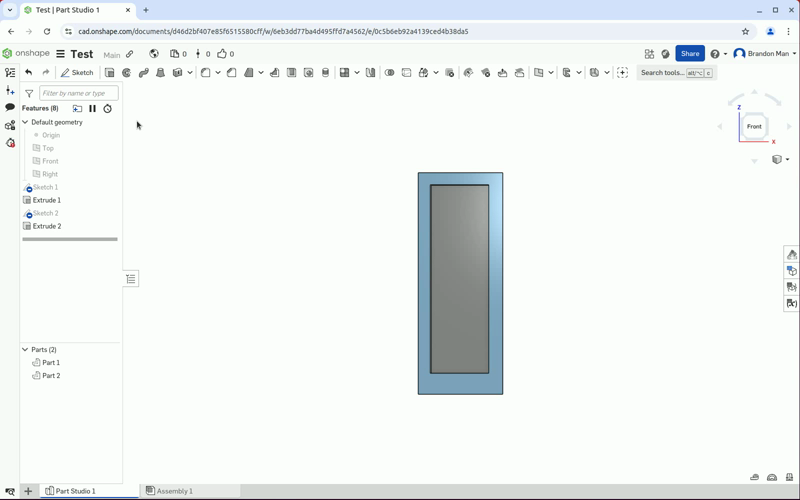
key(shift+h)
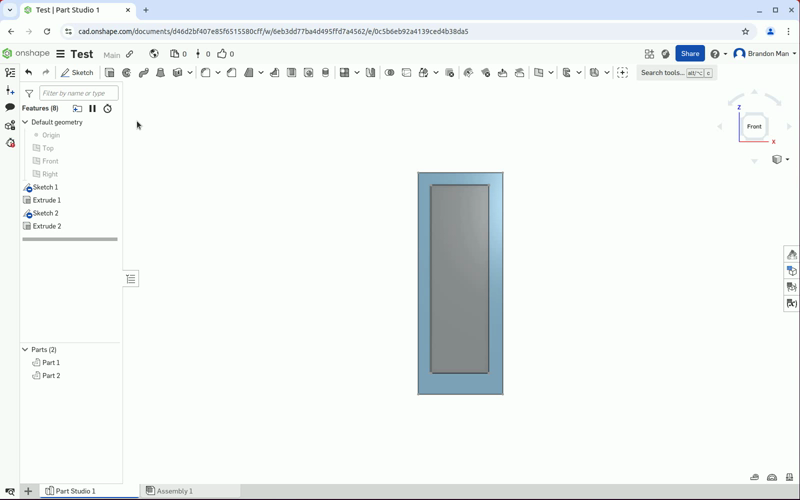
key(shift+h)
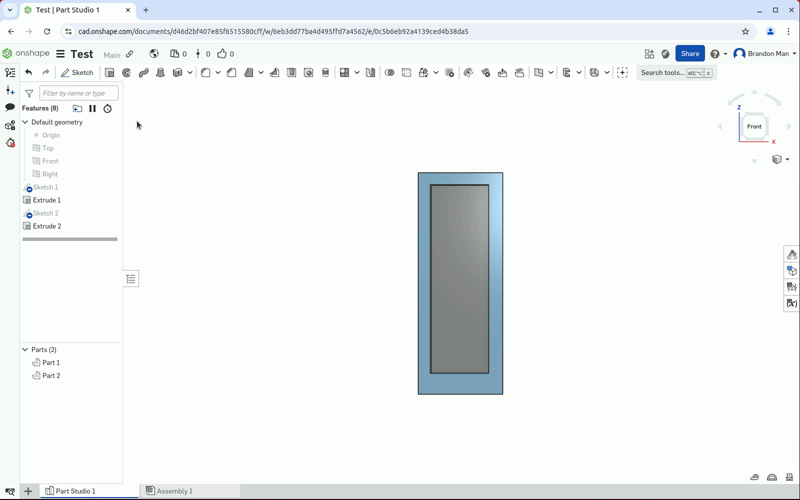
mouse_move(73, 189)
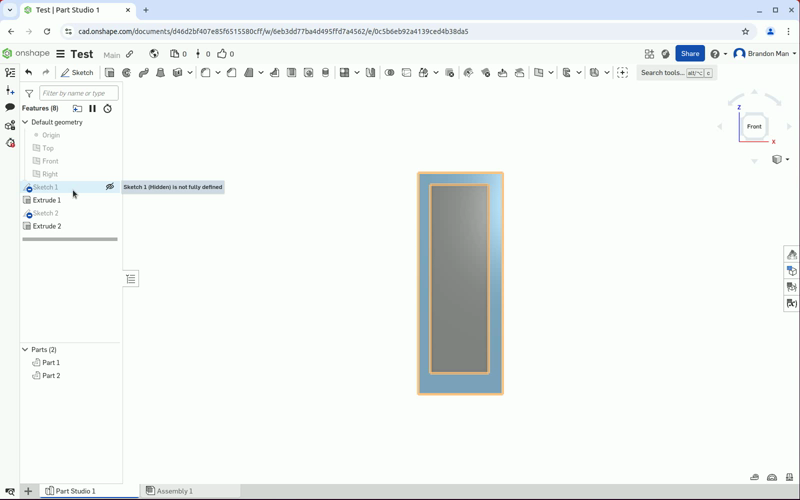
click(73, 189)
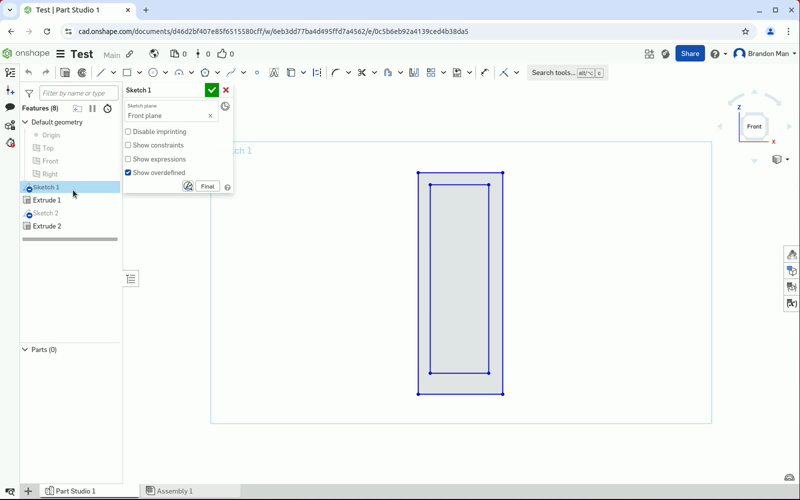
mouse_move(229, 92)
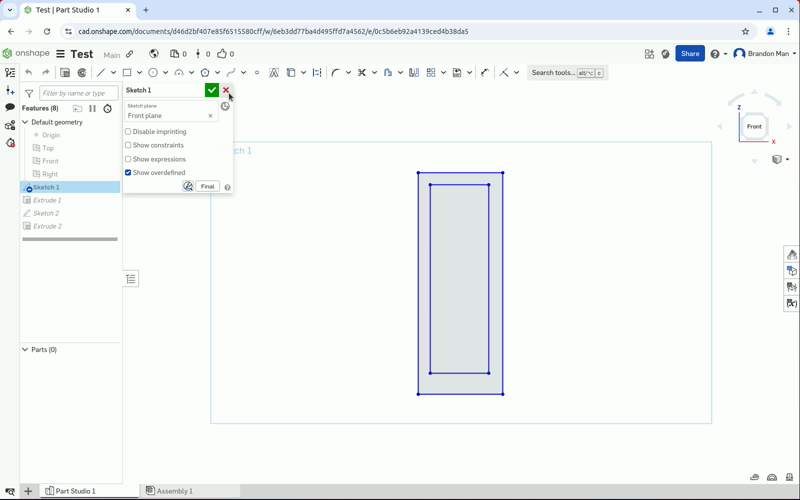
click(229, 92)
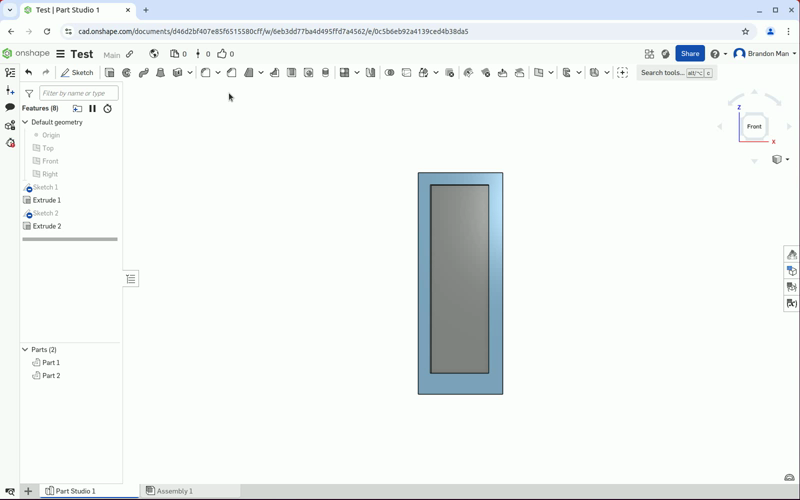
mouse_move(73, 352)
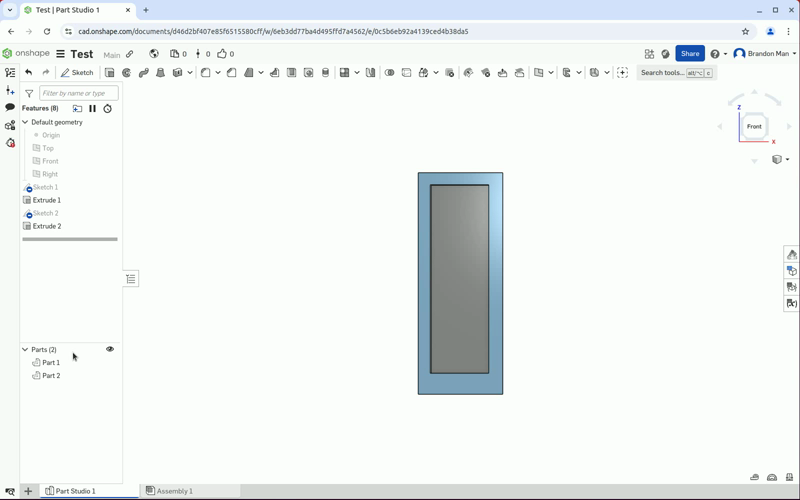
key(y)
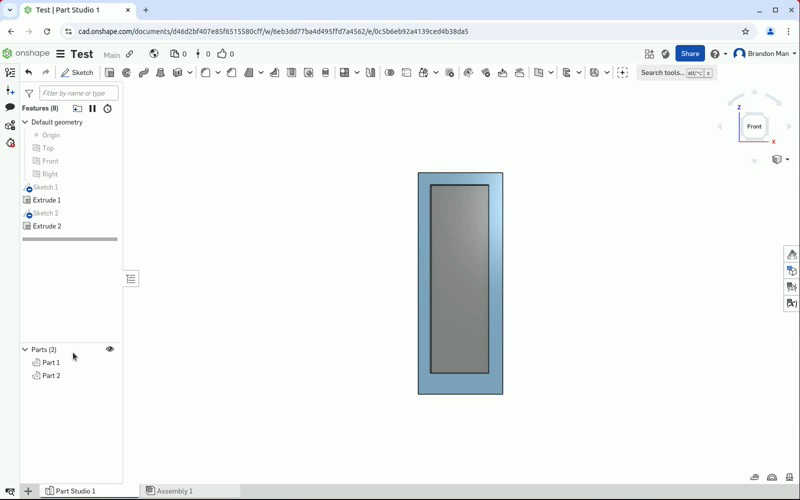
key(shift+p)
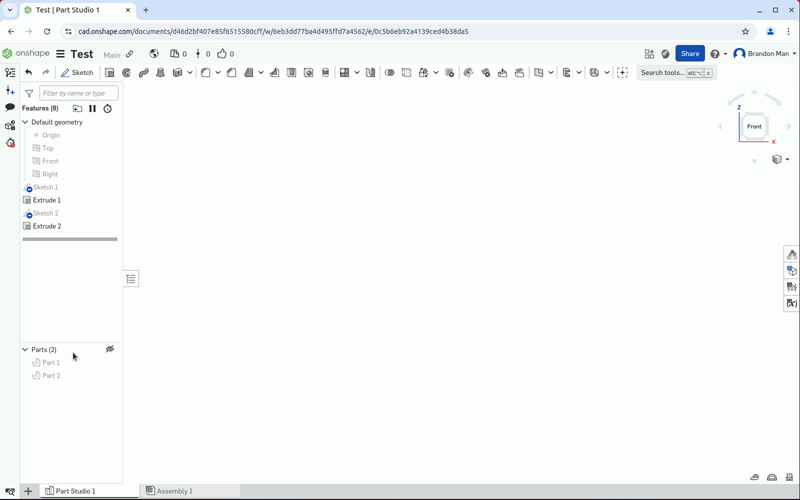
key(space)
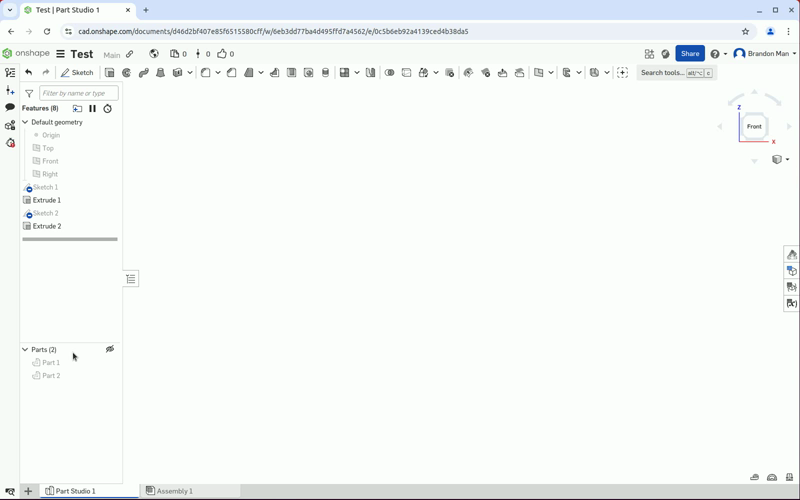
key_down(shift)
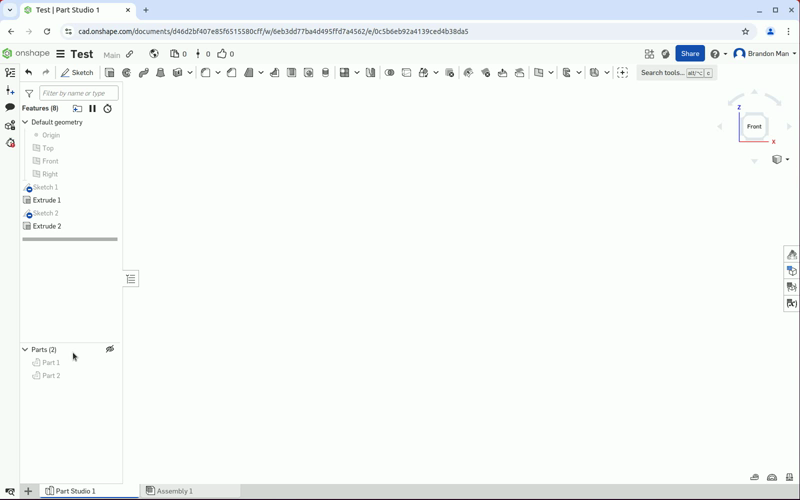
key(down)
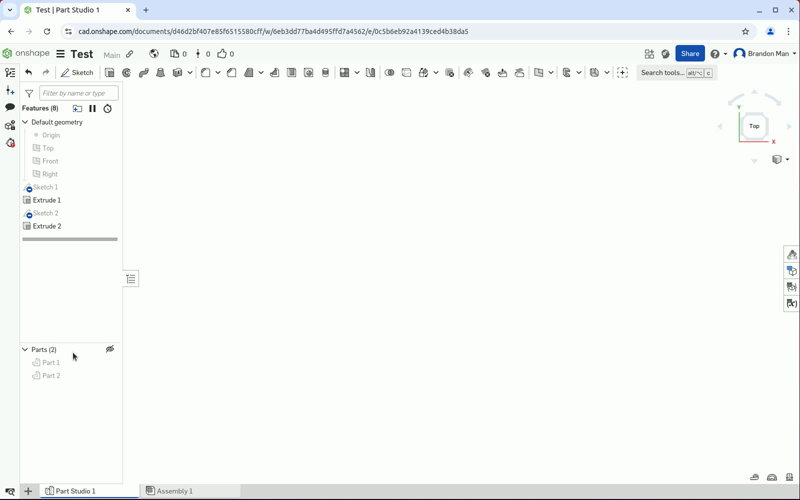
key_up(shift)
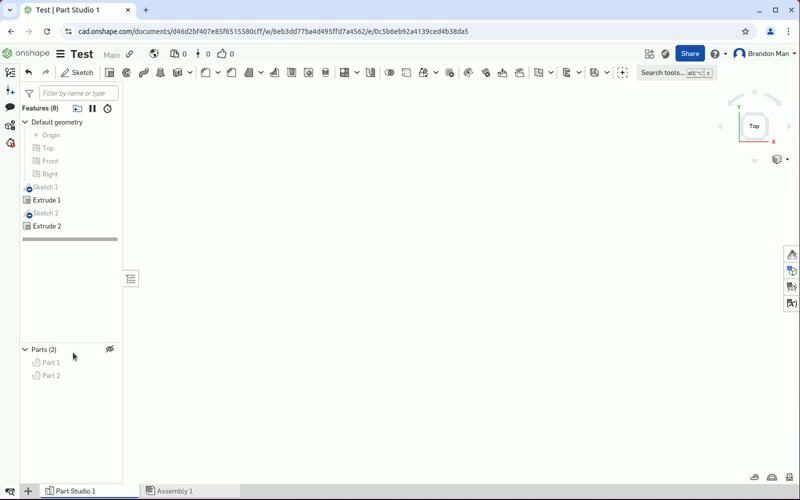
mouse_move(73, 352)
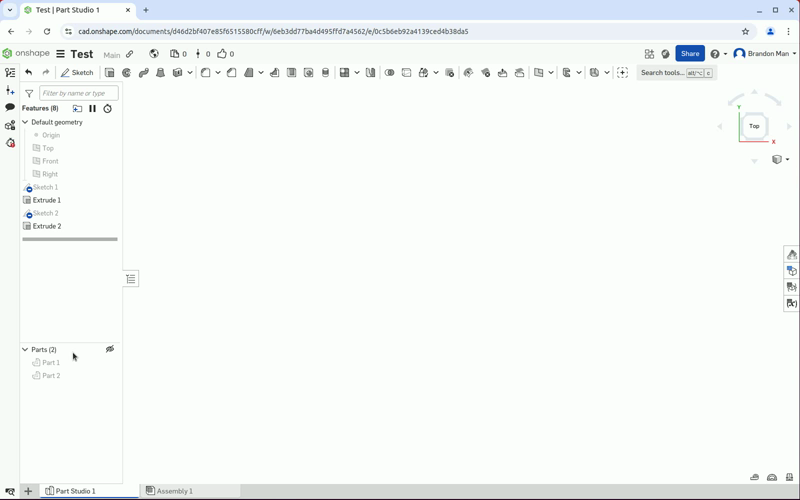
key(shift+y)
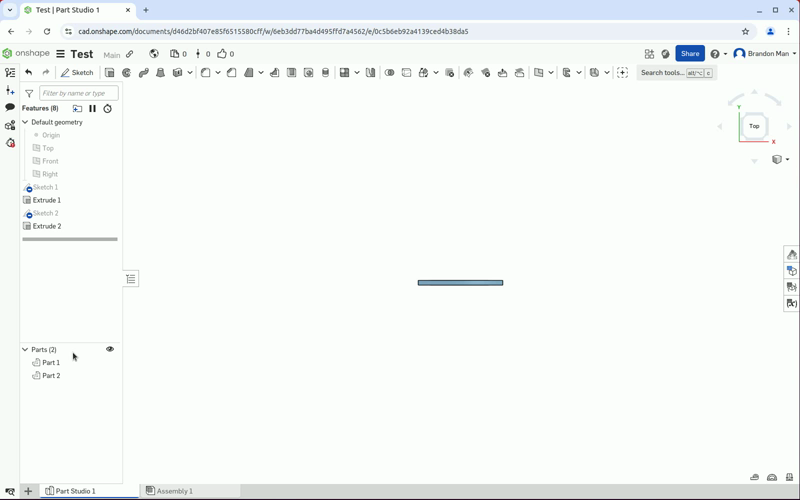
mouse_move(541, 75)
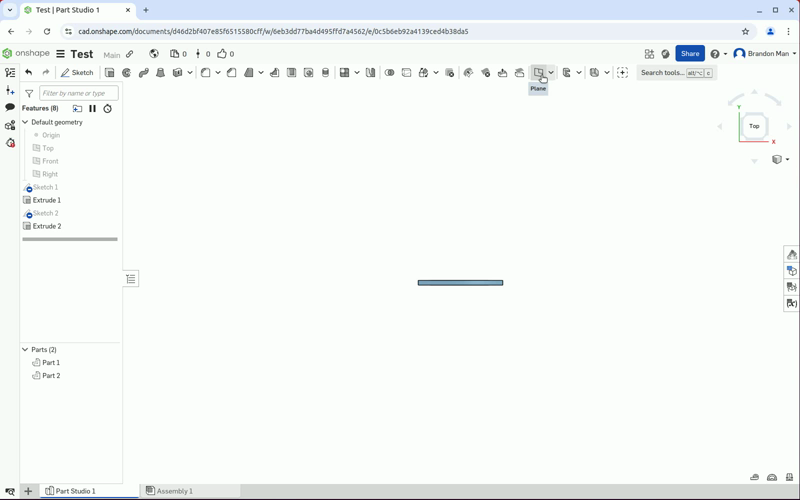
click(541, 75)
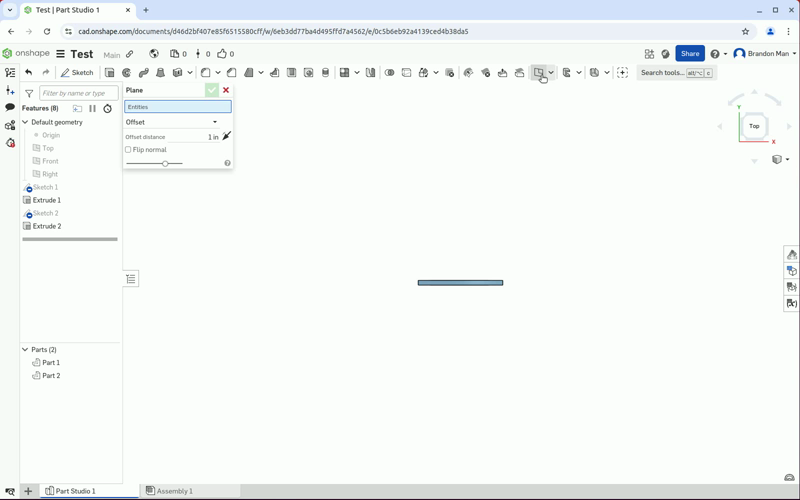
mouse_move(73, 150)
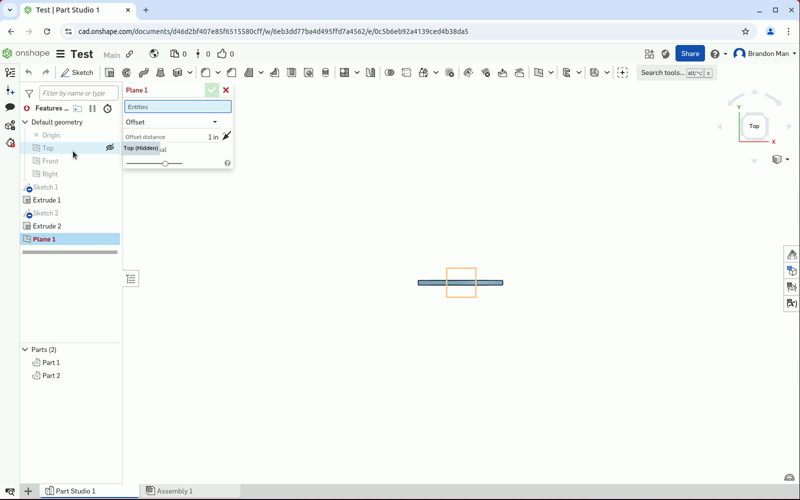
click(73, 150)
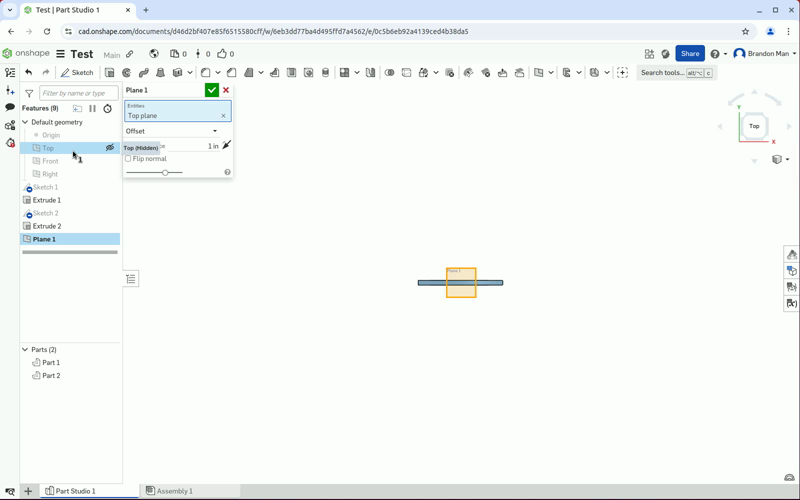
key(tab, 2)
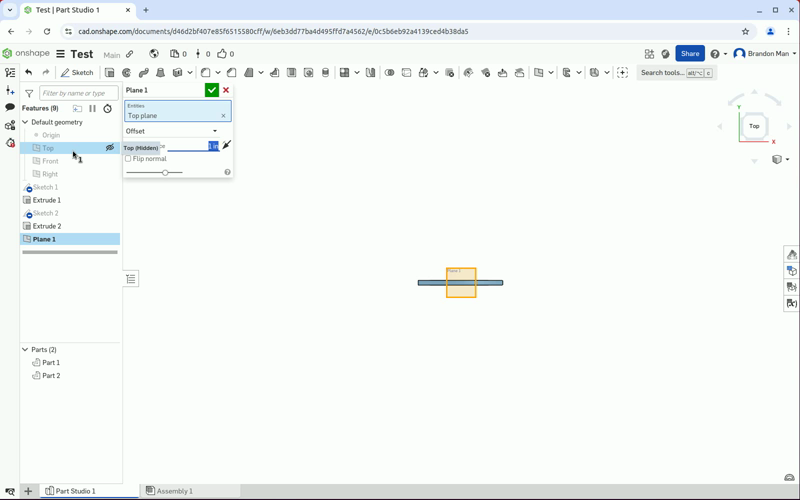
text(22.862)
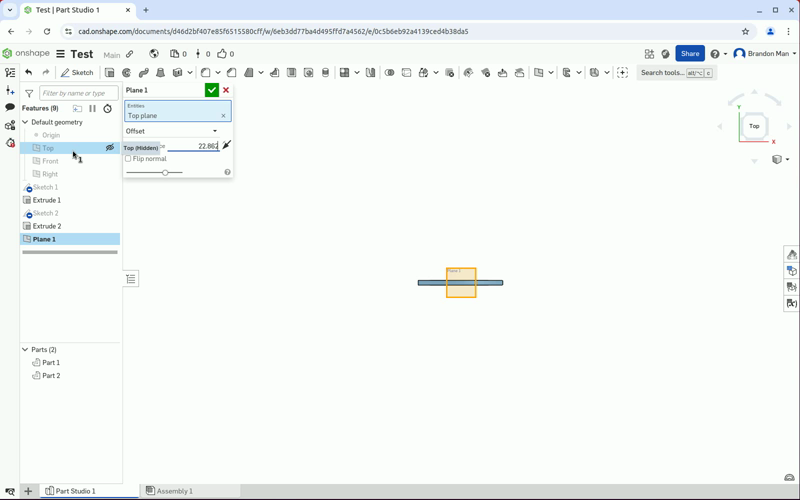
key(enter, 2)
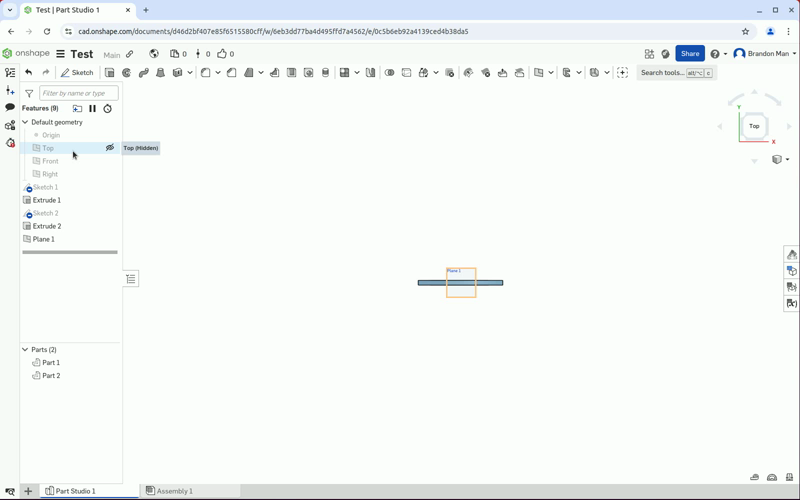
key(shift+s)
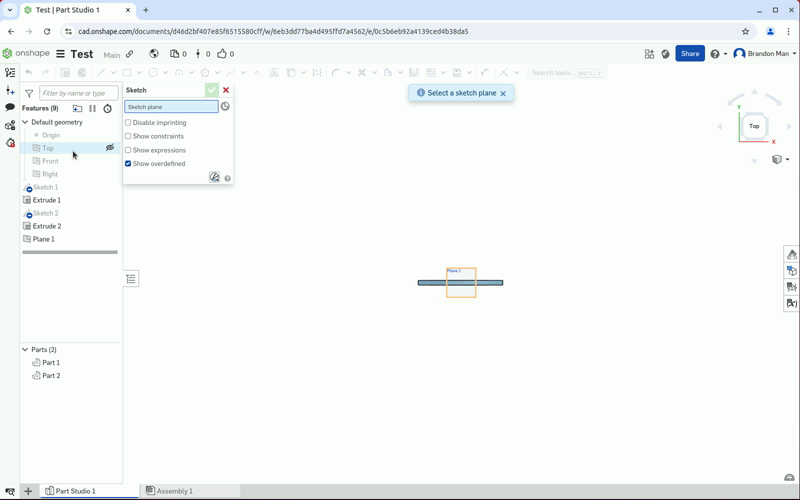
mouse_move(73, 241)
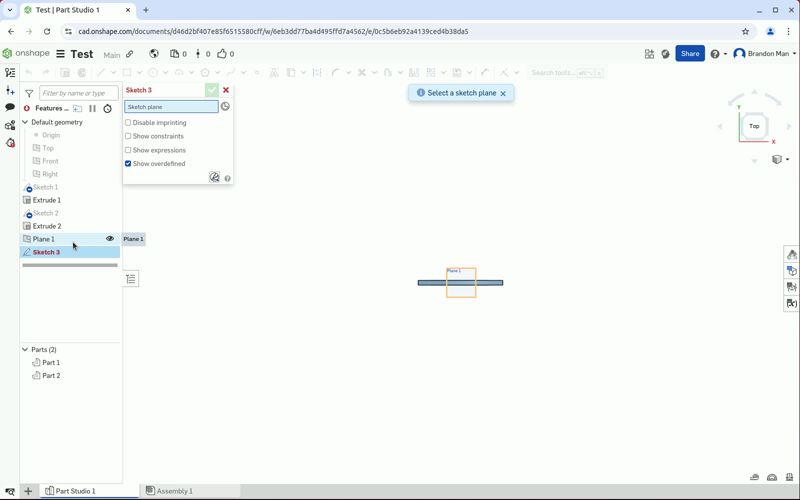
click(73, 241)
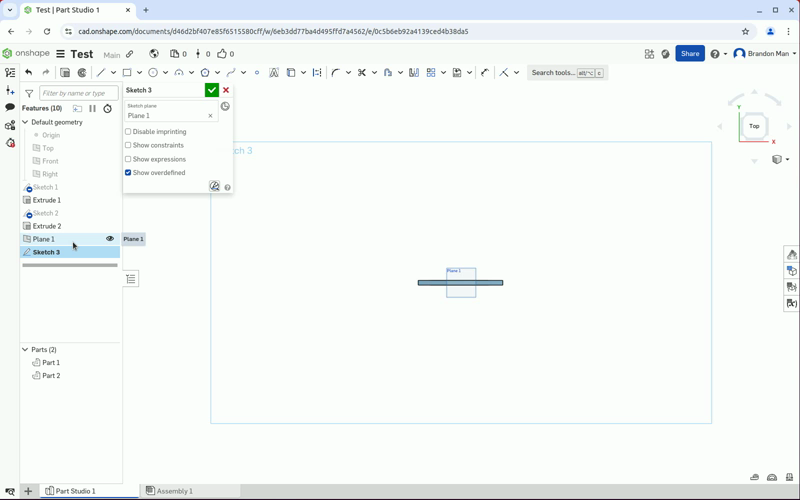
mouse_move(73, 352)
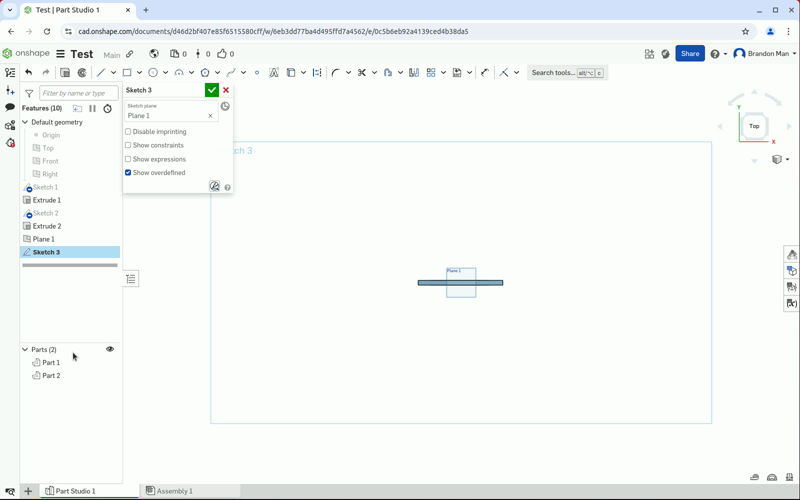
key(y)
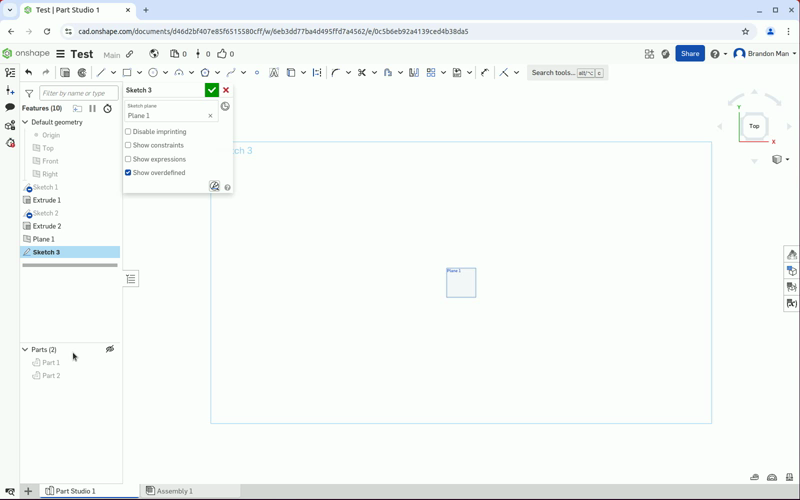
key(c)
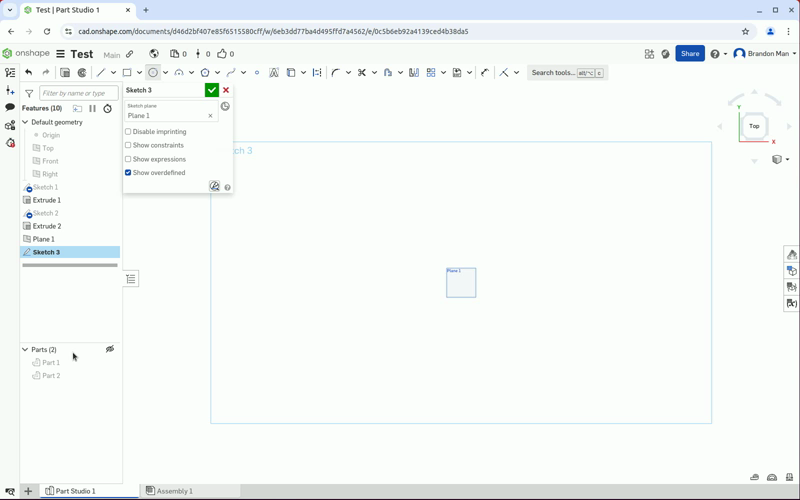
key_down(shift)
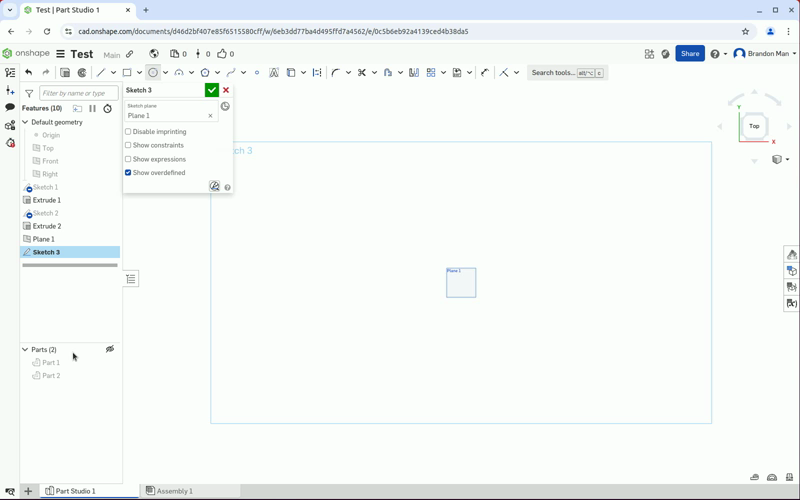
mouse_move(500, 282)
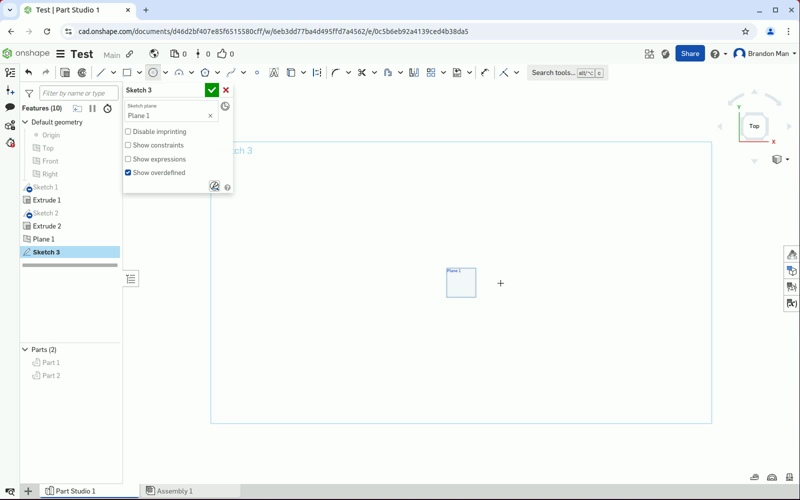
click(500, 282)
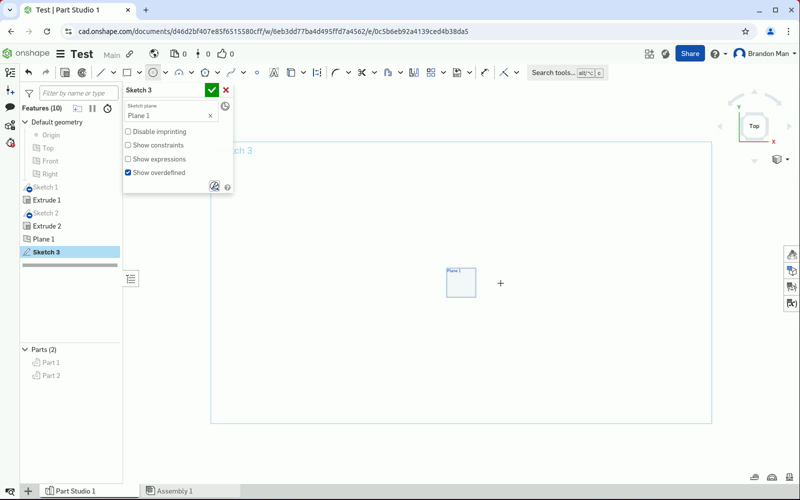
key_up(shift)
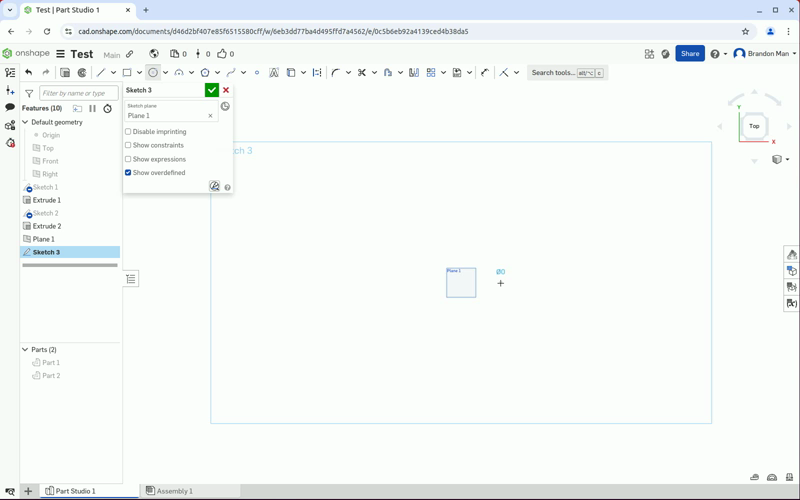
mouse_move(501, 282)
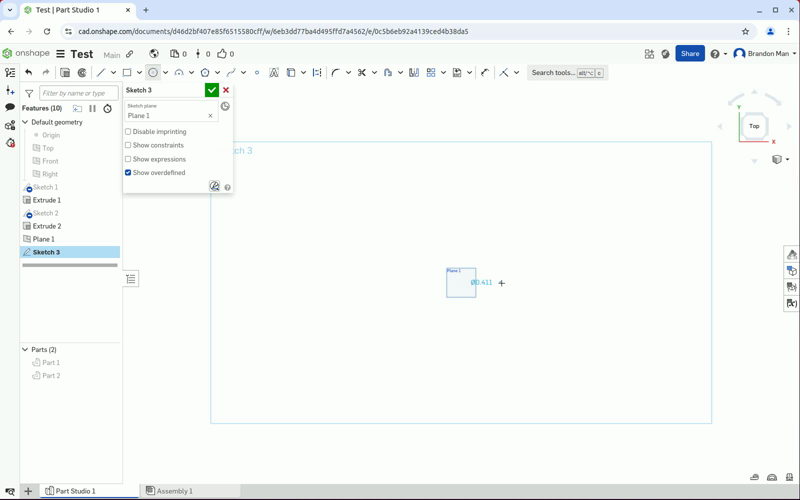
scroll(6)
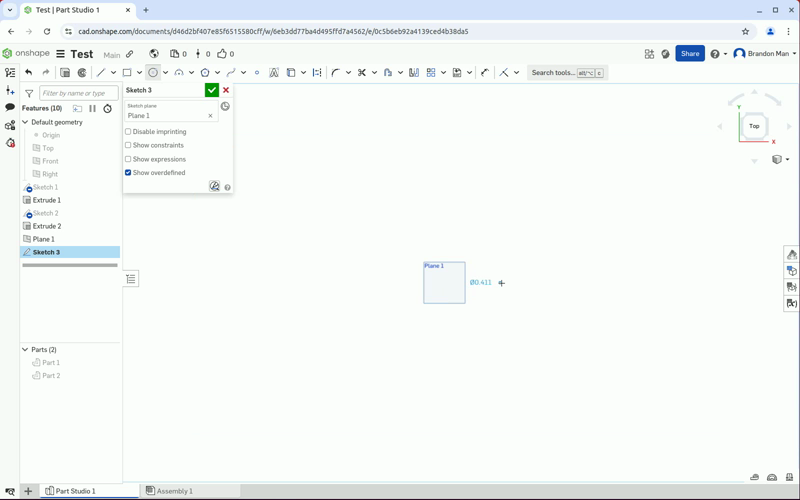
scroll(6)
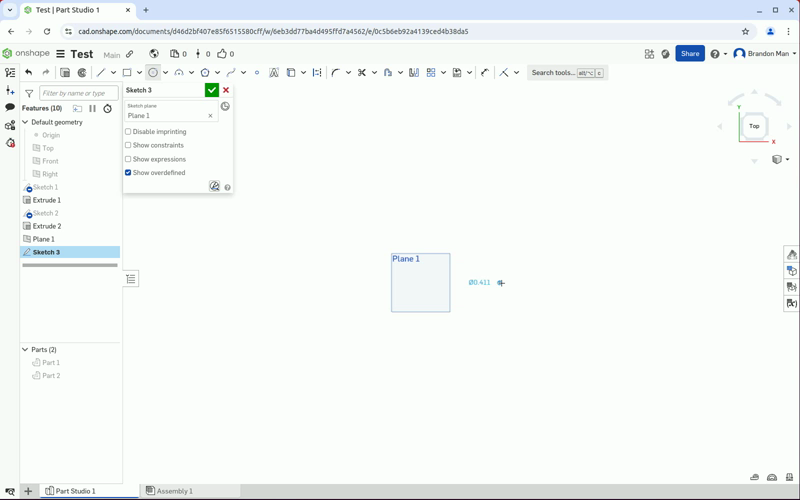
scroll(6)
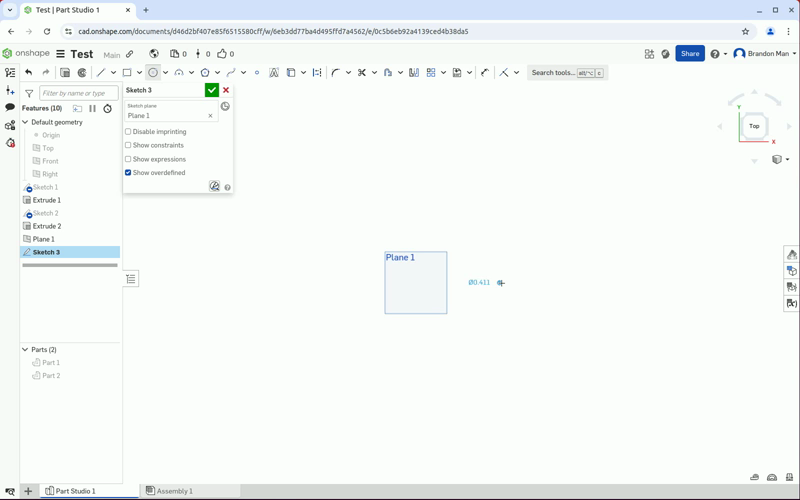
scroll(6)
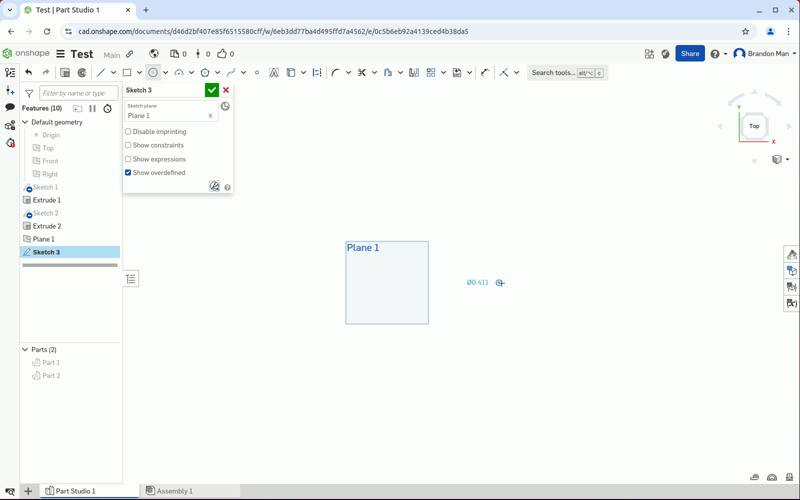
scroll(6)
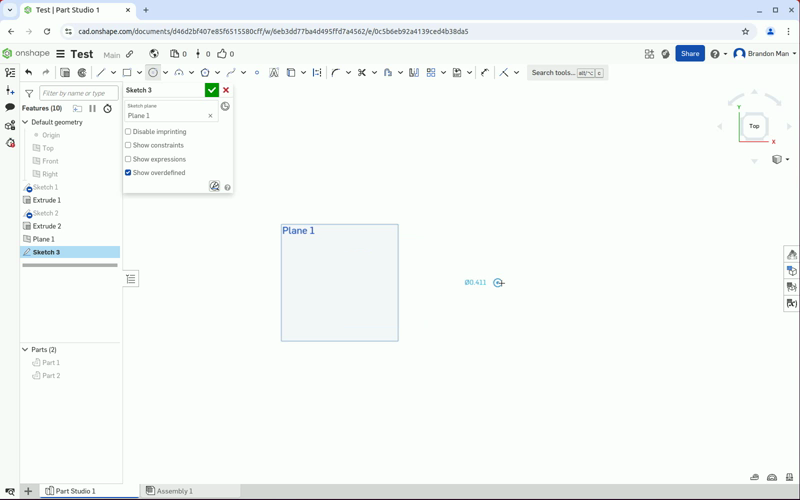
scroll(6)
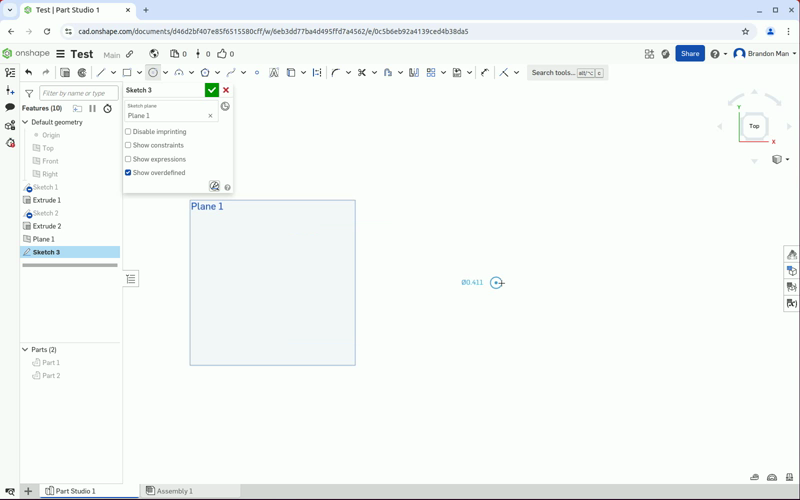
scroll(6)
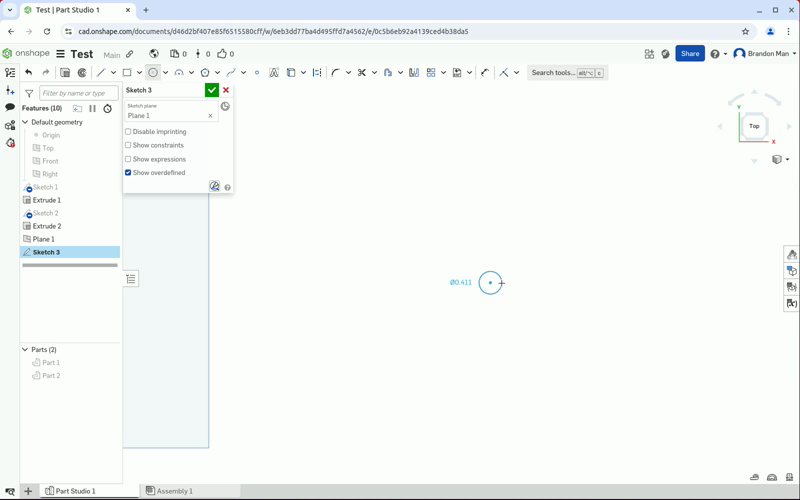
click(501, 282)
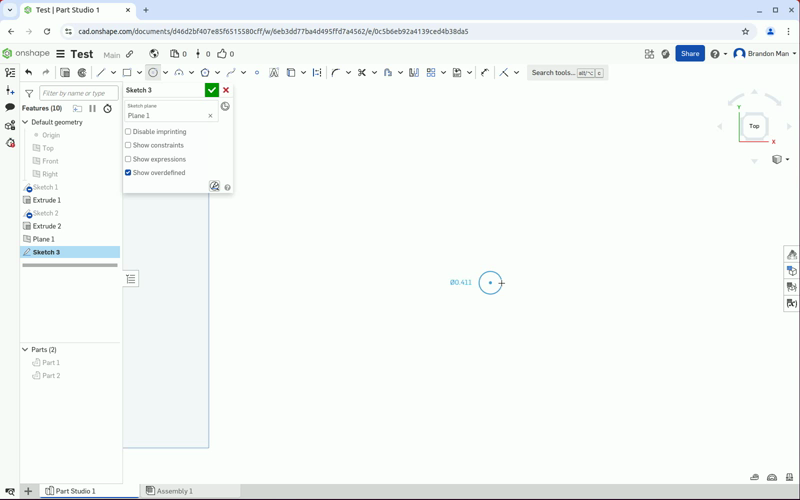
scroll(-6)
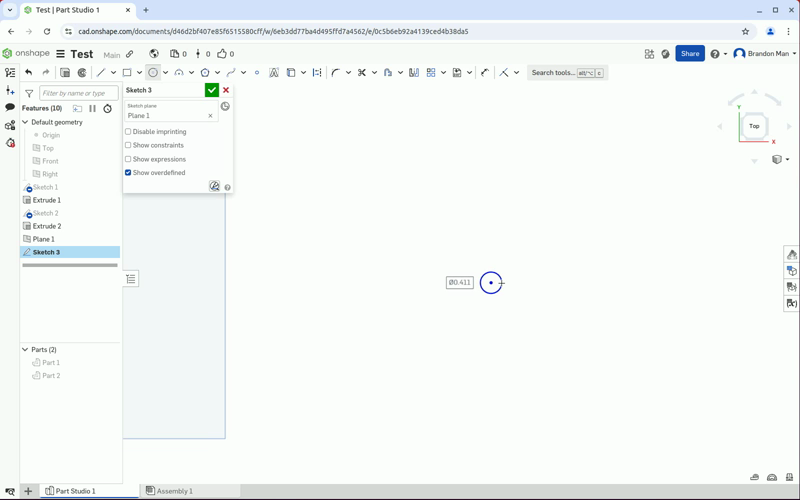
scroll(-6)
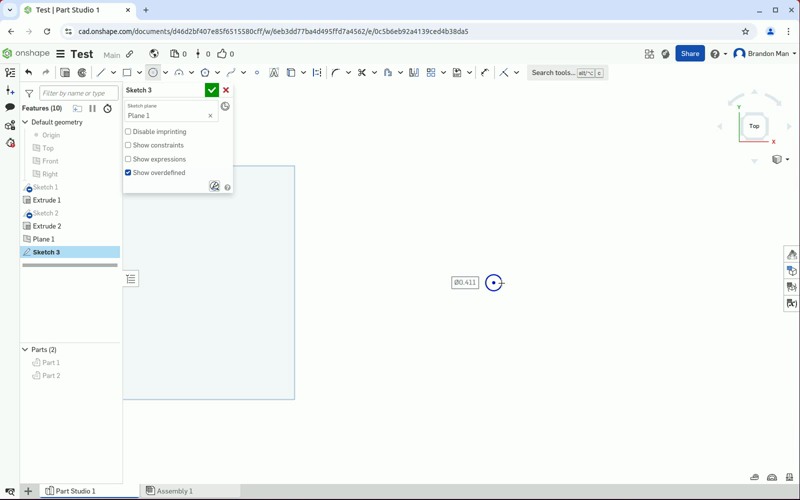
scroll(-6)
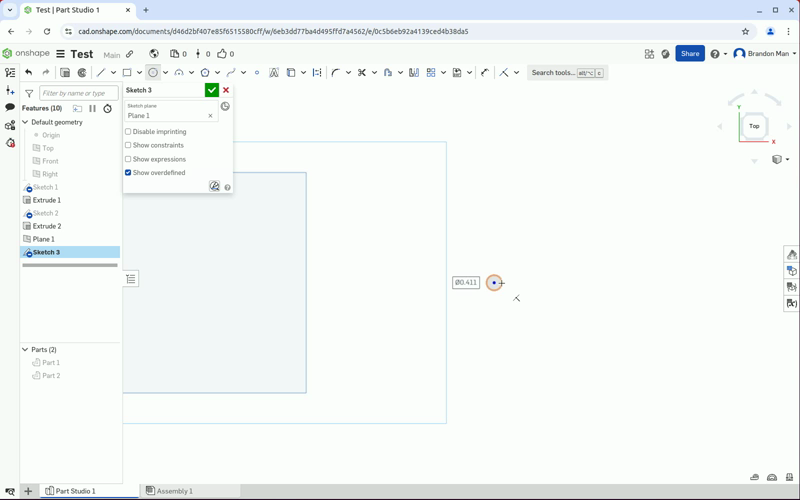
scroll(-6)
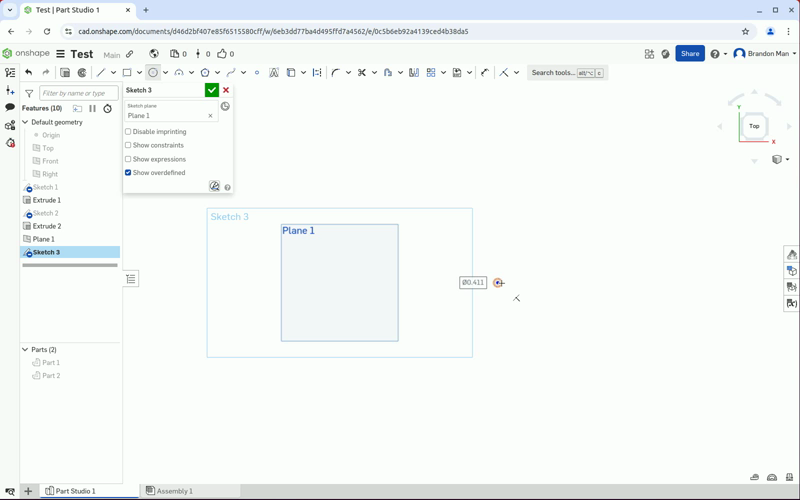
scroll(-6)
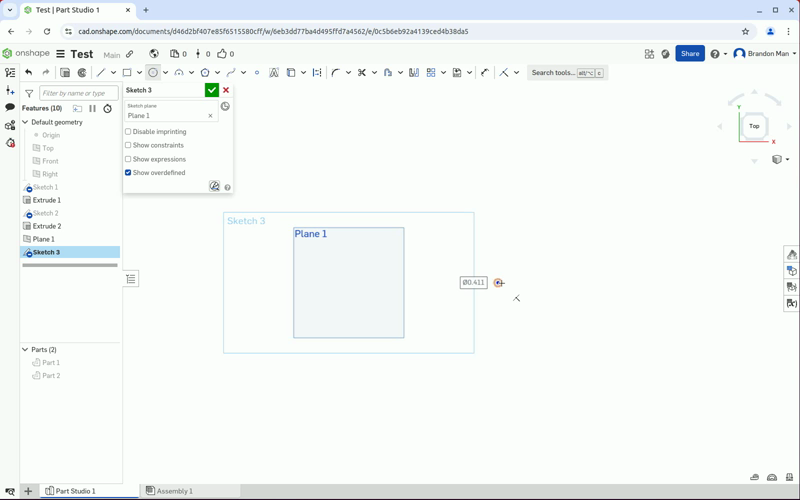
scroll(-6)
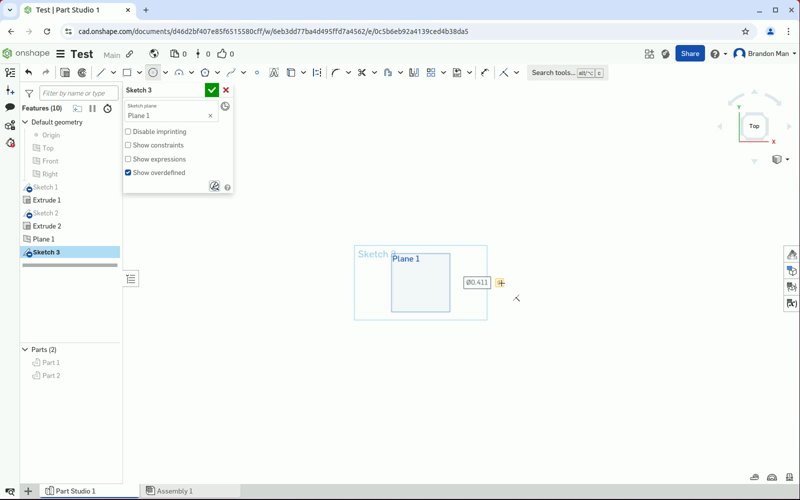
scroll(-6)
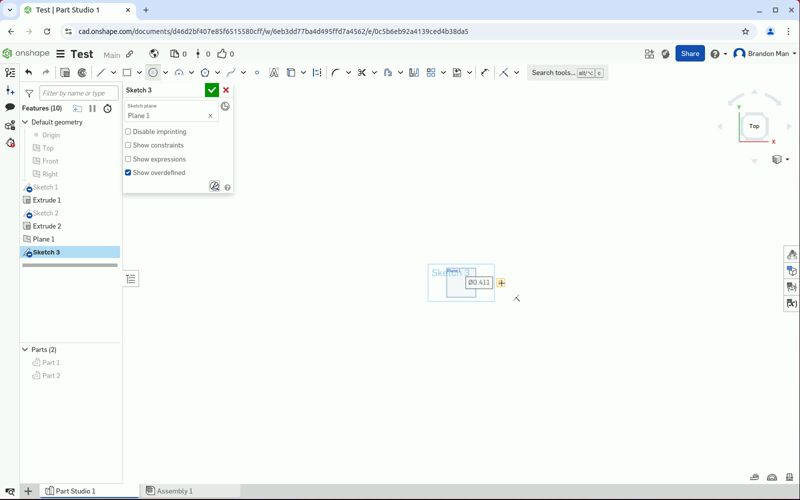
key(esc)
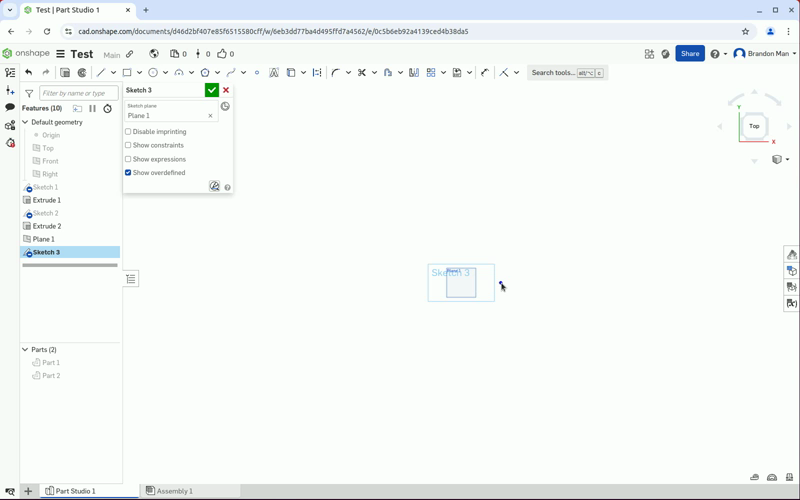
mouse_move(500, 282)
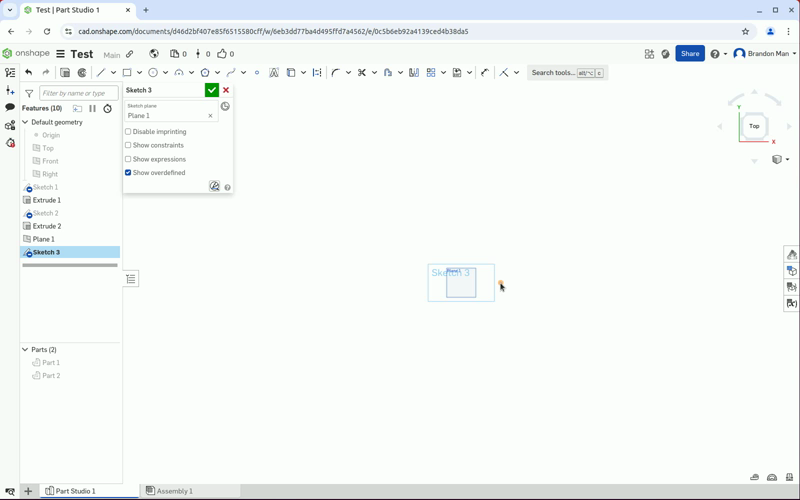
scroll(6)
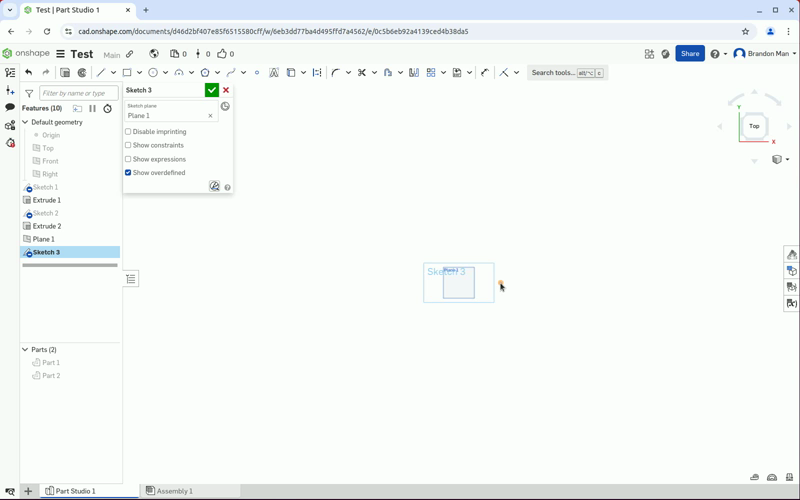
scroll(6)
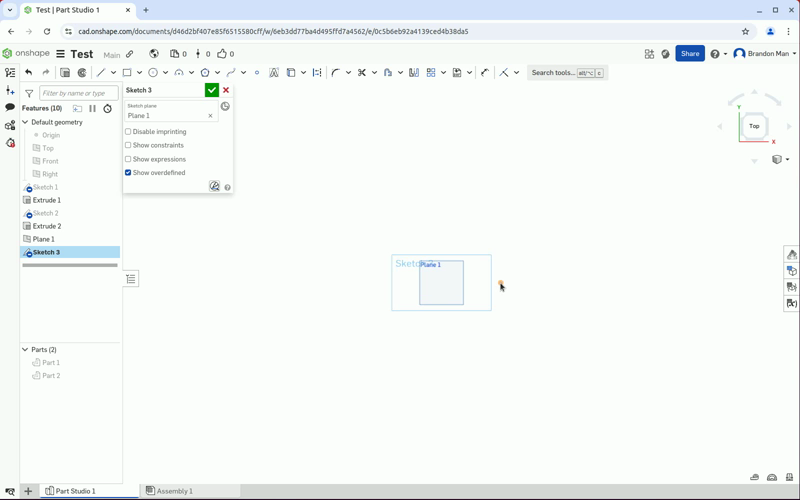
scroll(6)
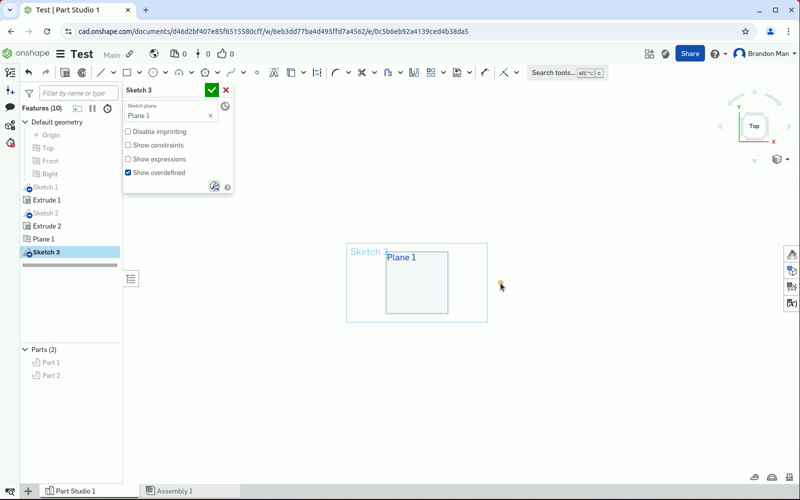
scroll(6)
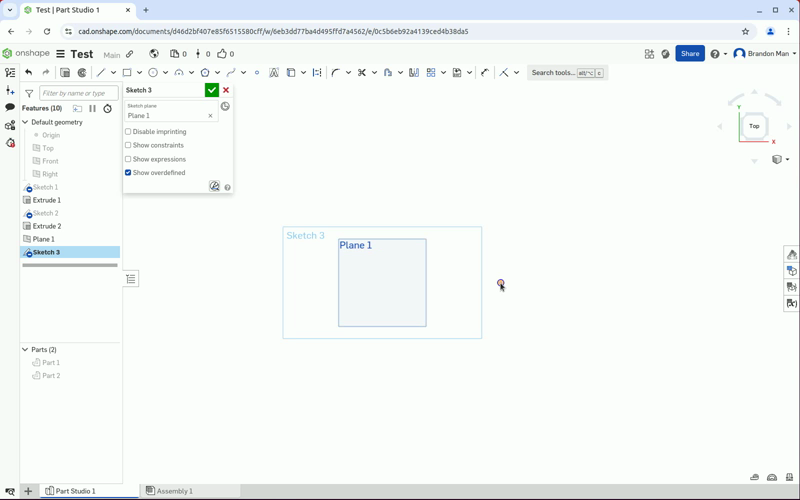
scroll(6)
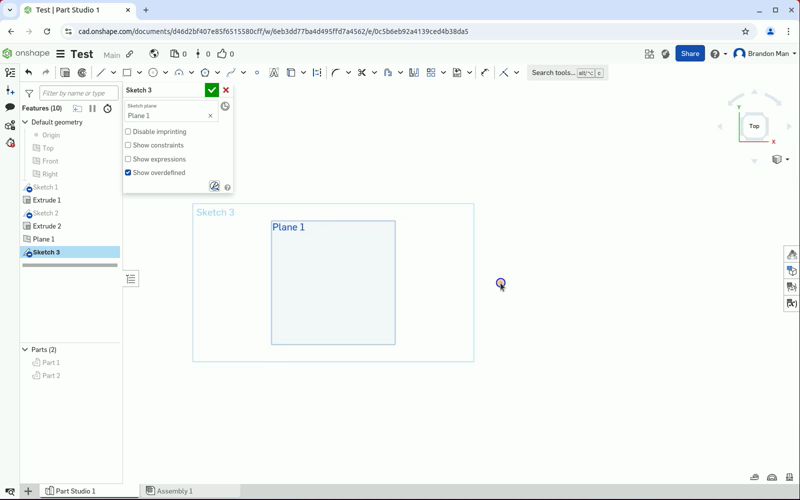
scroll(6)
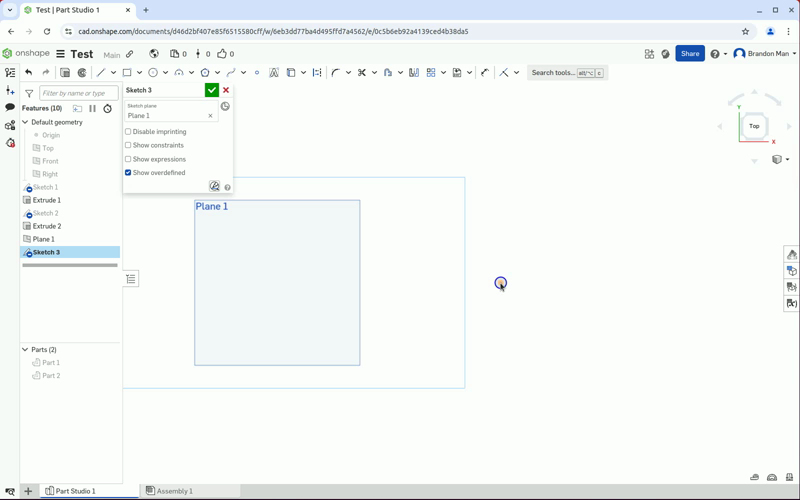
scroll(6)
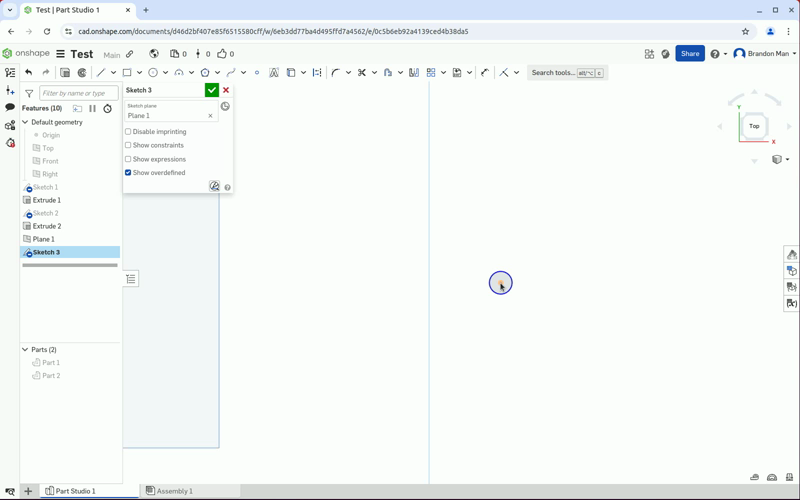
click(500, 282)
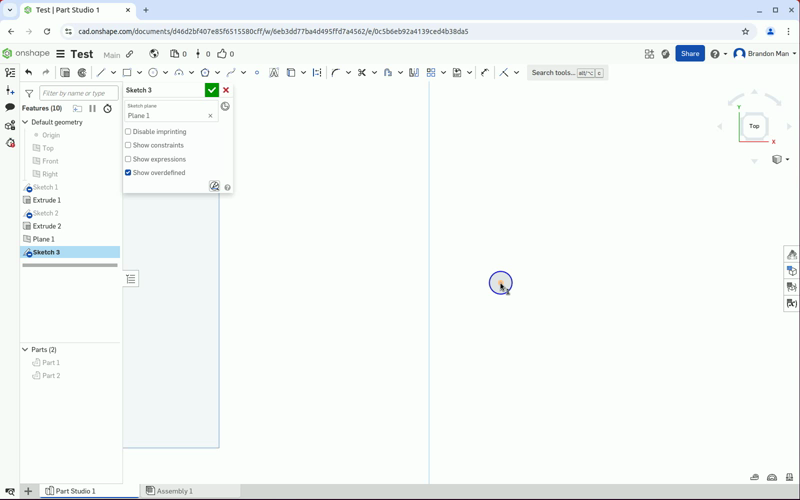
scroll(-6)
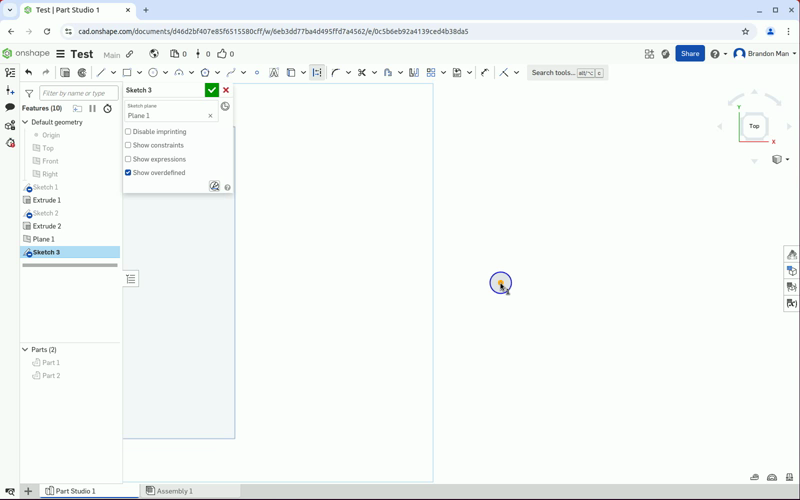
scroll(-6)
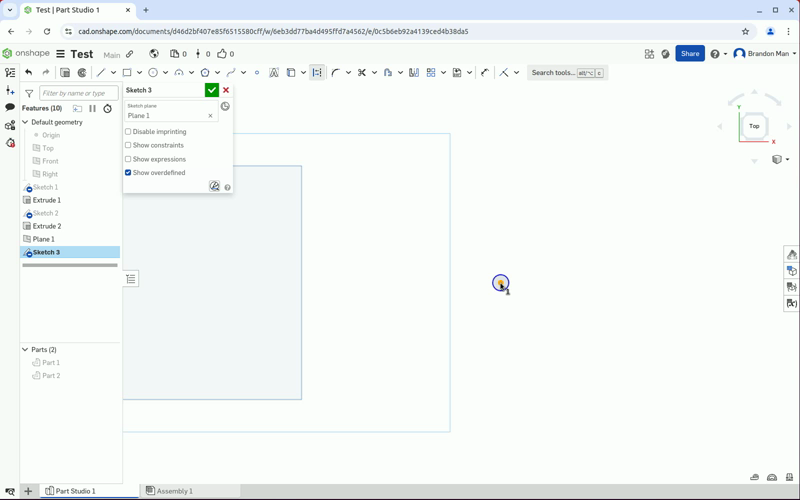
scroll(-6)
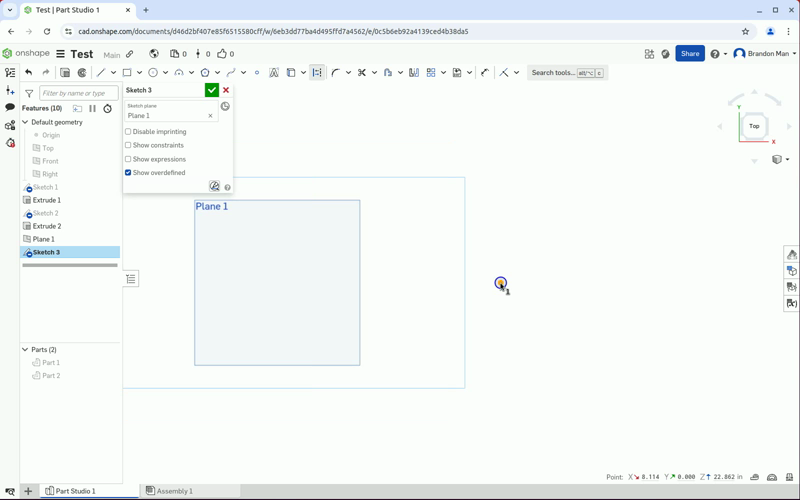
scroll(-6)
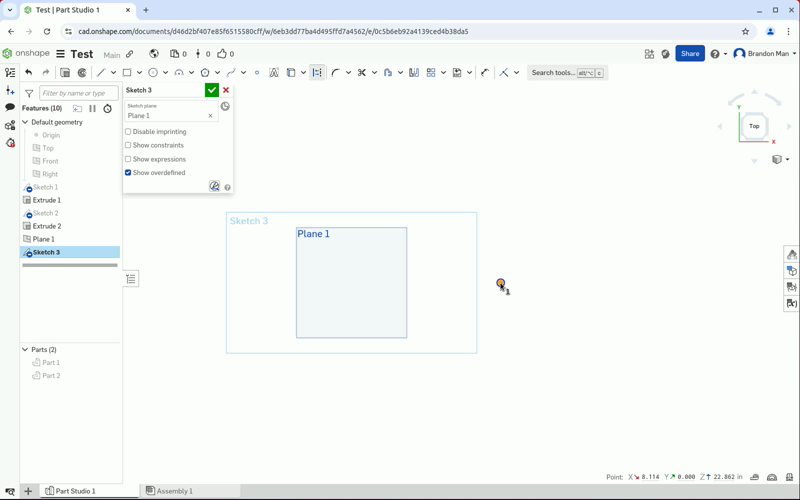
scroll(-6)
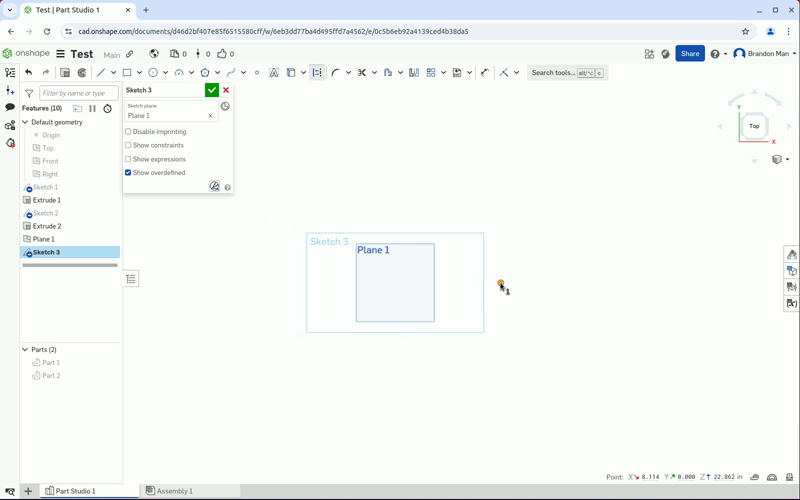
scroll(-6)
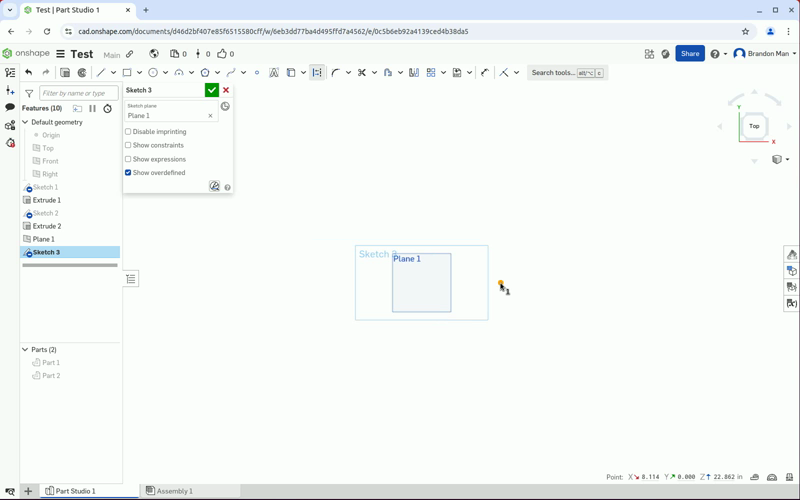
scroll(-6)
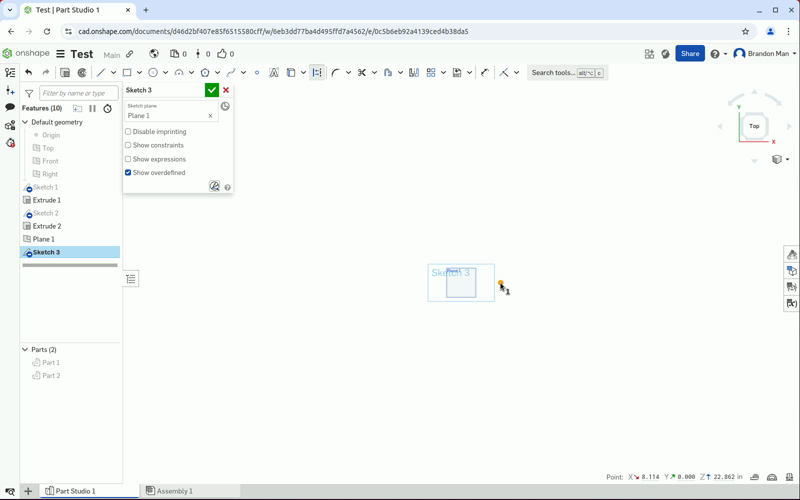
mouse_move(73, 352)
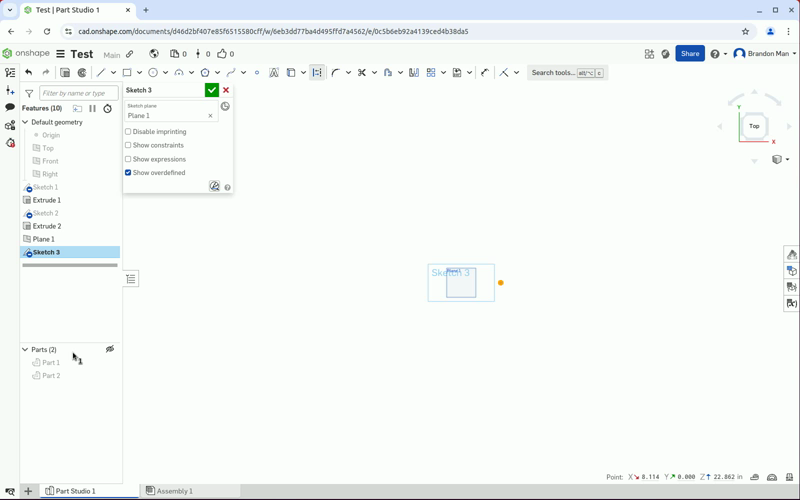
key(shift+y)
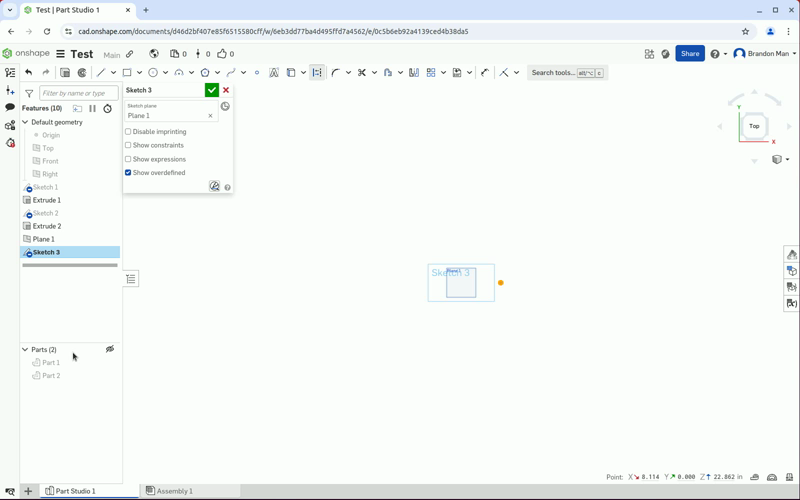
key(shift+e)
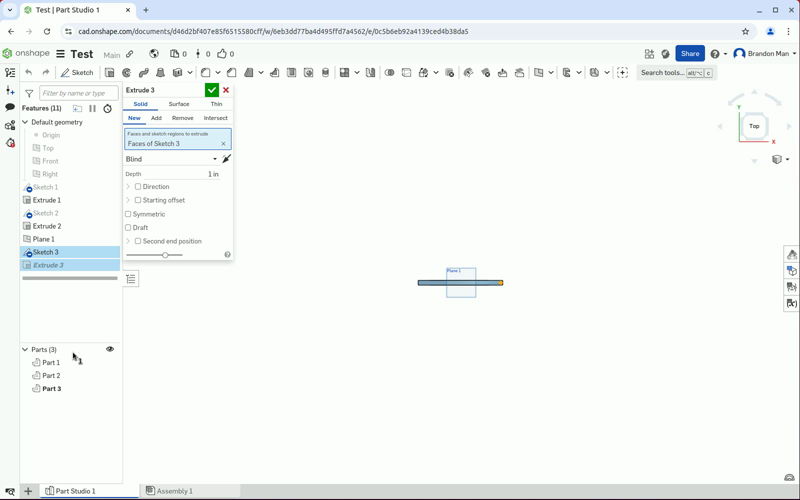
mouse_move(143, 106)
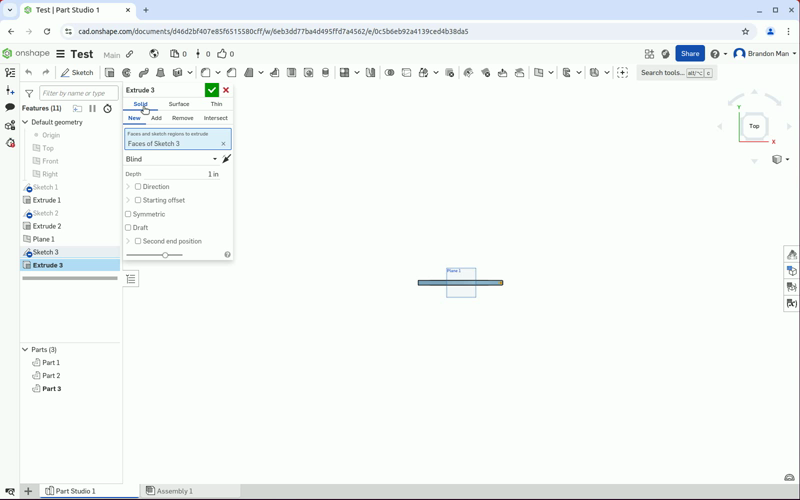
click(143, 106)
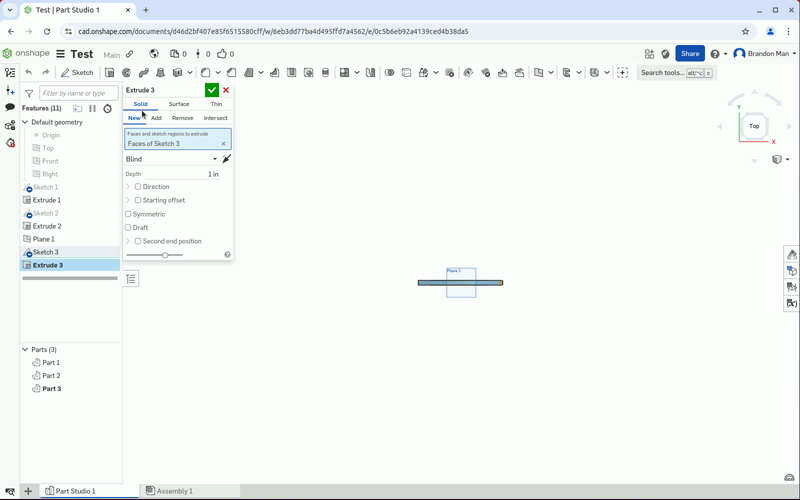
mouse_move(137, 120)
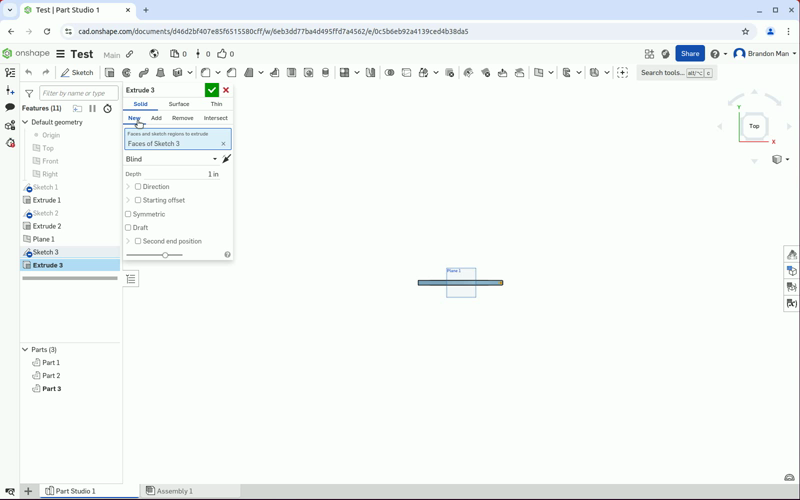
click(137, 120)
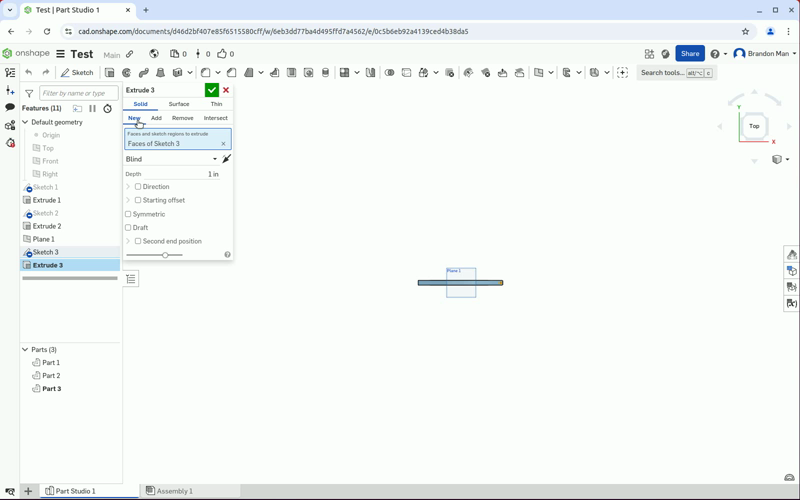
key(tab, 4)
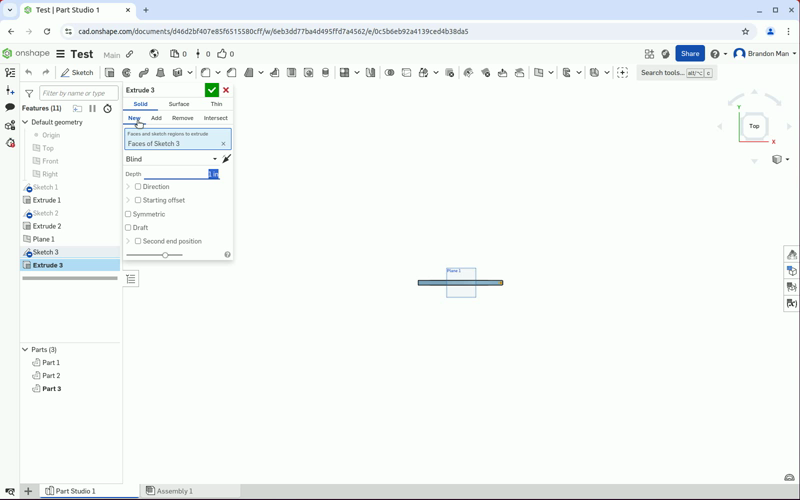
text(0.241)
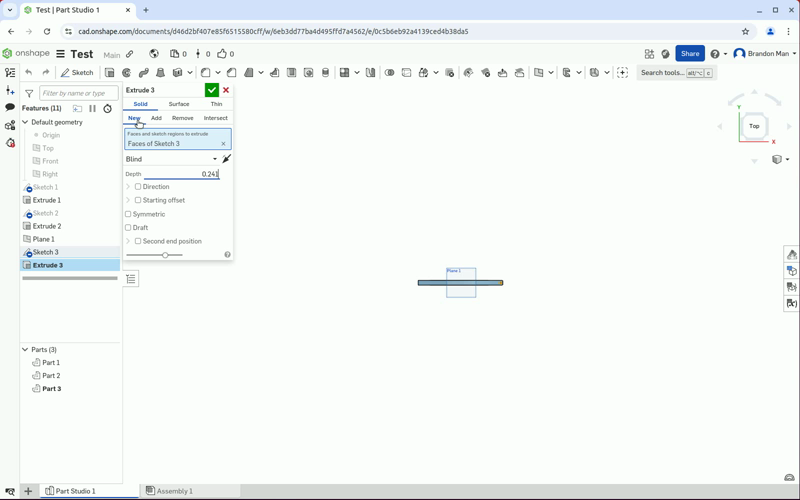
key(tab, 3)
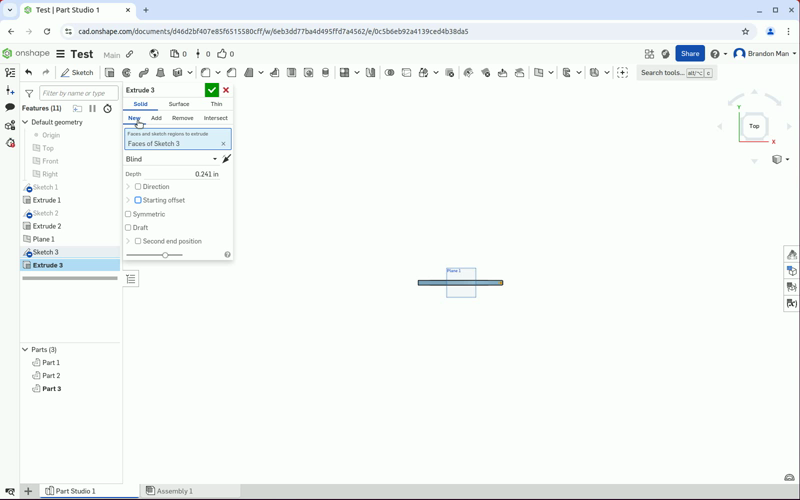
key(tab, 2)
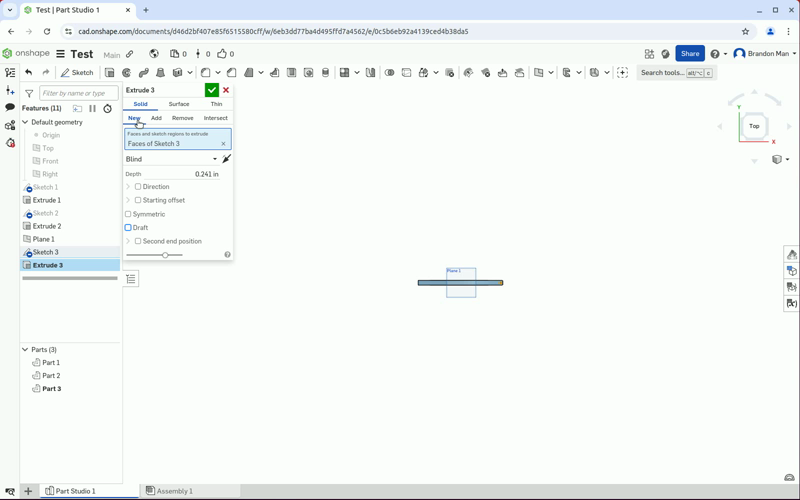
key(space)
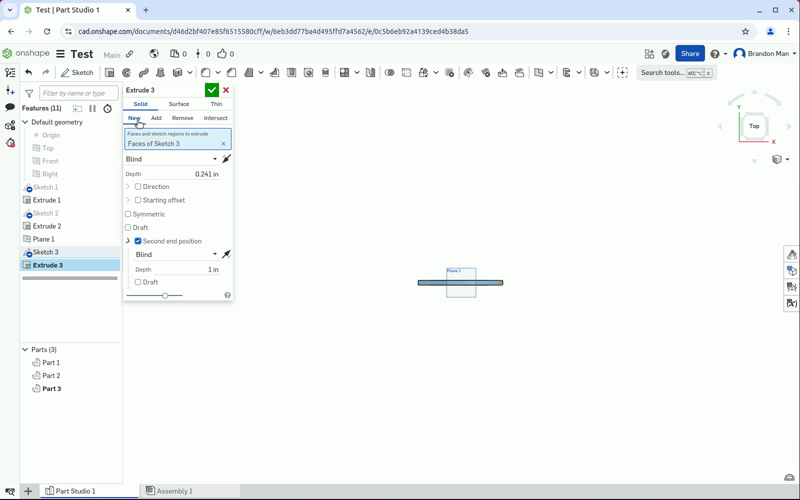
key(tab, 3)
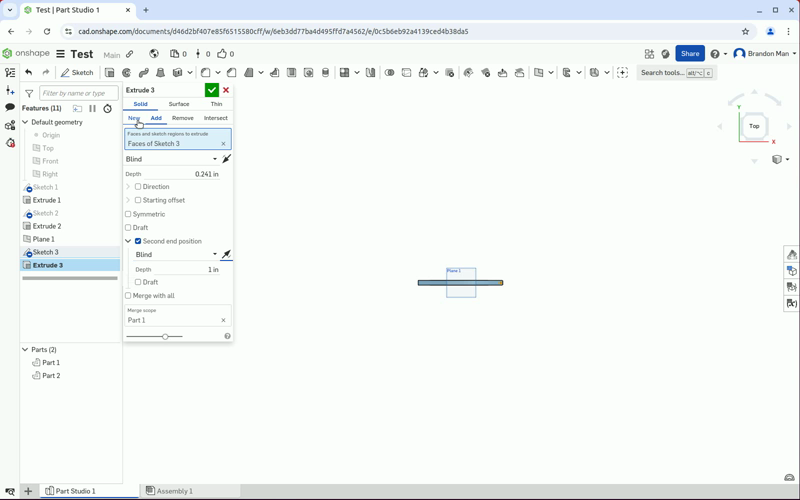
text(30.57)
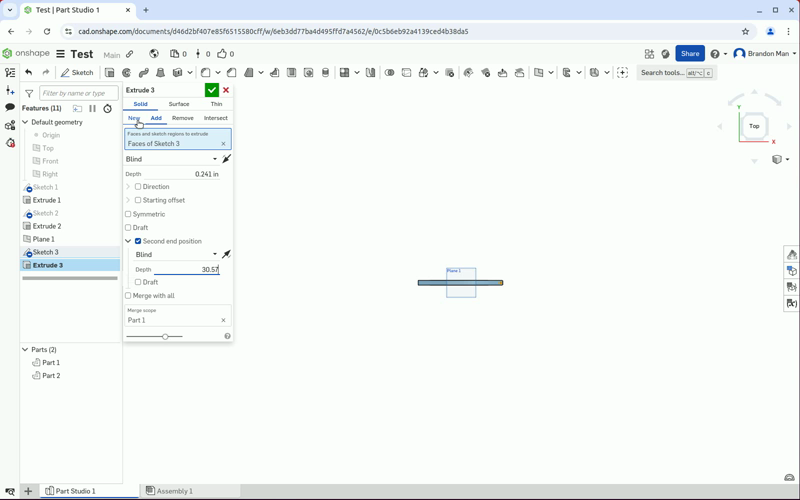
key(enter)
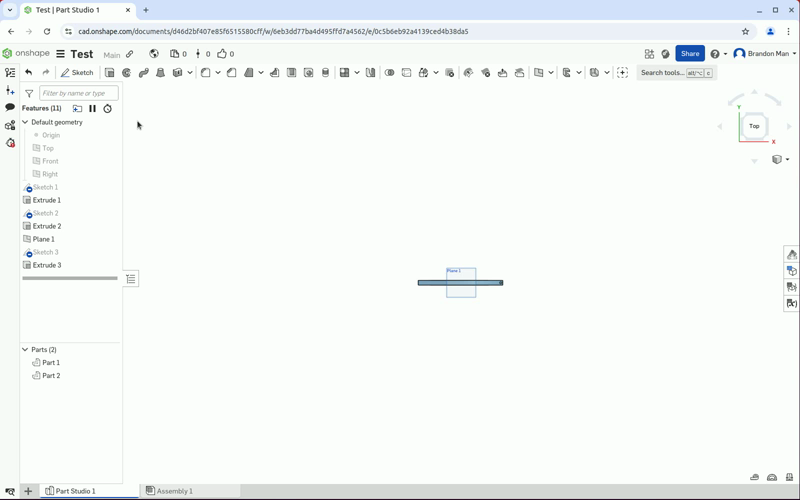
key(shift+h)
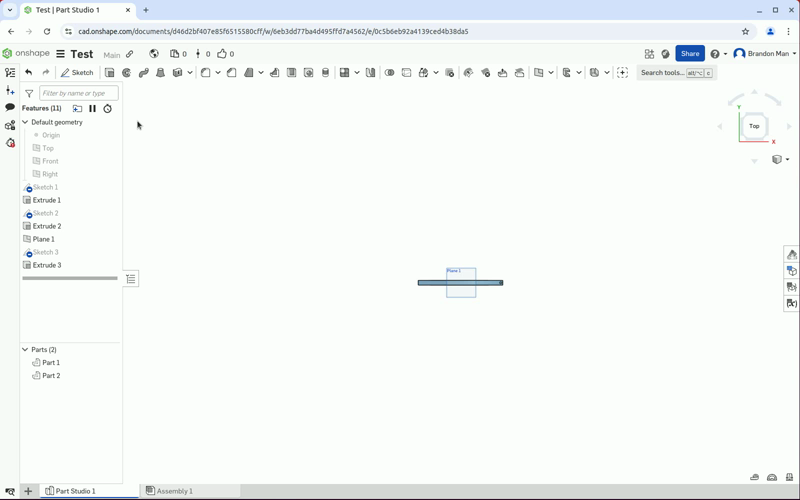
key(shift+h)
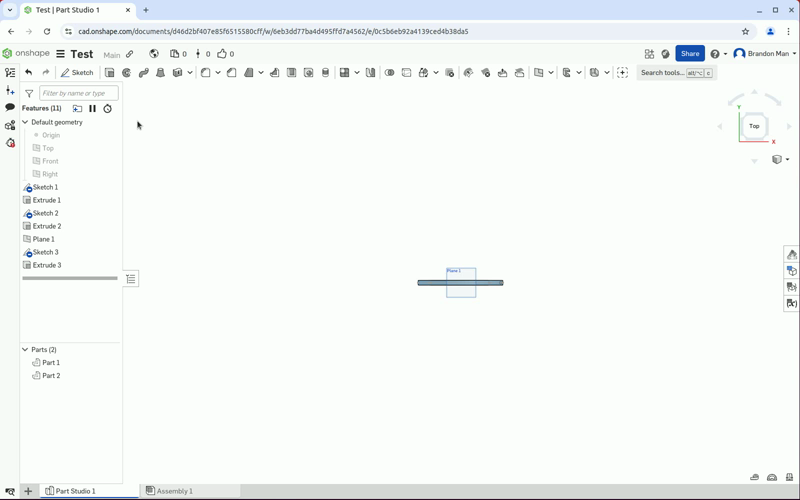
key(shift+7)
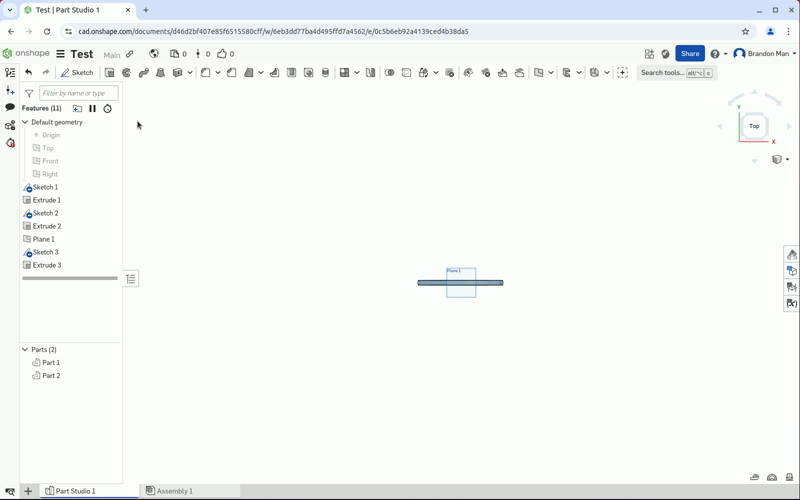
key(up, 3)
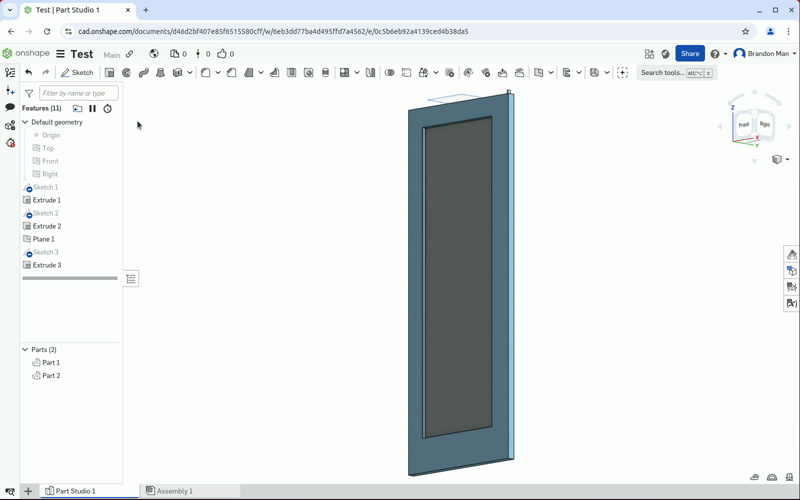
key(left, 3)
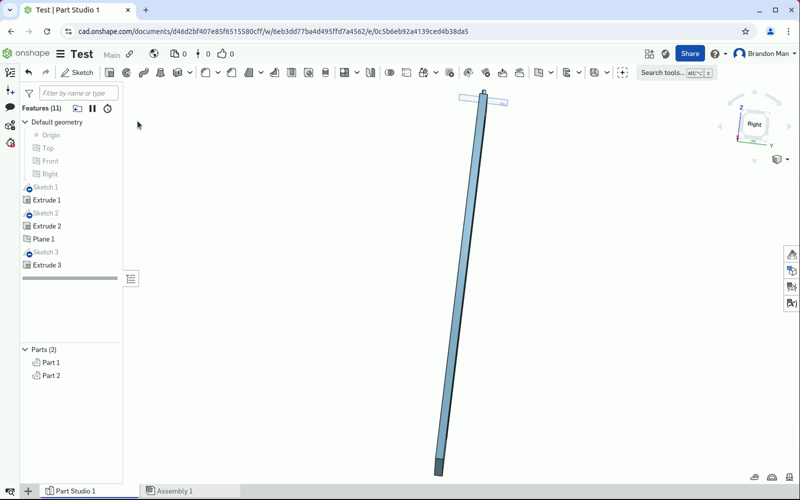
key(right, 3)
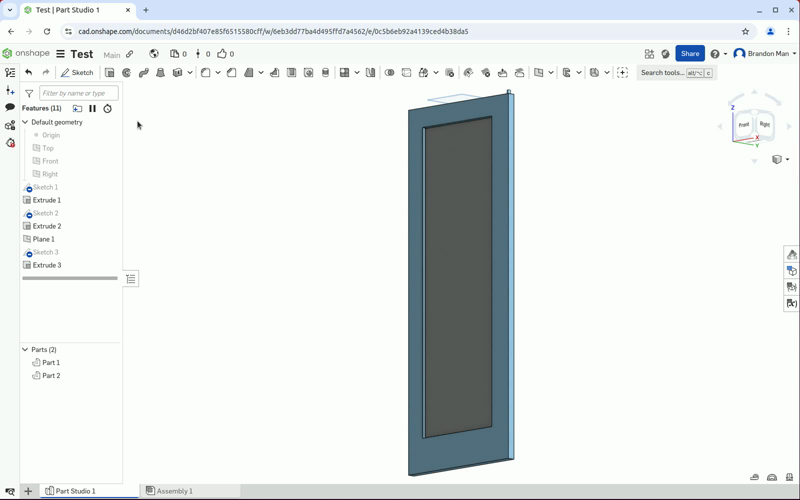
key(down, 3)
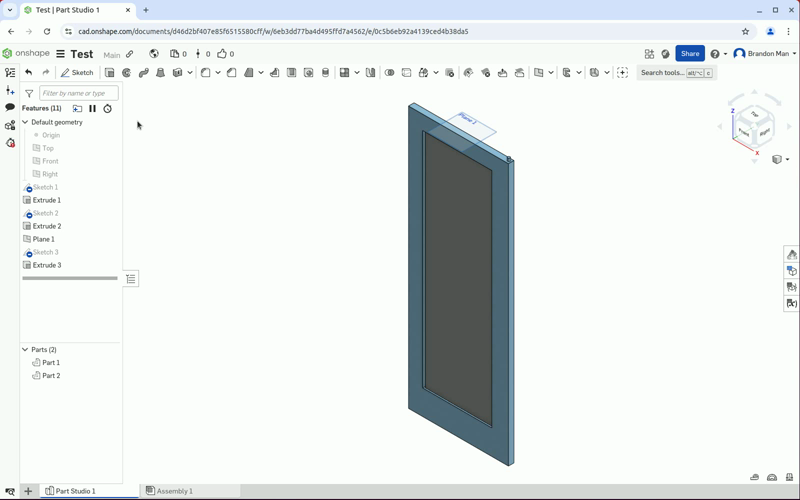
mouse_move(73, 189)
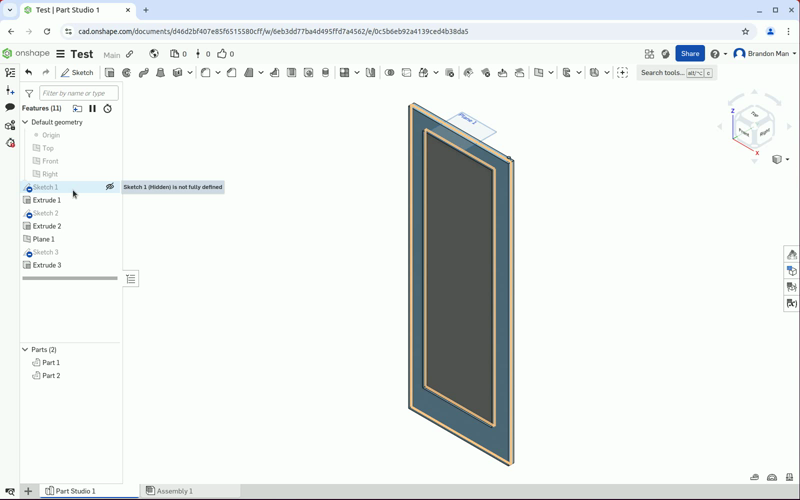
click(73, 189)